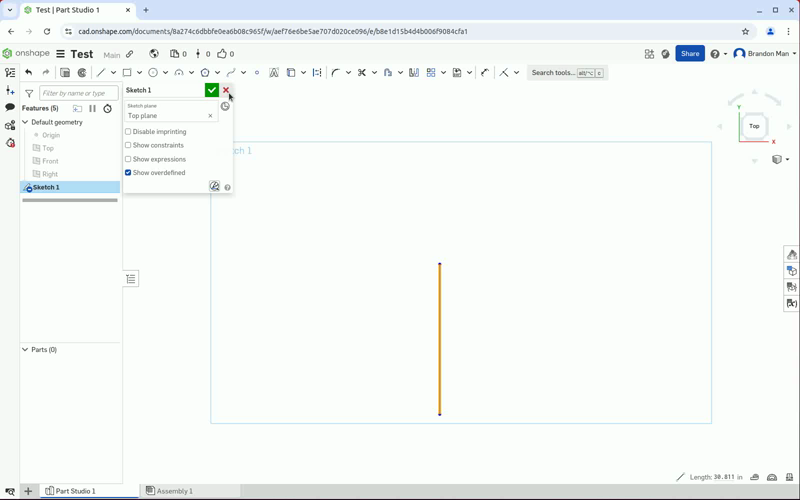
key(shift+h)
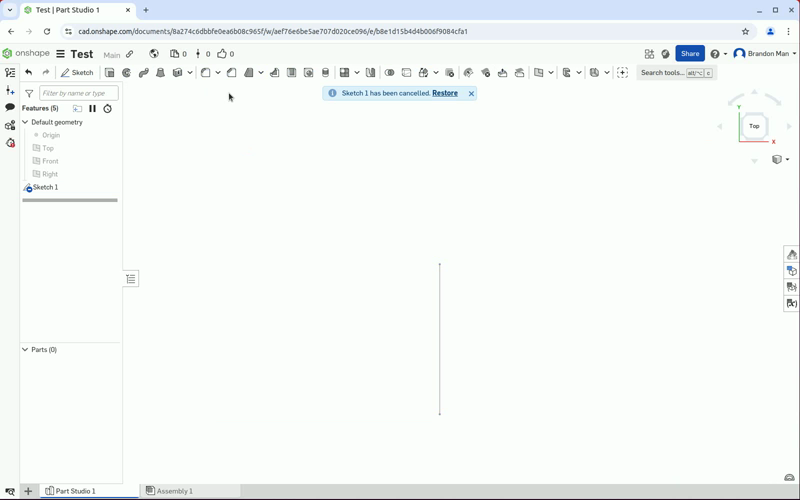
key(shift+s)
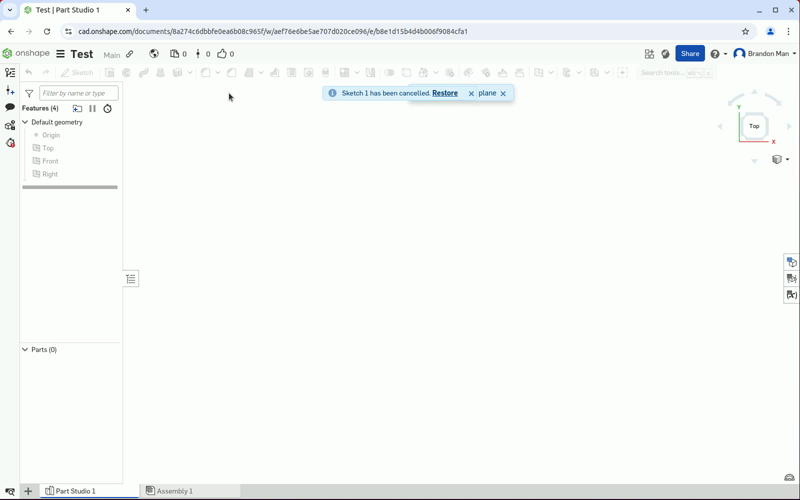
mouse_move(73, 150)
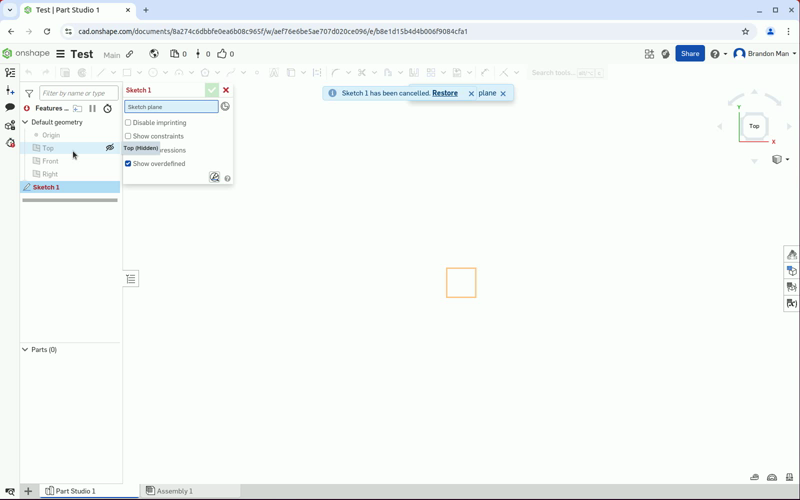
click(73, 150)
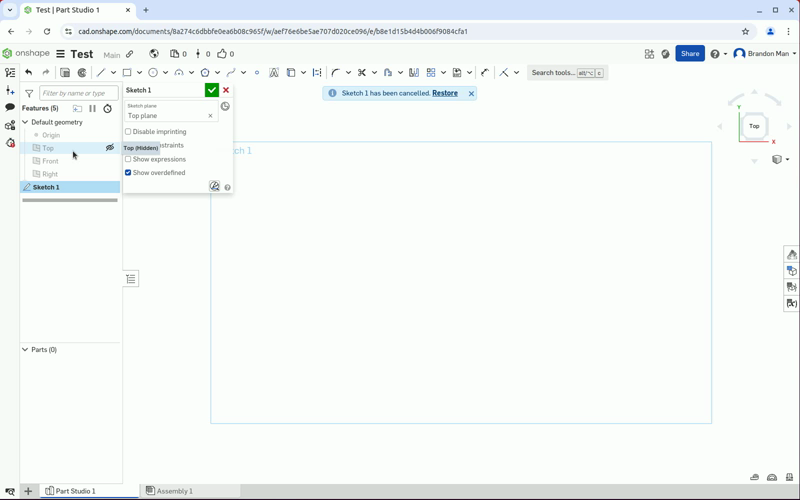
mouse_move(73, 352)
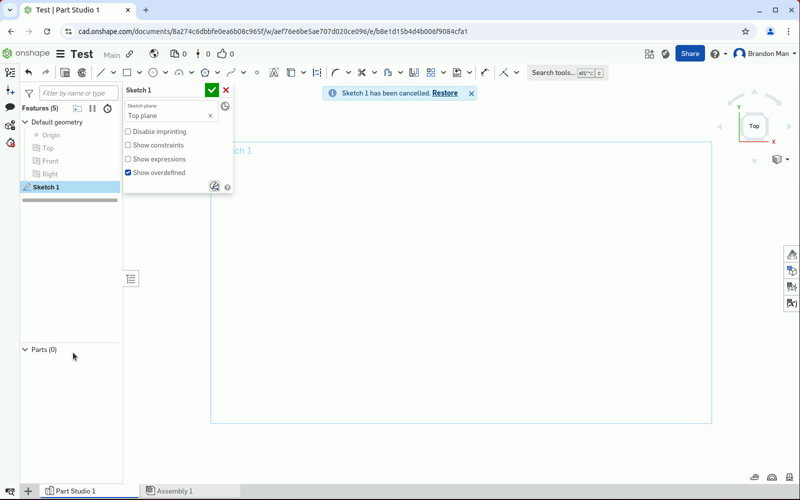
key(y)
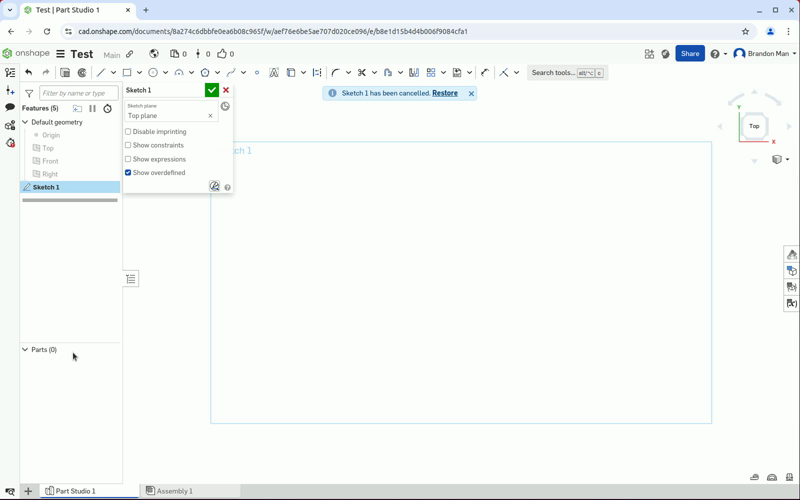
key(l)
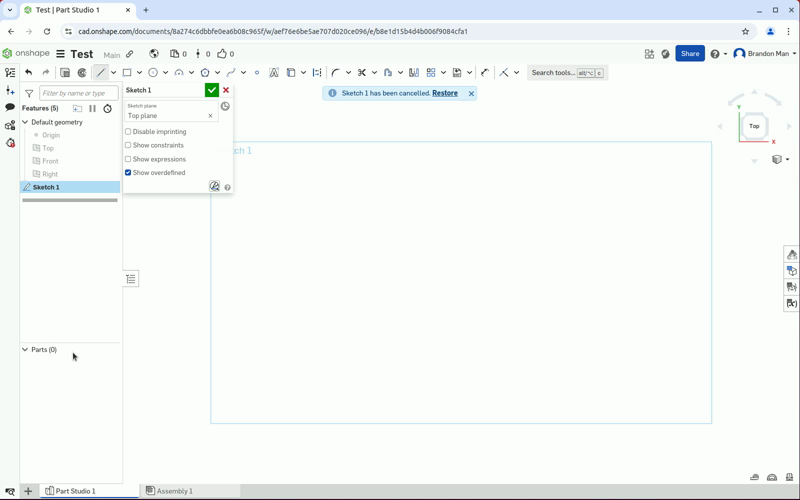
key_down(shift)
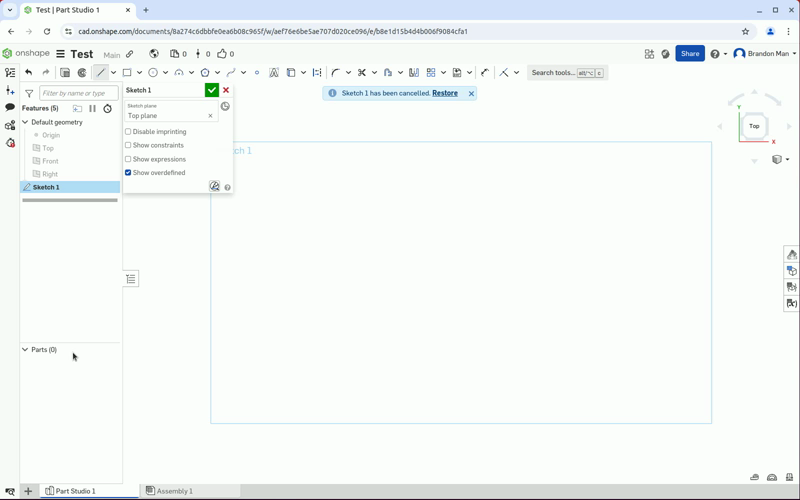
mouse_move(348, 318)
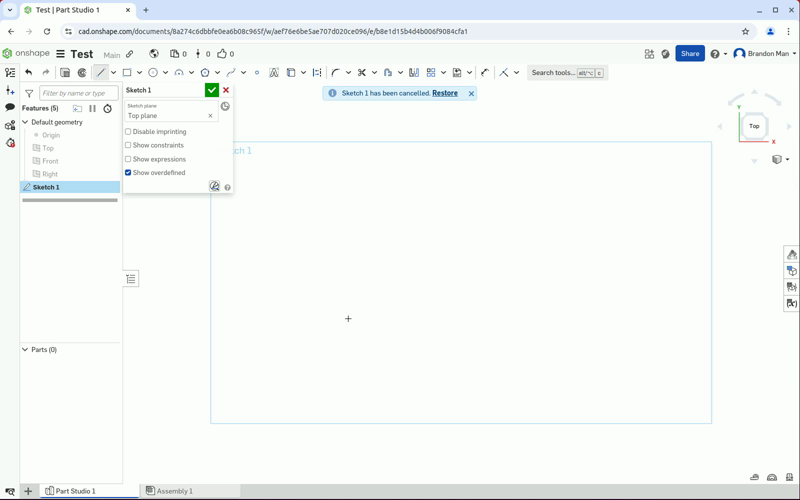
click(348, 318)
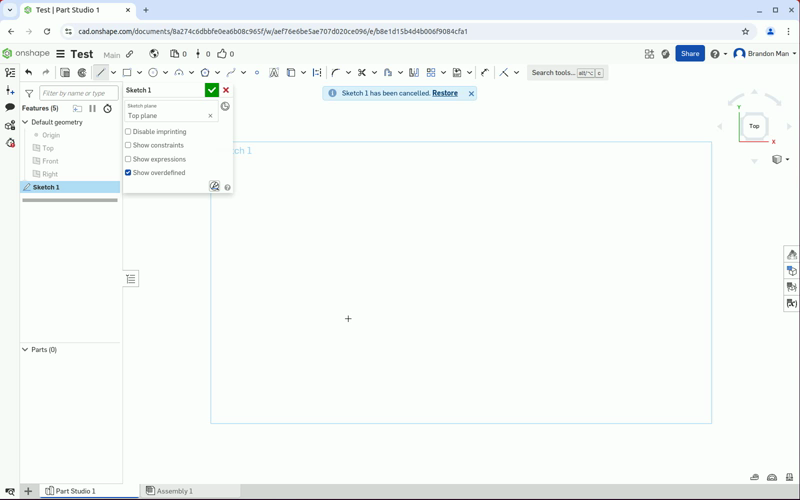
key_up(shift)
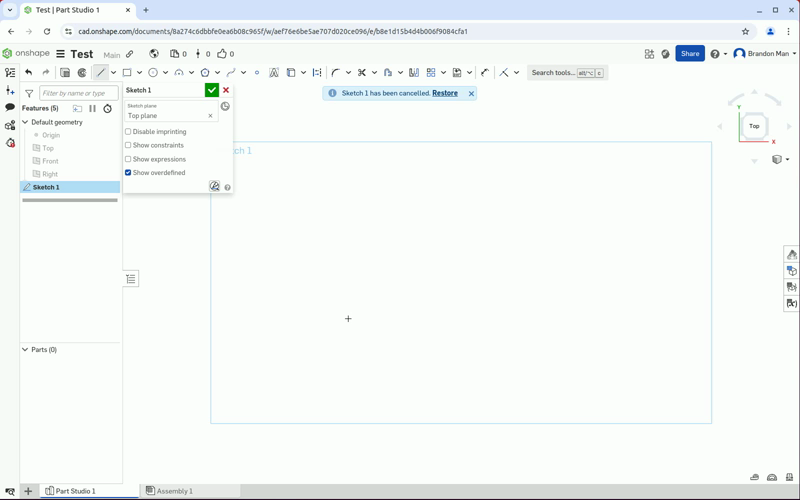
key_down(shift)
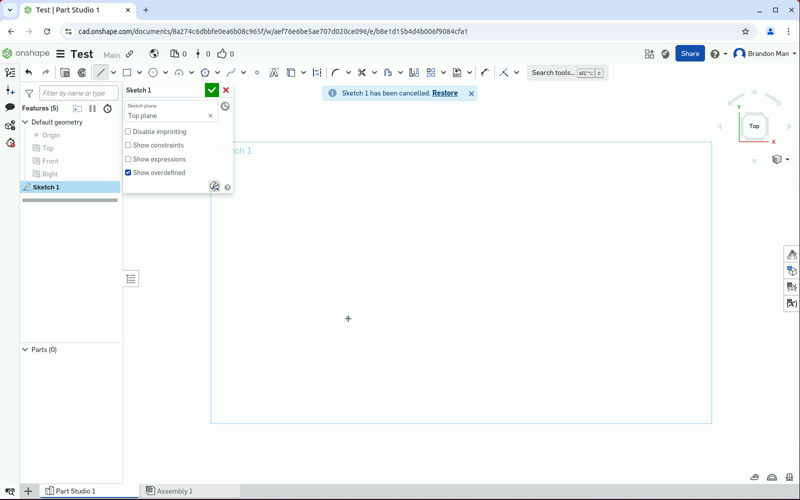
mouse_move(572, 318)
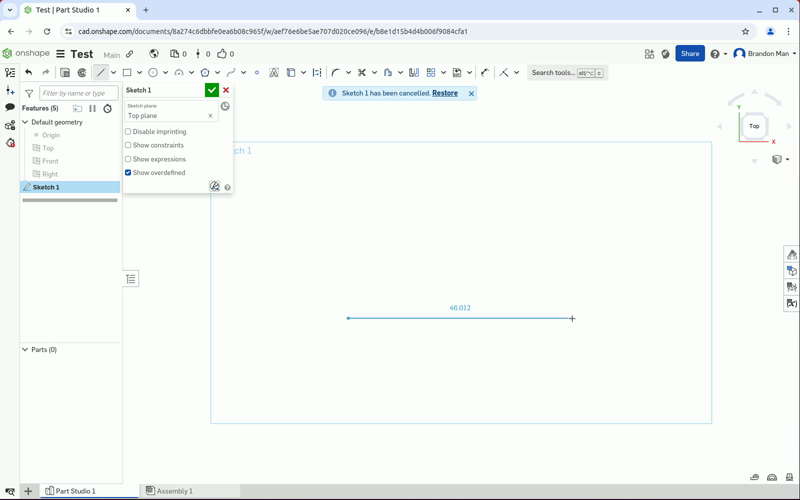
click(572, 318)
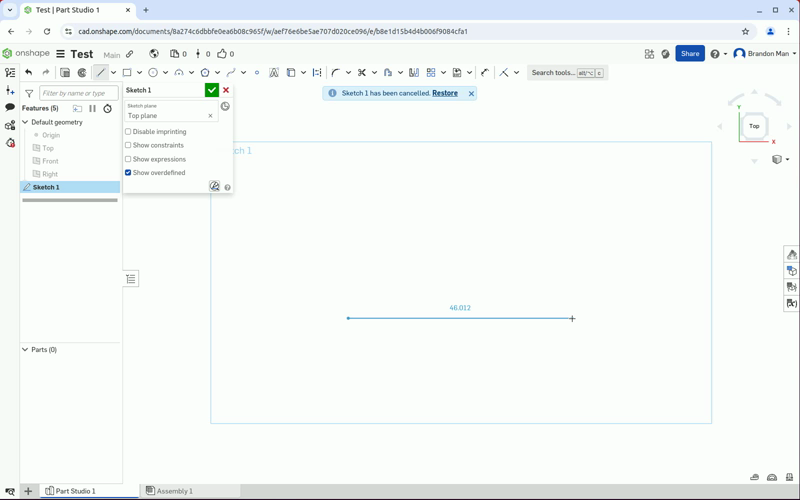
key_up(shift)
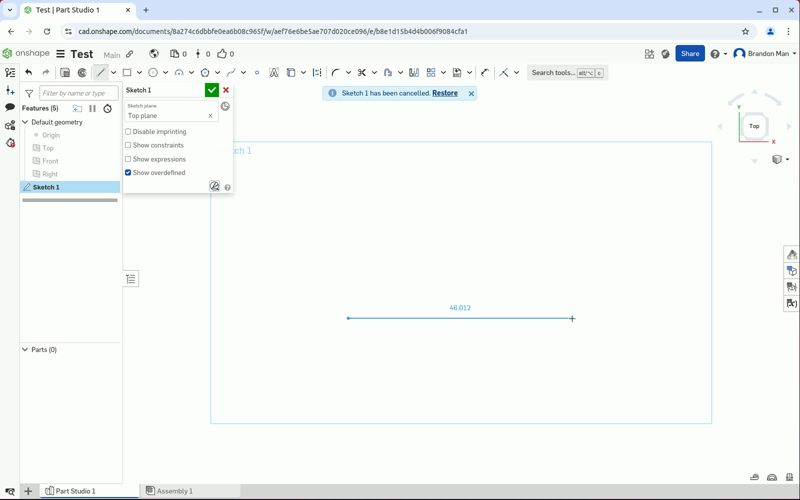
key_down(shift)
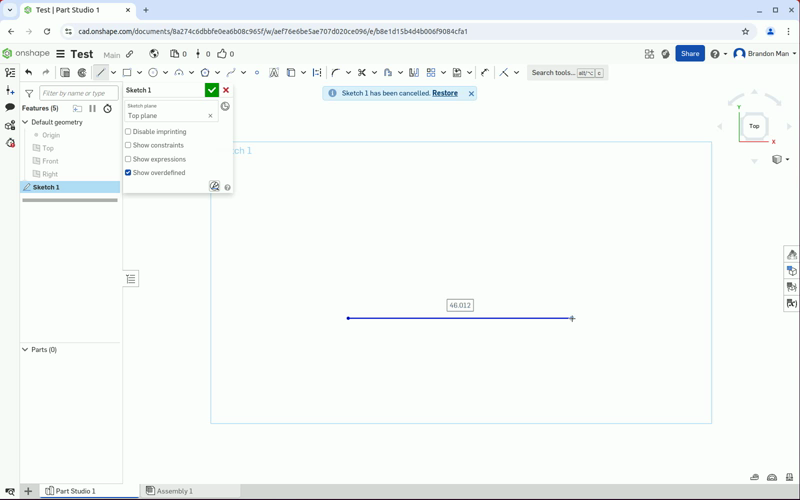
mouse_move(572, 247)
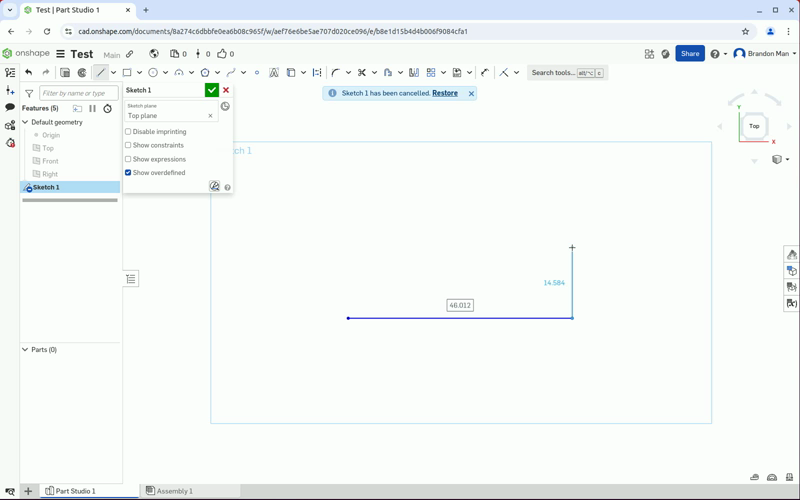
click(572, 247)
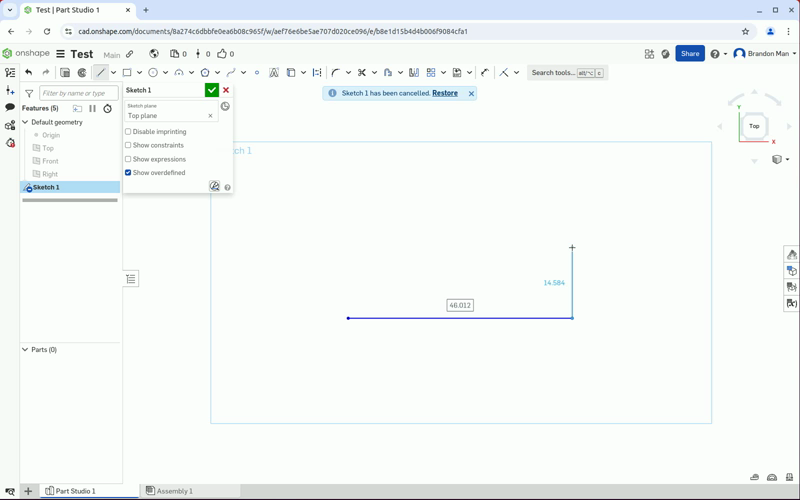
key_up(shift)
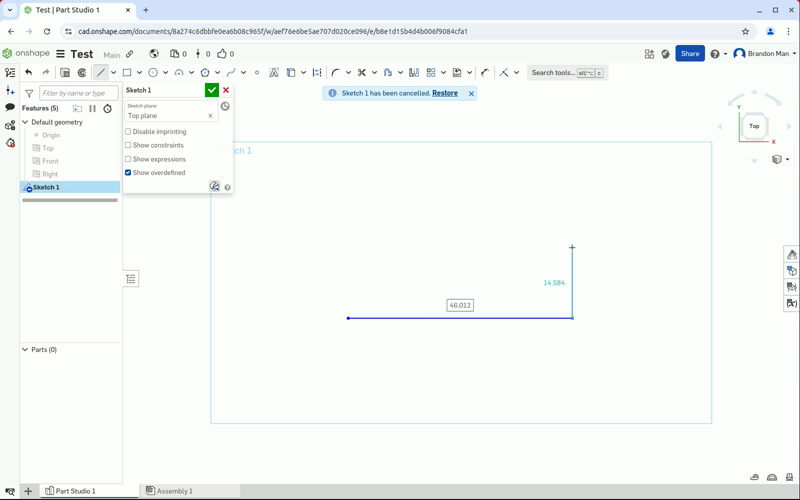
key_down(shift)
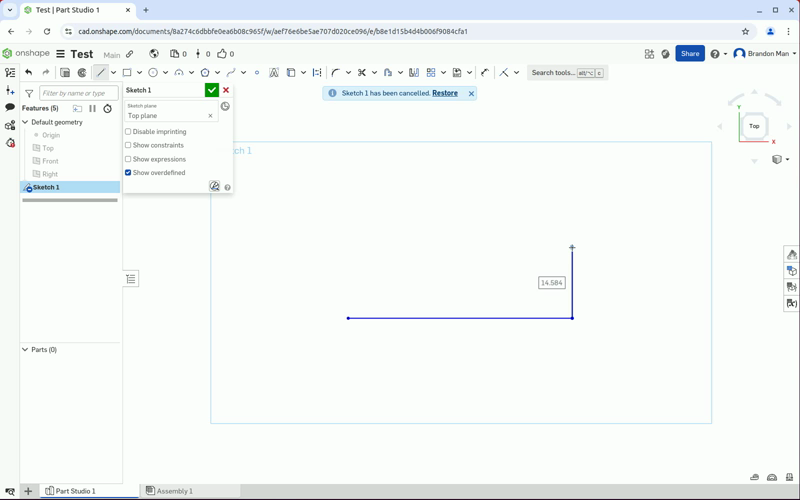
mouse_move(348, 247)
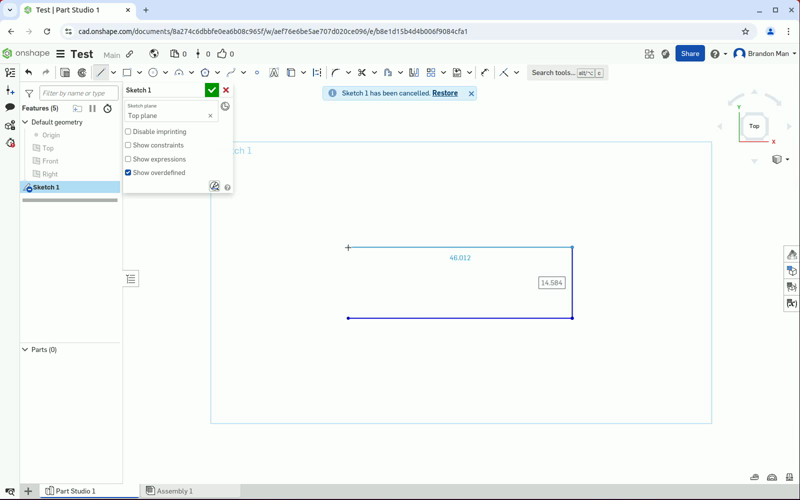
click(348, 247)
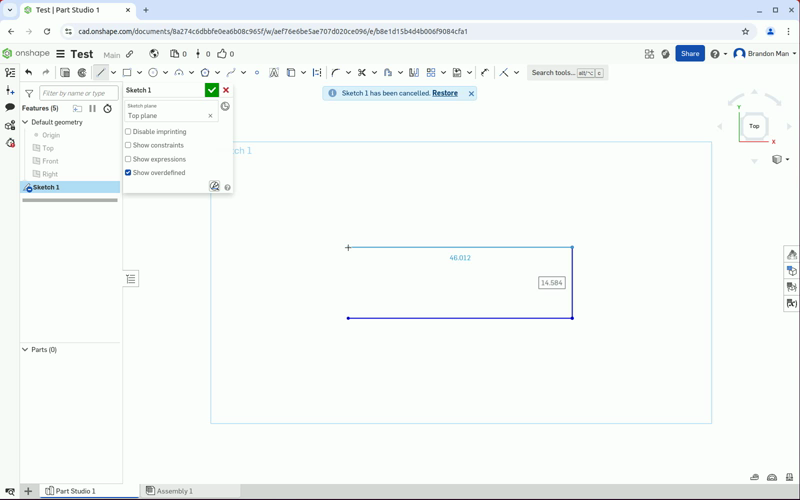
key_up(shift)
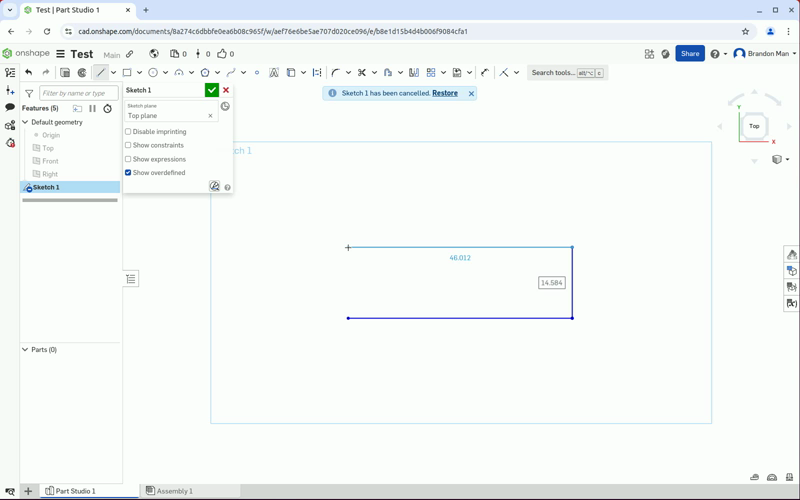
key_down(shift)
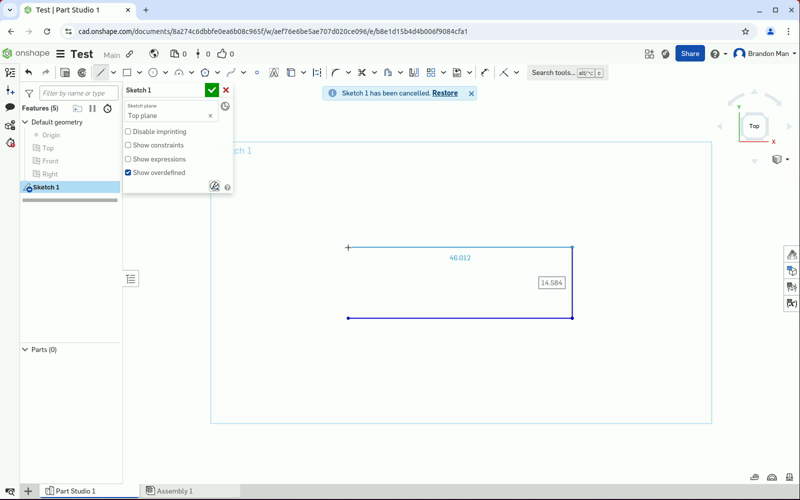
mouse_move(348, 318)
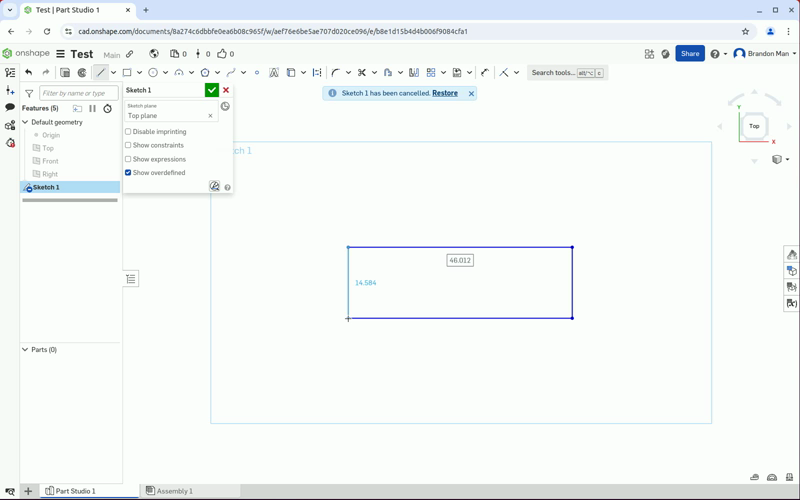
key_up(shift)
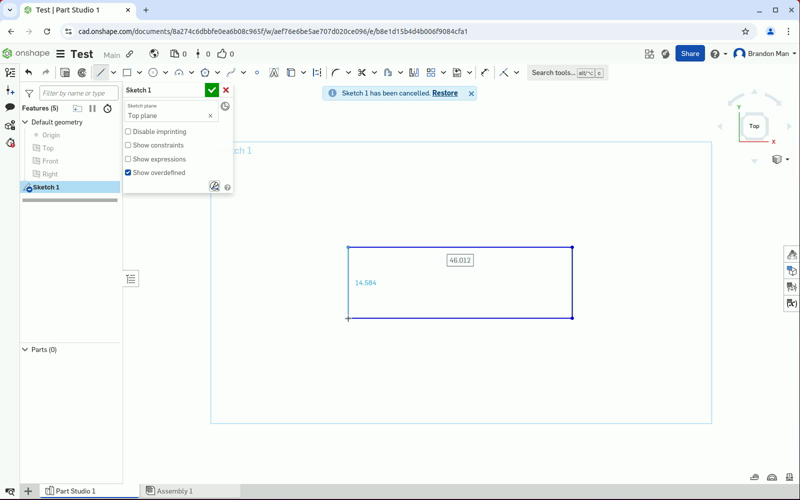
click(348, 318)
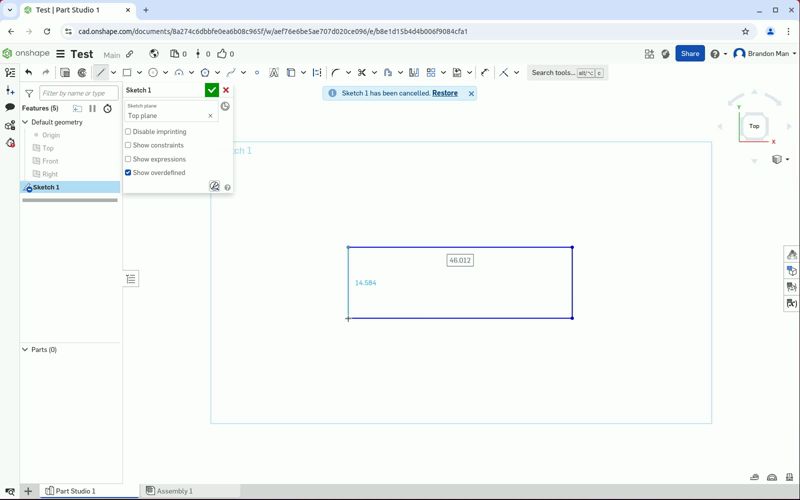
key(esc)
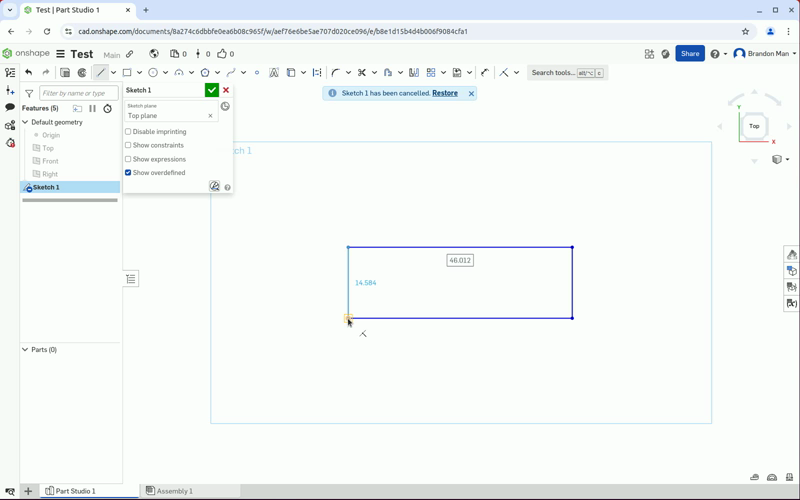
key(c)
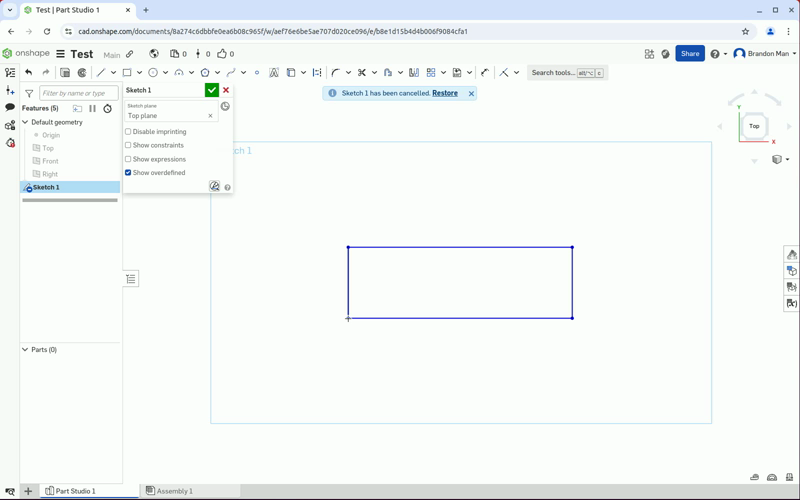
key_down(shift)
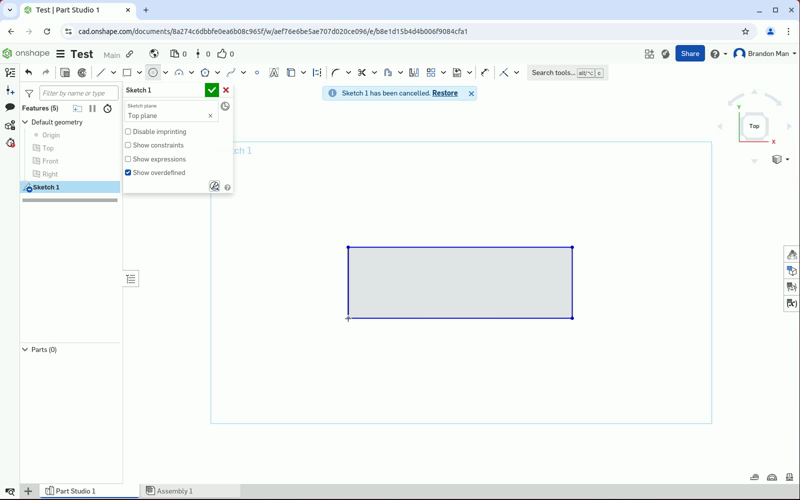
mouse_move(383, 289)
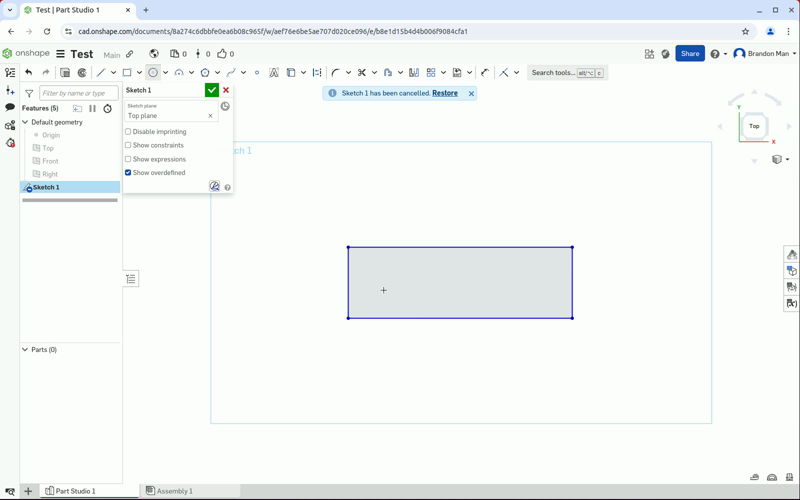
click(383, 289)
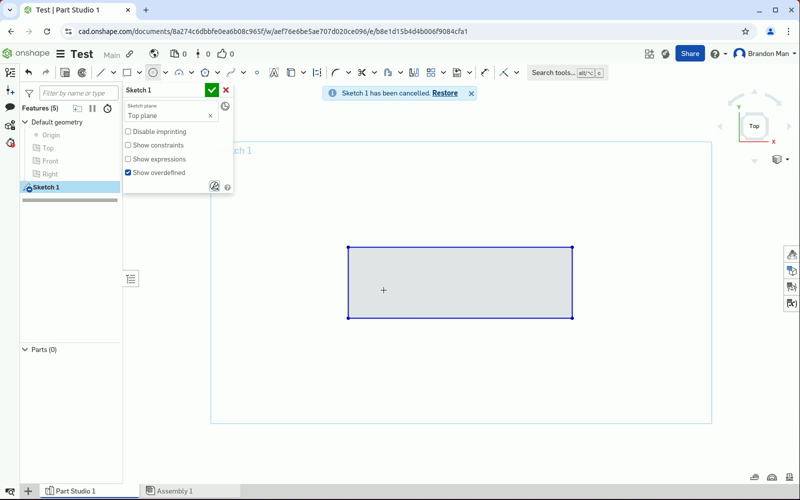
key_up(shift)
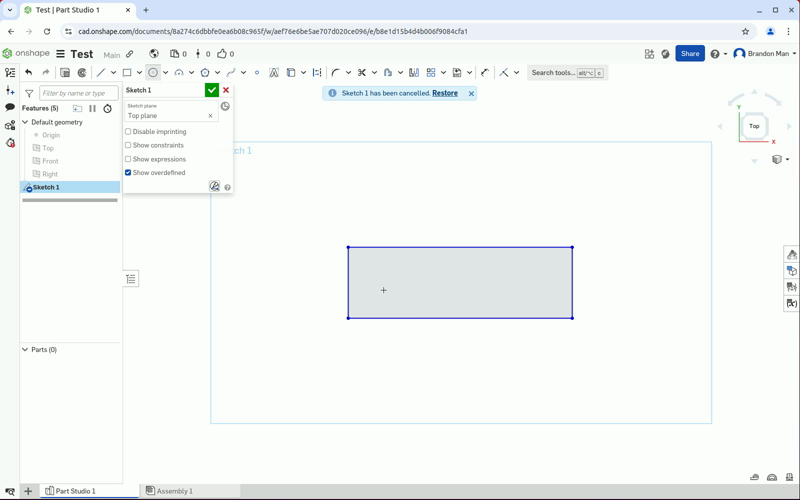
mouse_move(395, 289)
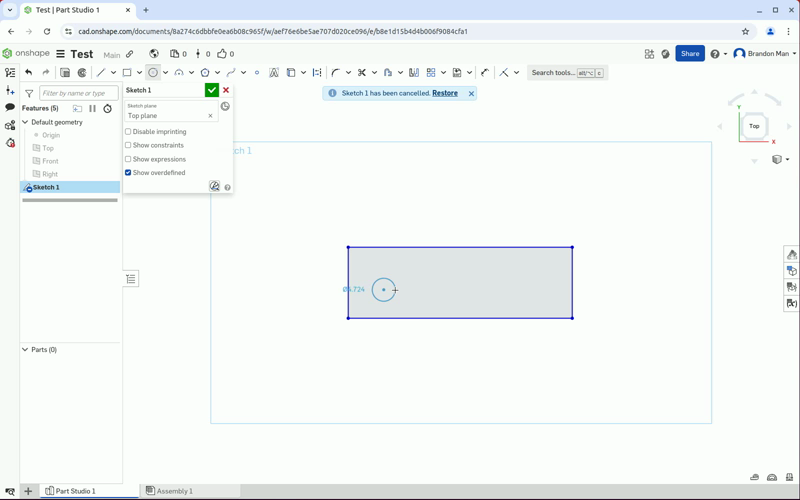
click(395, 289)
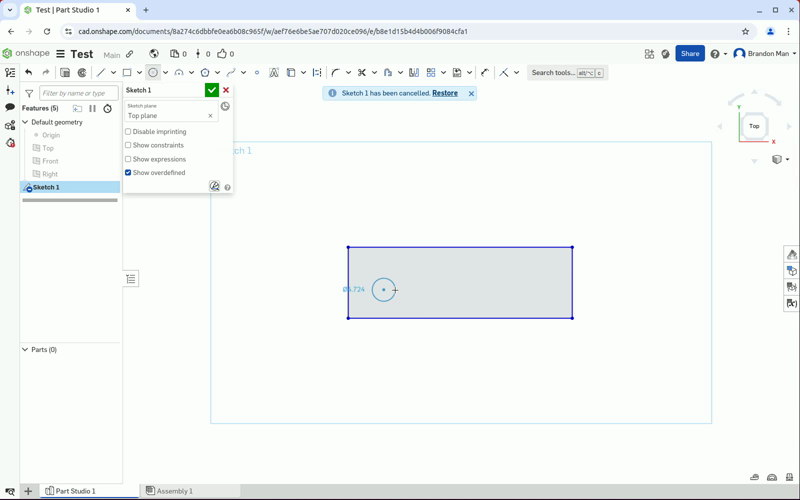
key(esc)
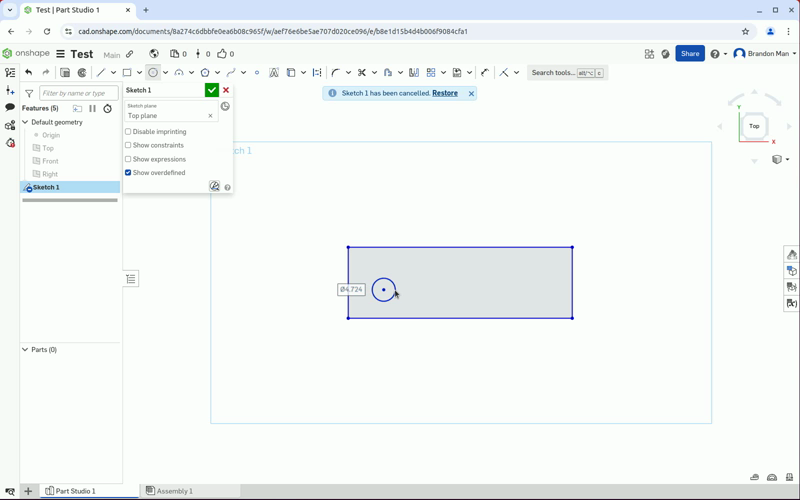
key(c)
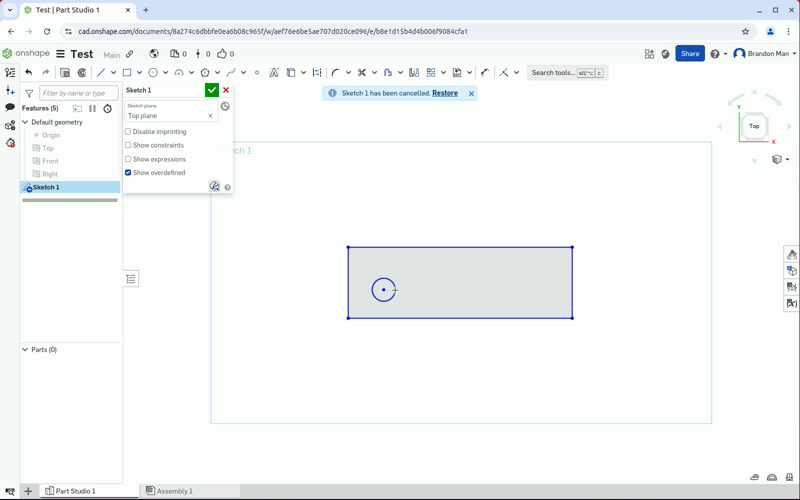
key_down(shift)
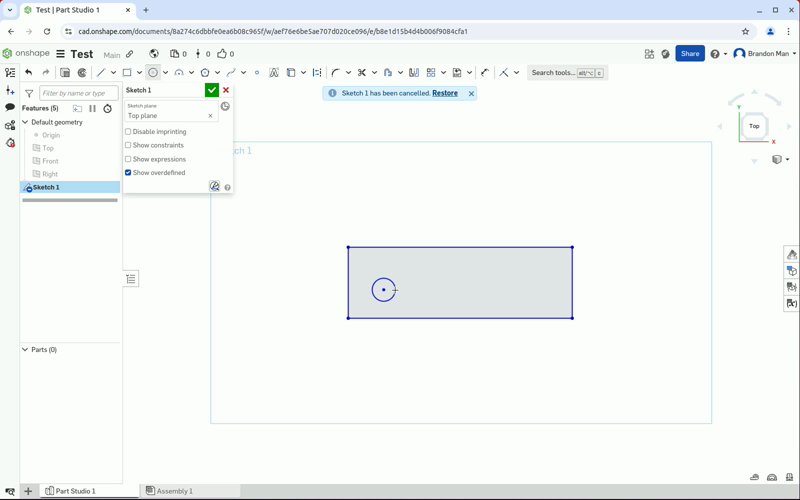
mouse_move(536, 289)
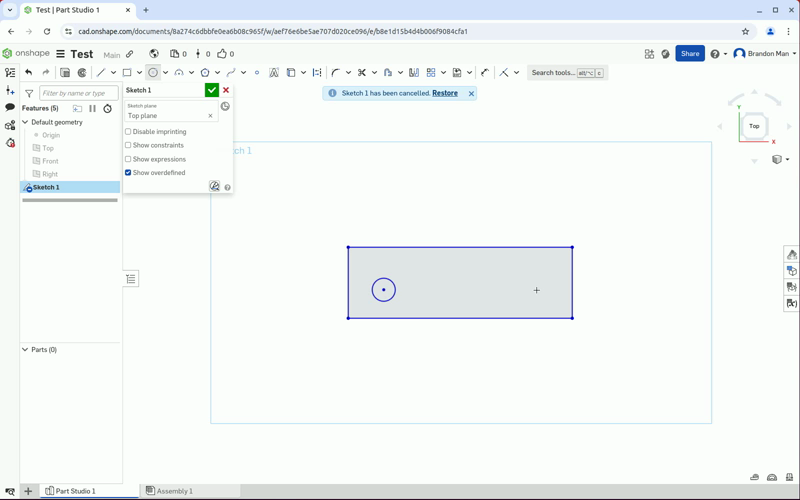
click(536, 289)
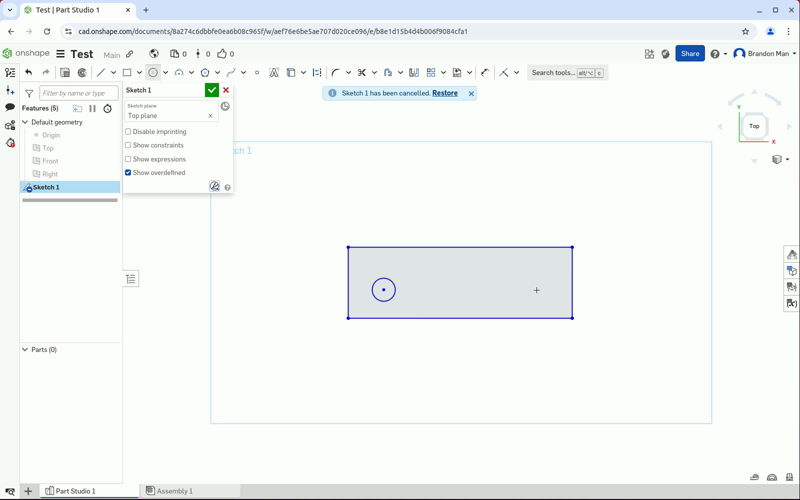
key_up(shift)
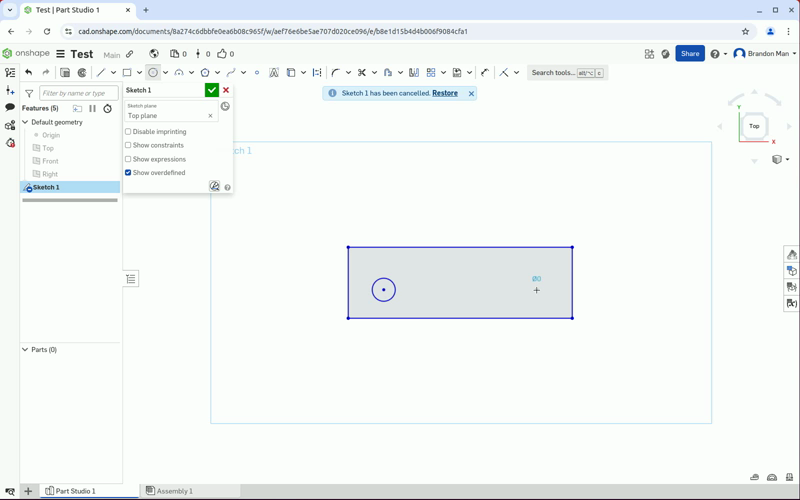
mouse_move(548, 289)
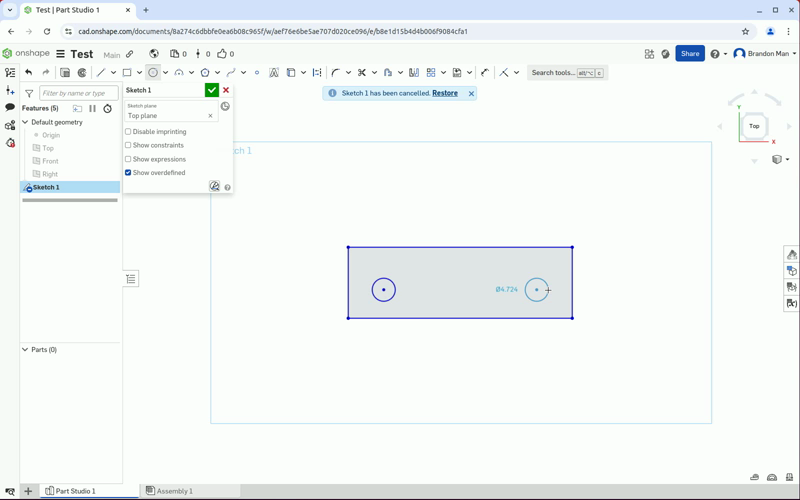
click(548, 289)
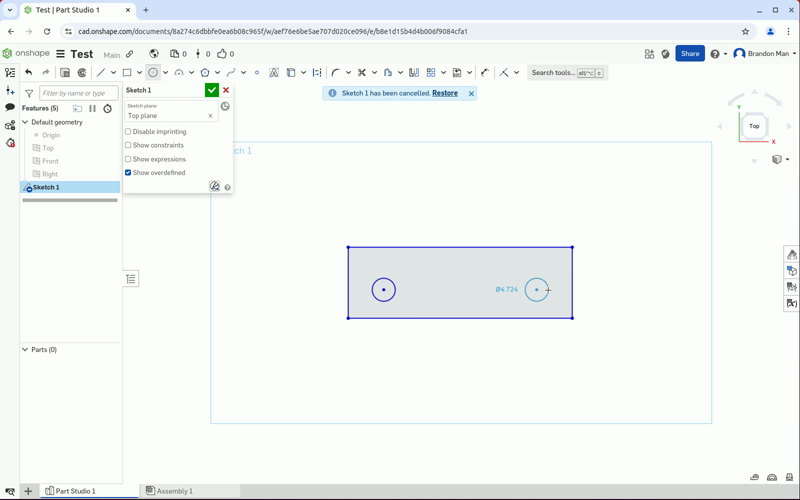
key(esc)
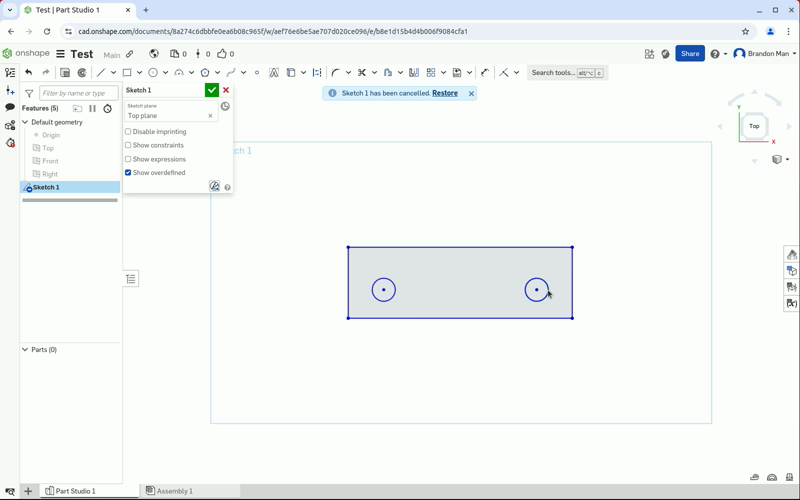
mouse_move(358, 288)
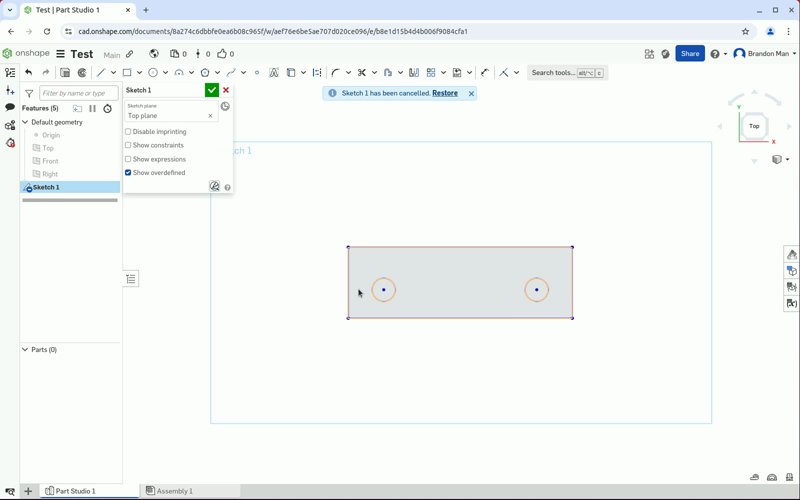
click(358, 288)
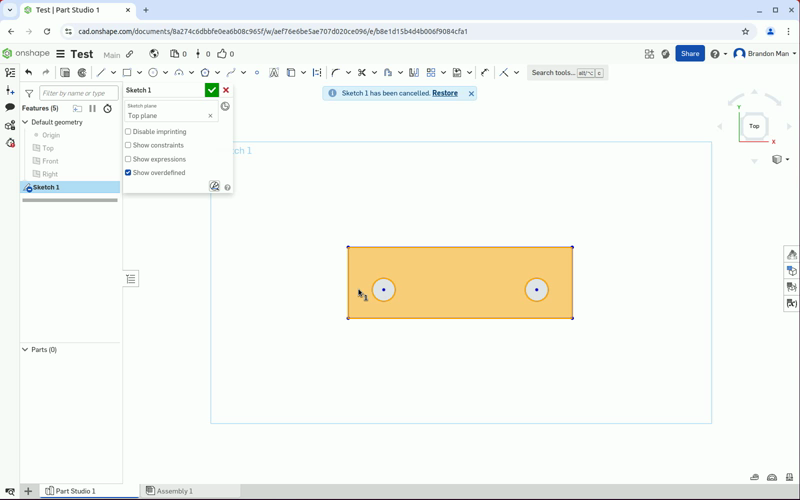
mouse_move(73, 352)
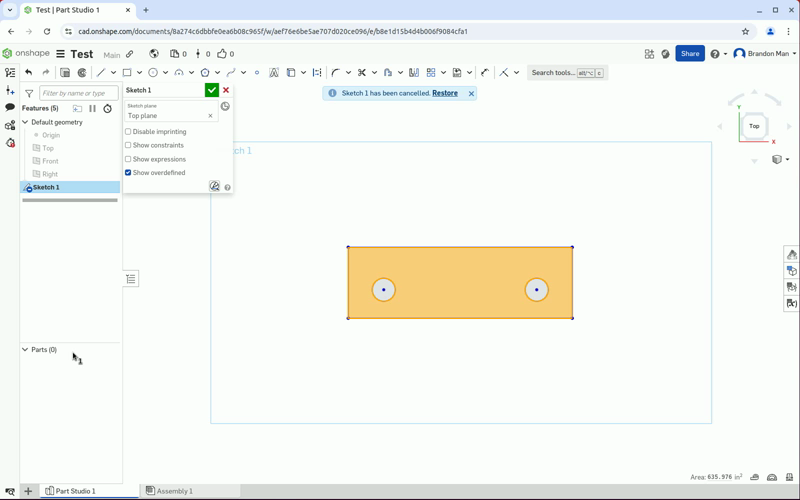
key(shift+y)
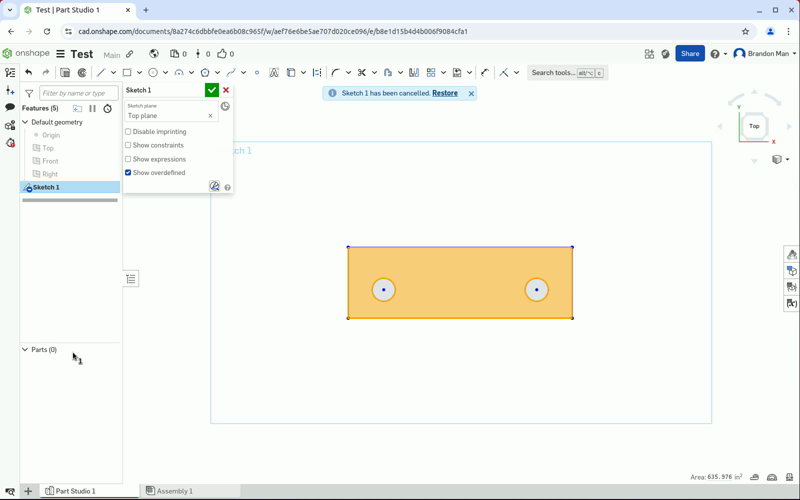
key(shift+e)
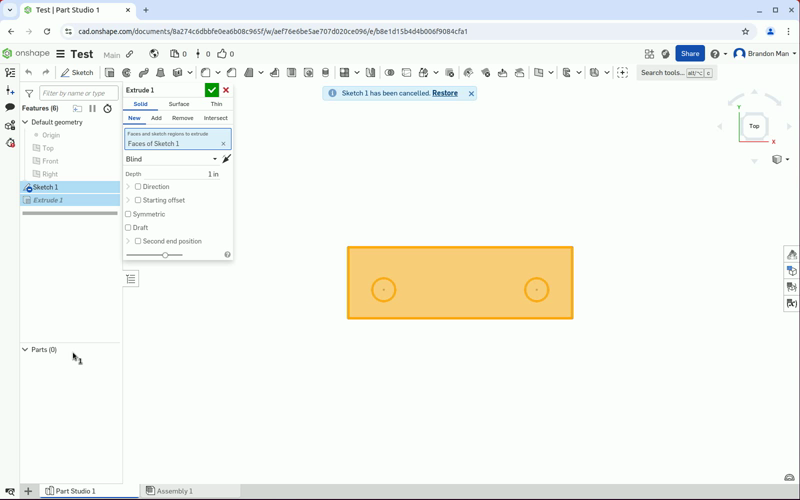
mouse_move(143, 106)
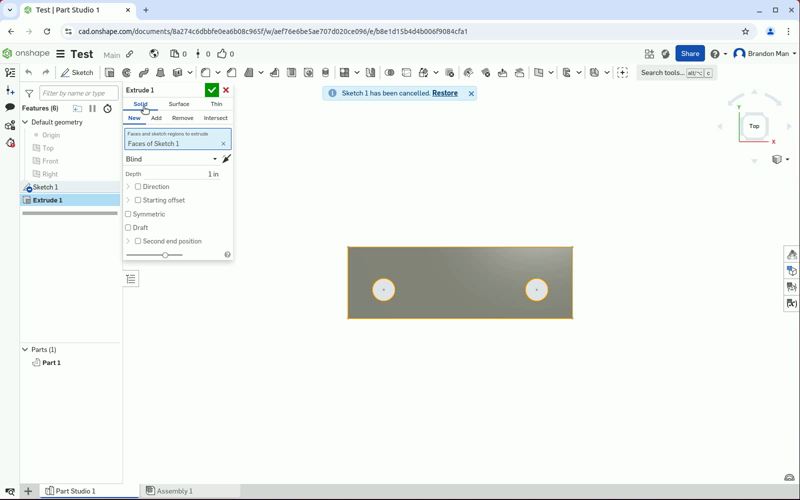
click(143, 106)
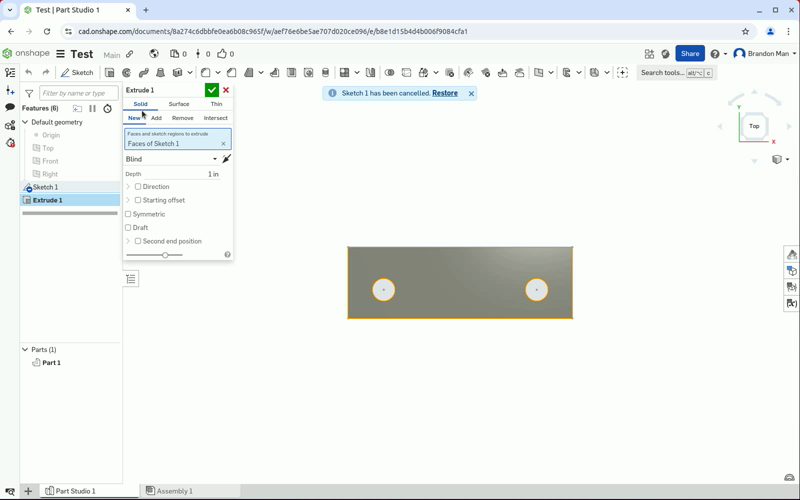
mouse_move(137, 120)
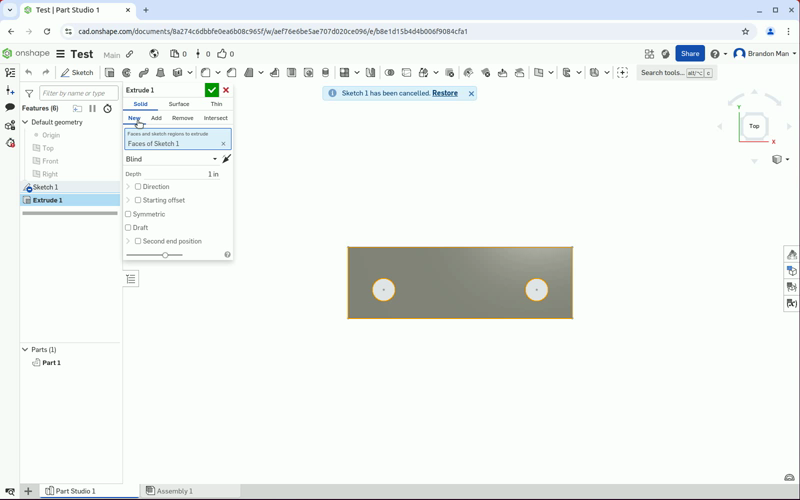
click(137, 120)
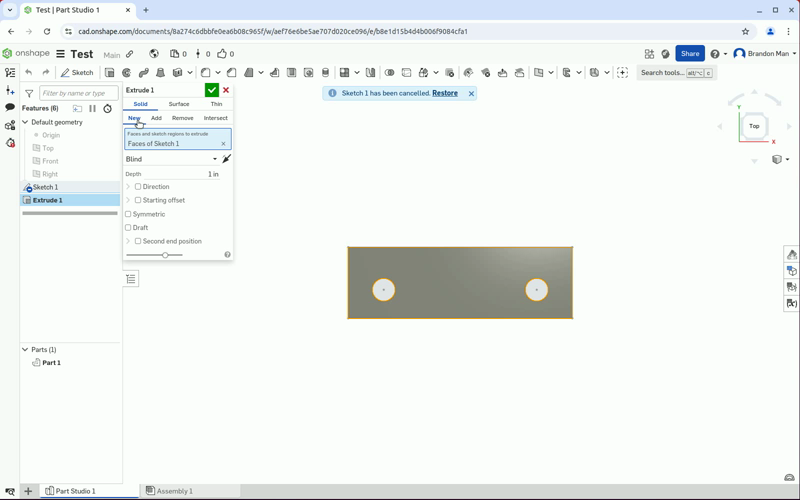
key(tab, 4)
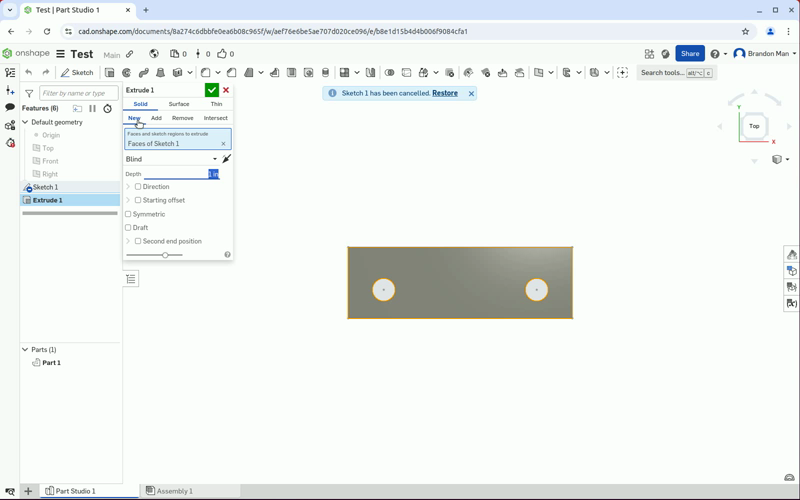
text(4.814)
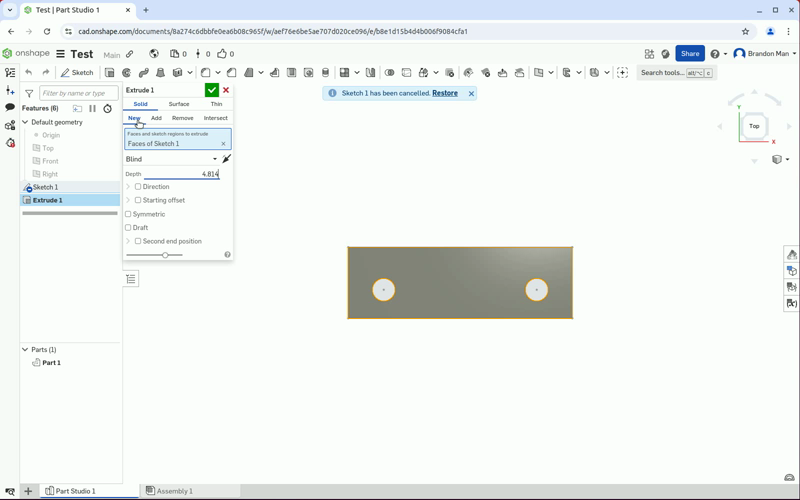
key(enter)
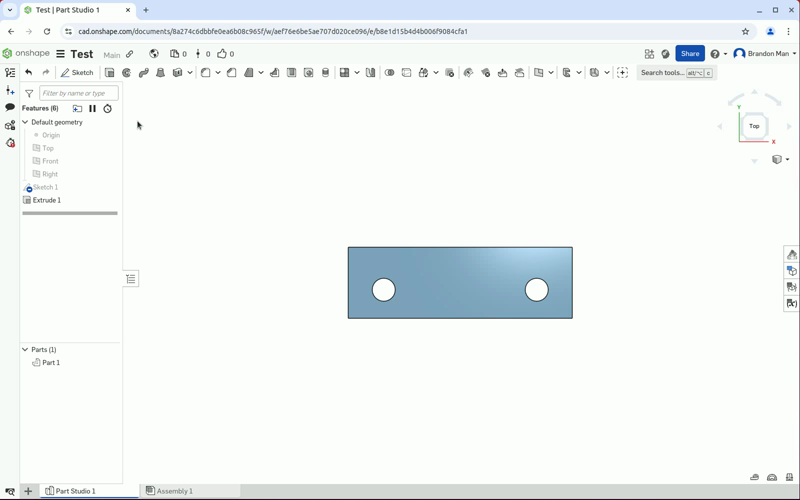
key(shift+h)
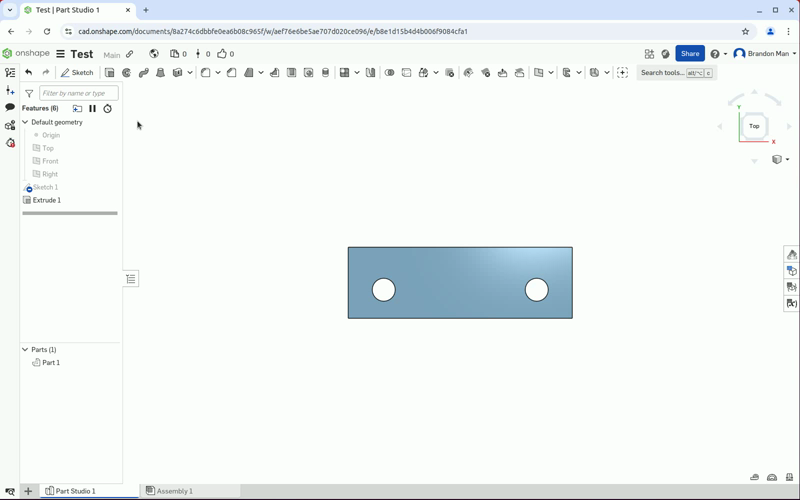
key(shift+h)
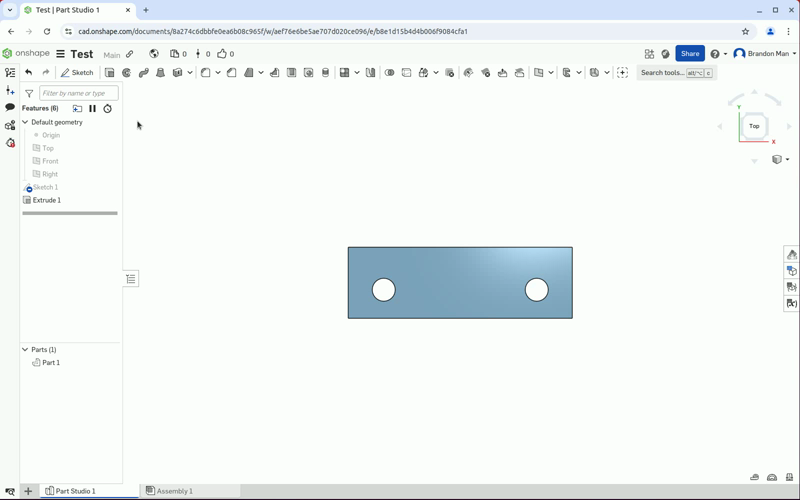
mouse_move(73, 189)
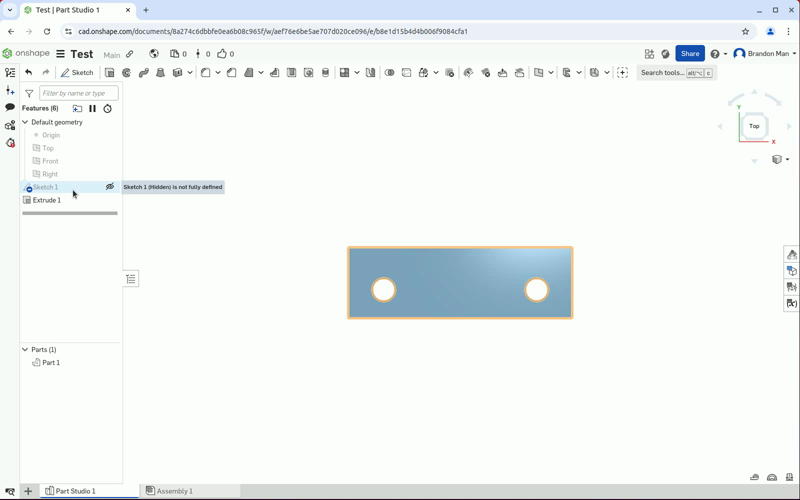
click(73, 189)
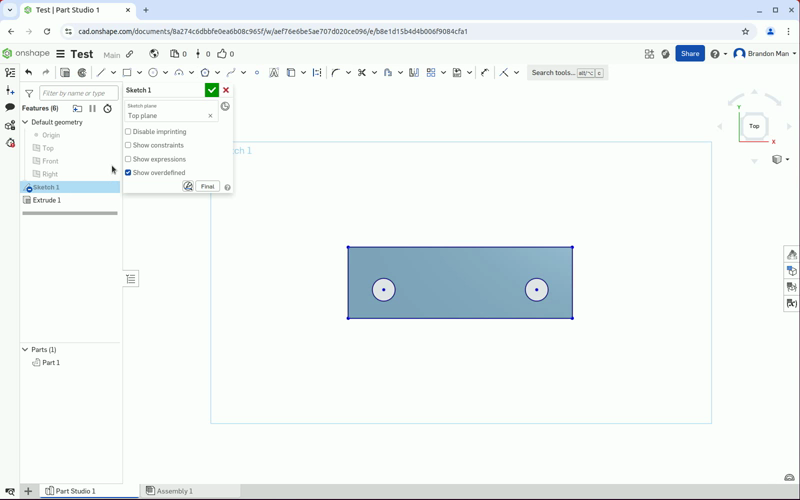
mouse_move(229, 92)
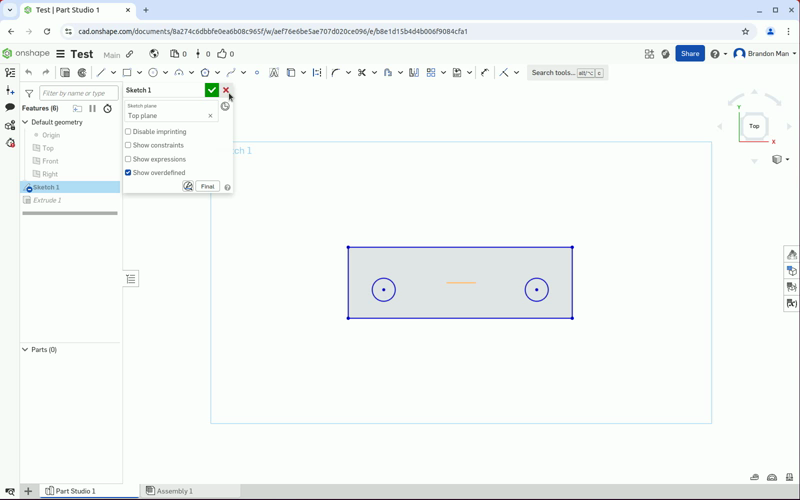
click(229, 92)
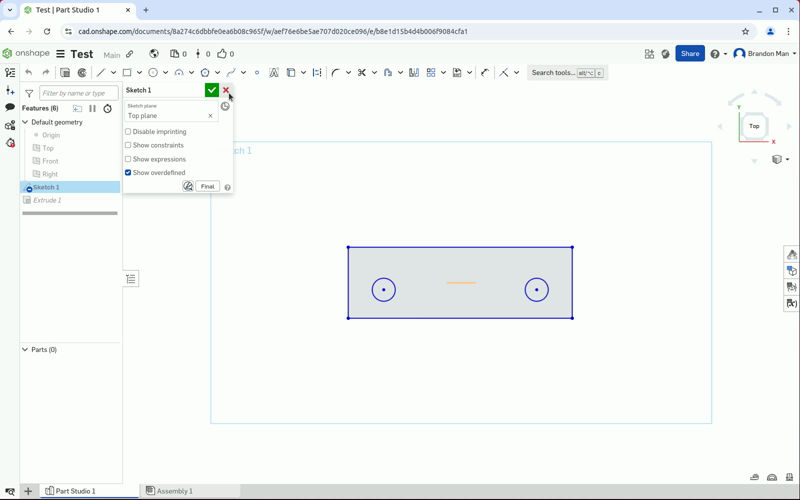
key(shift+s)
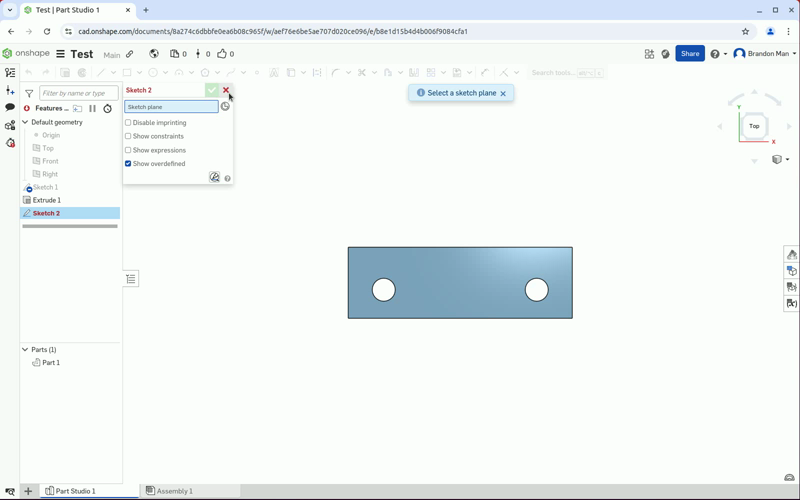
mouse_move(73, 150)
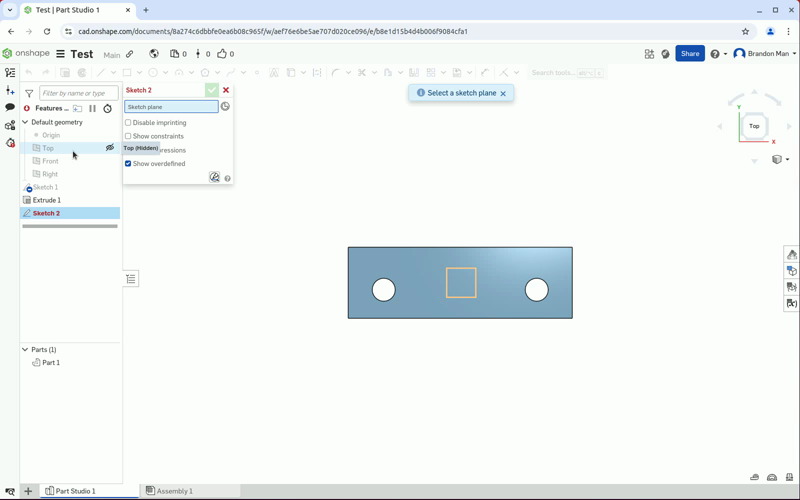
click(73, 150)
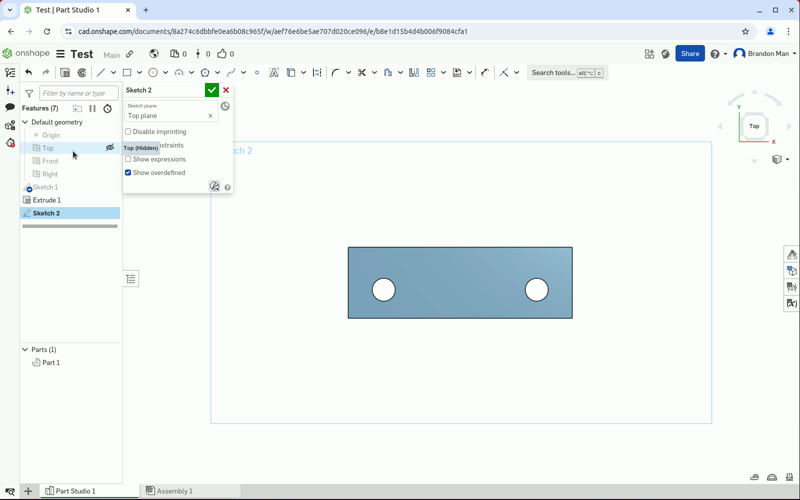
mouse_move(73, 352)
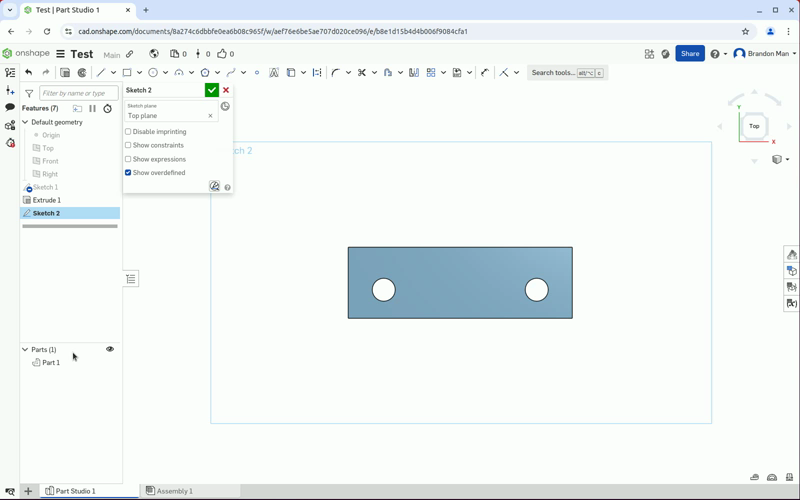
key(y)
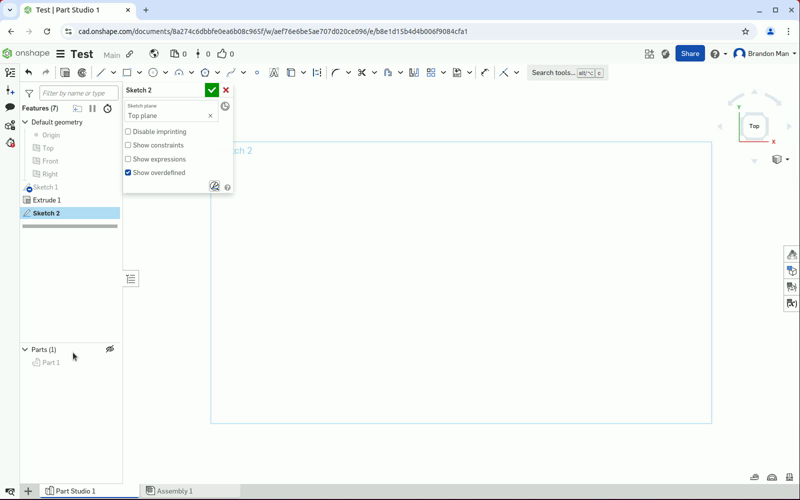
key(c)
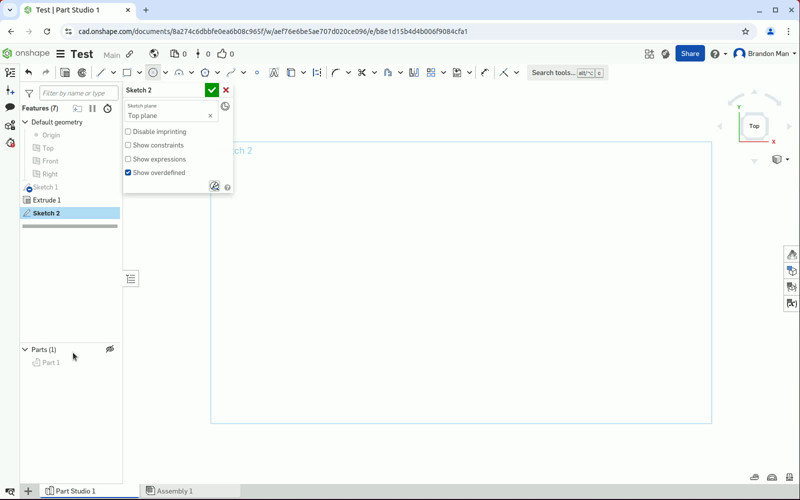
key_down(shift)
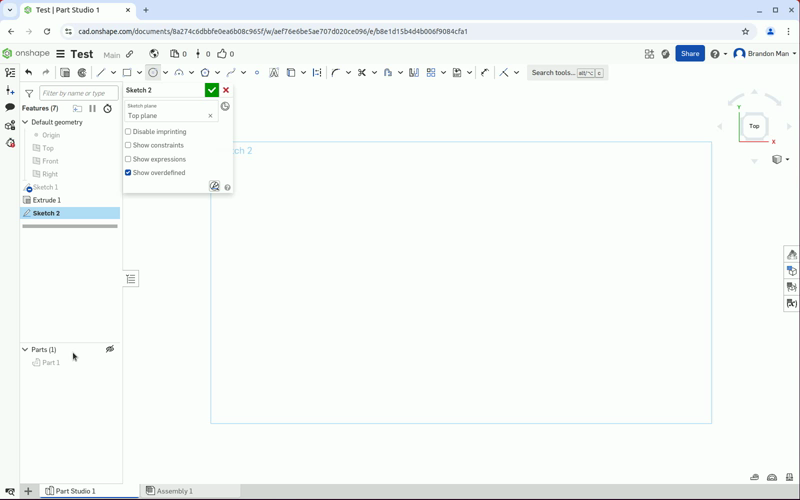
mouse_move(383, 290)
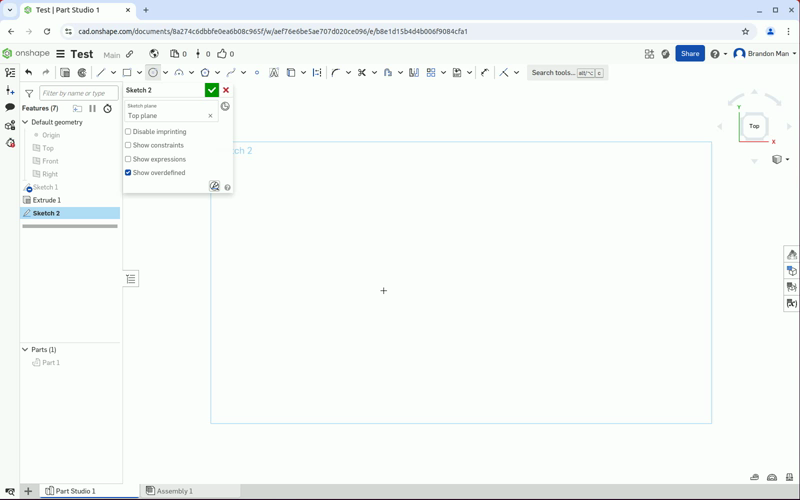
click(383, 290)
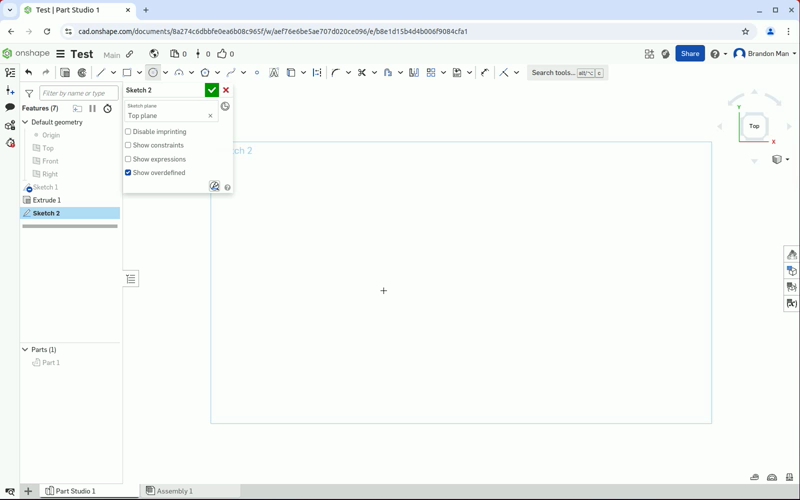
key_up(shift)
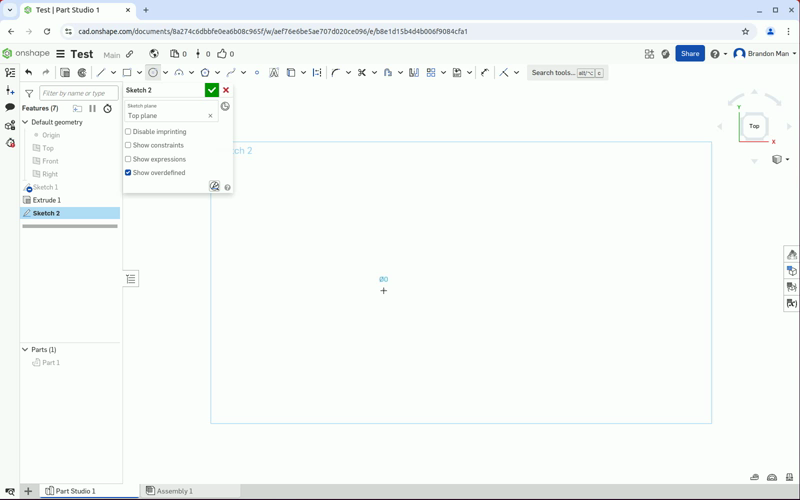
mouse_move(397, 290)
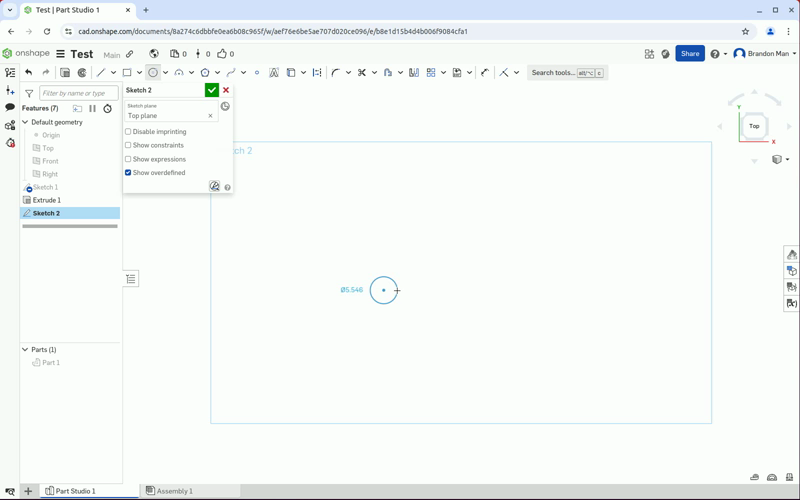
click(397, 290)
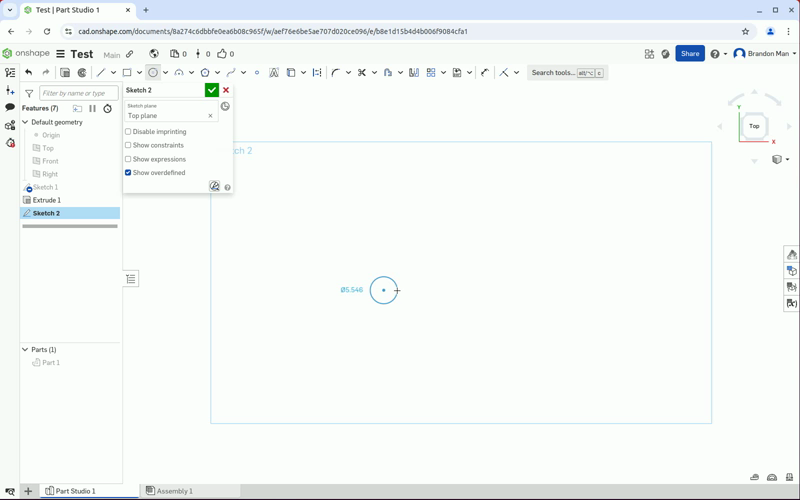
key(esc)
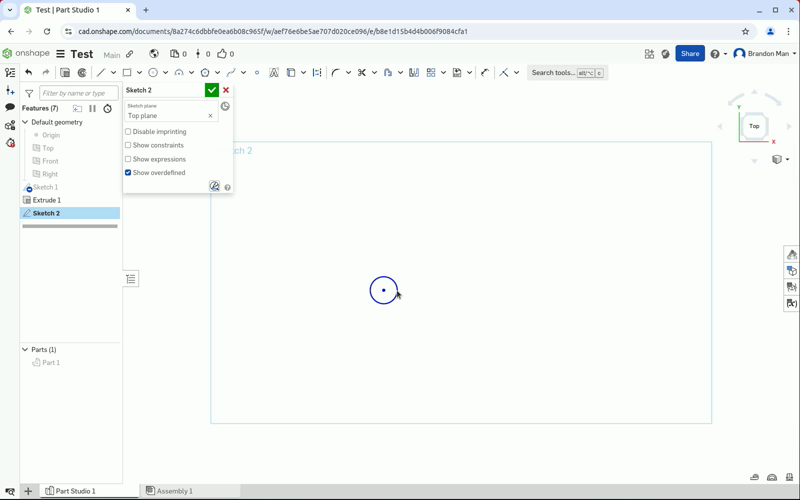
key(c)
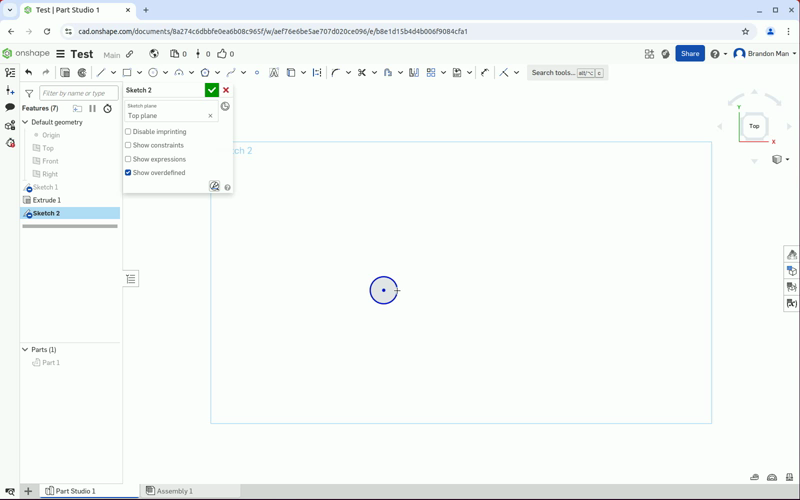
key_down(shift)
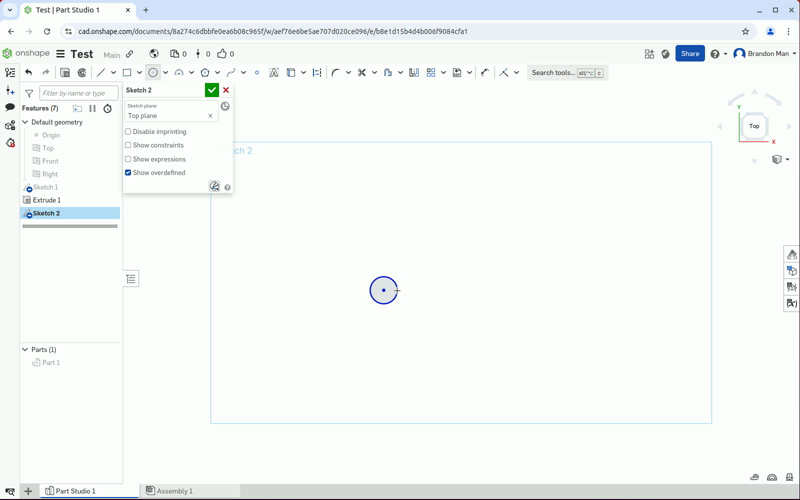
mouse_move(383, 290)
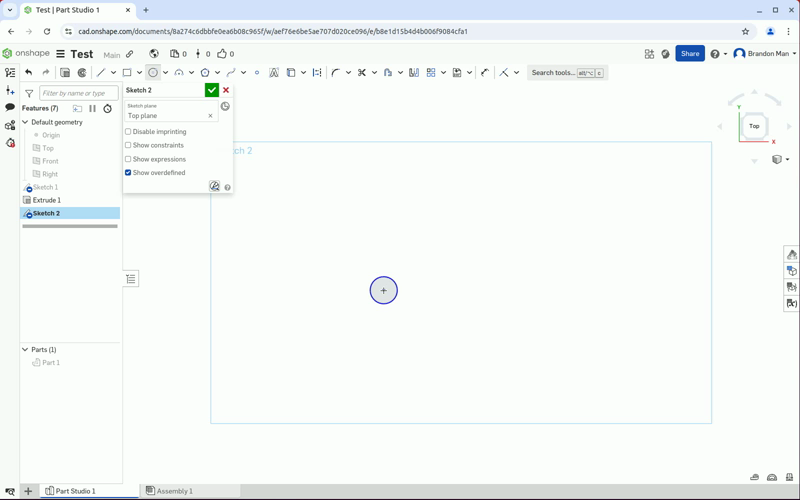
click(383, 290)
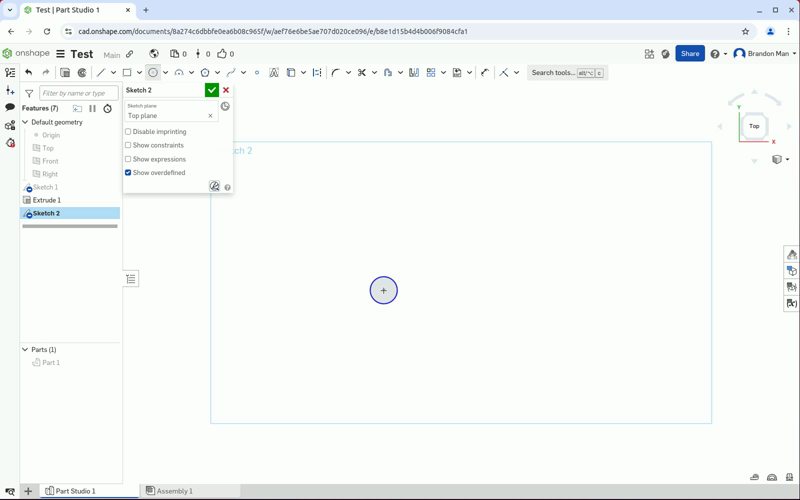
key_up(shift)
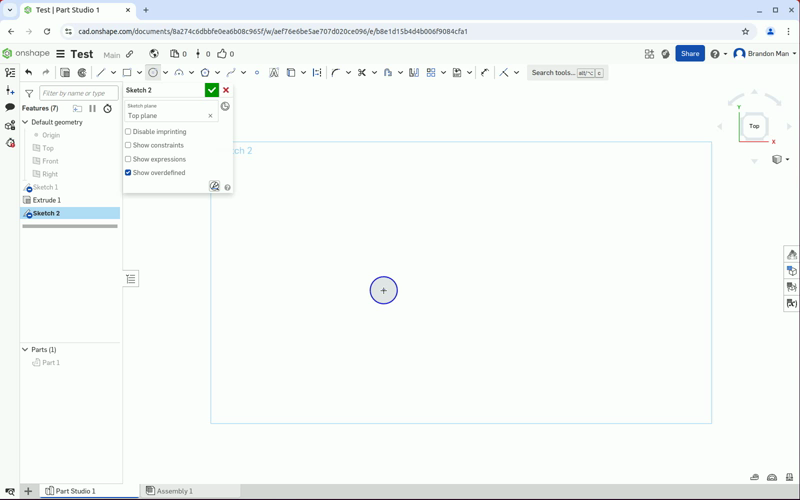
mouse_move(392, 290)
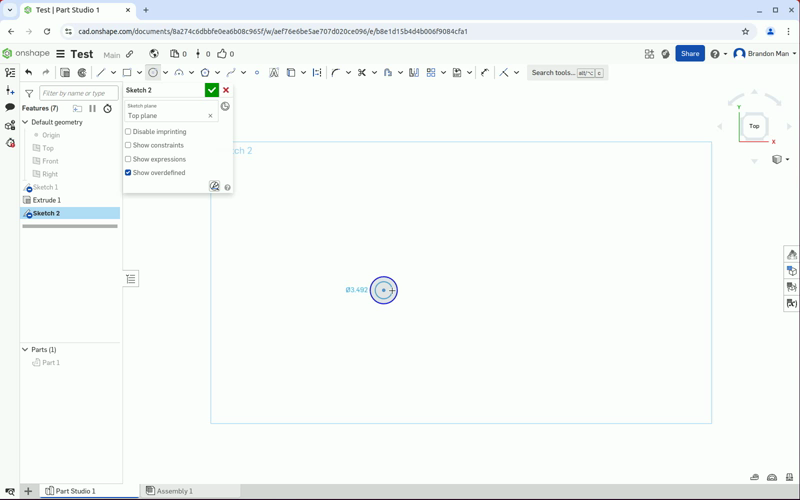
click(392, 290)
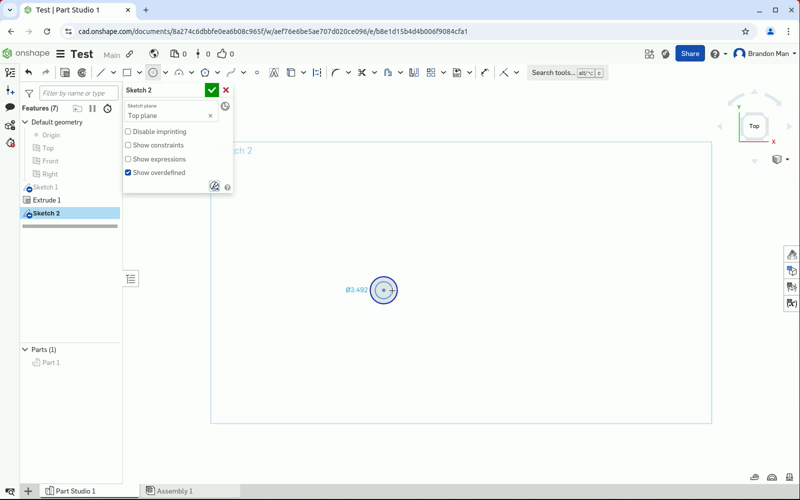
key(esc)
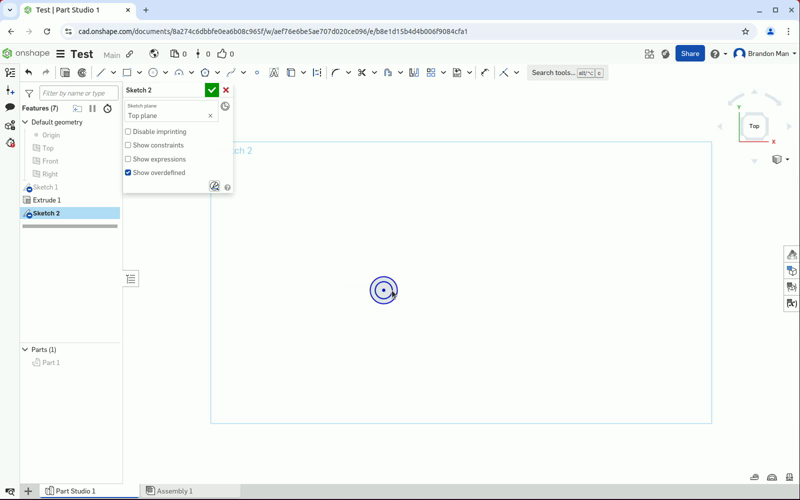
mouse_move(393, 288)
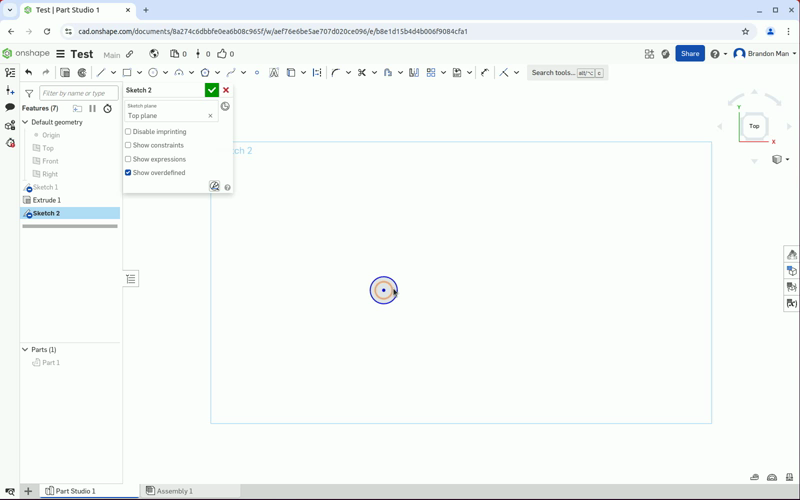
scroll(6)
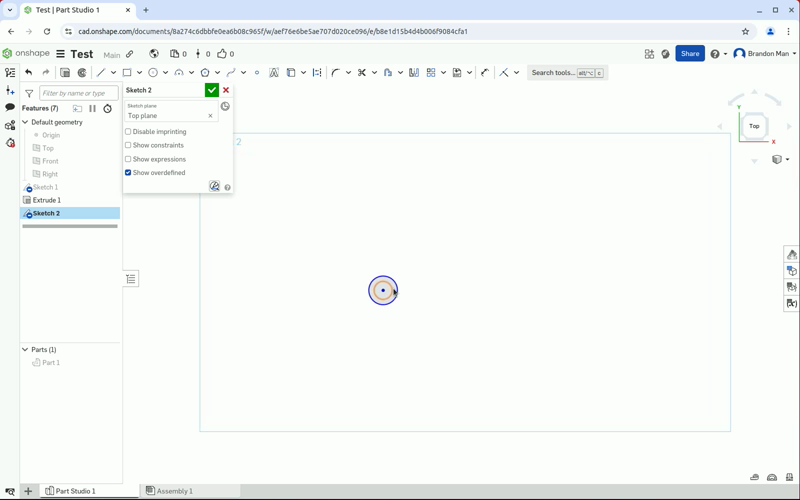
scroll(6)
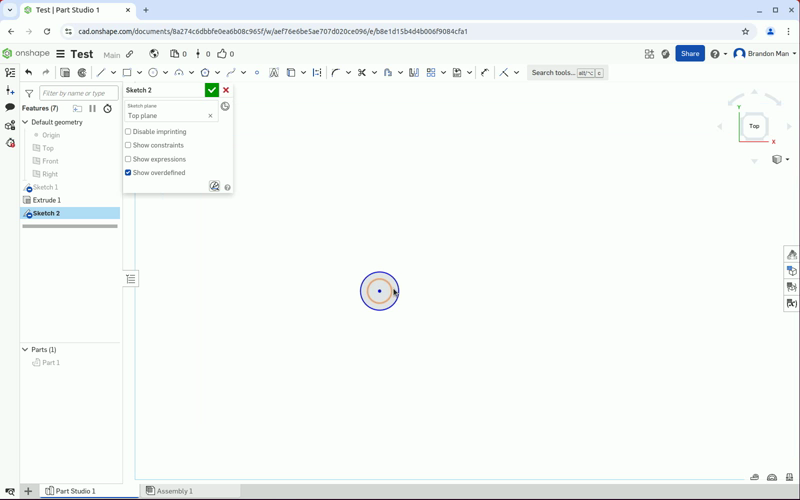
scroll(6)
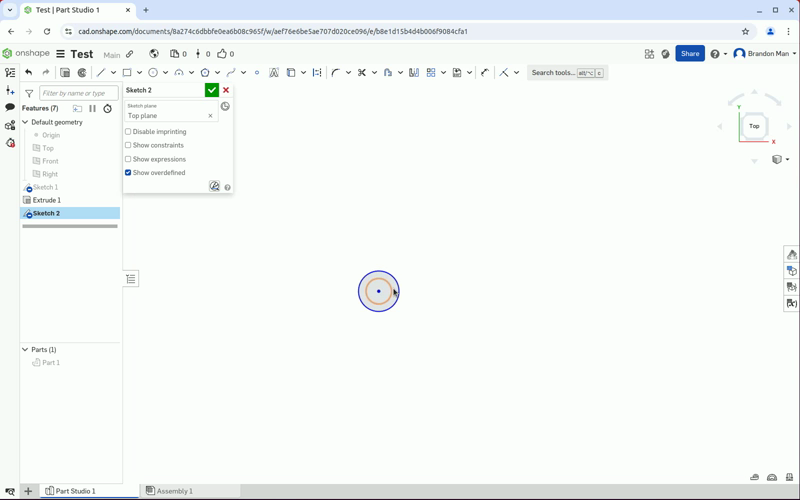
scroll(6)
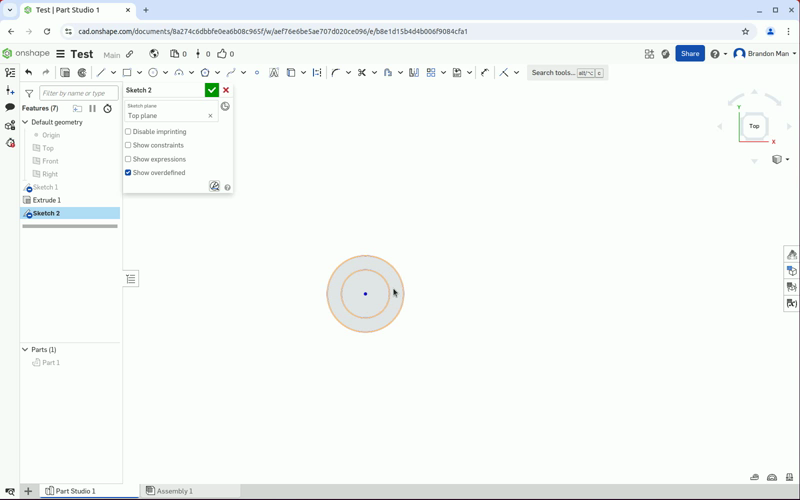
scroll(6)
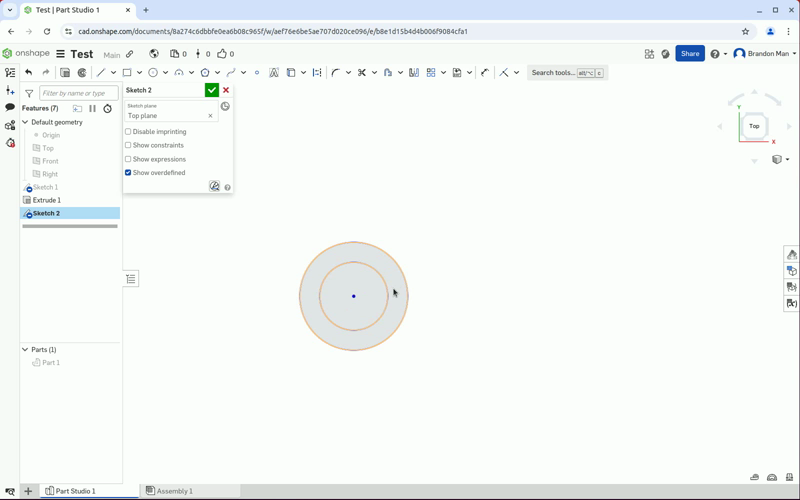
scroll(6)
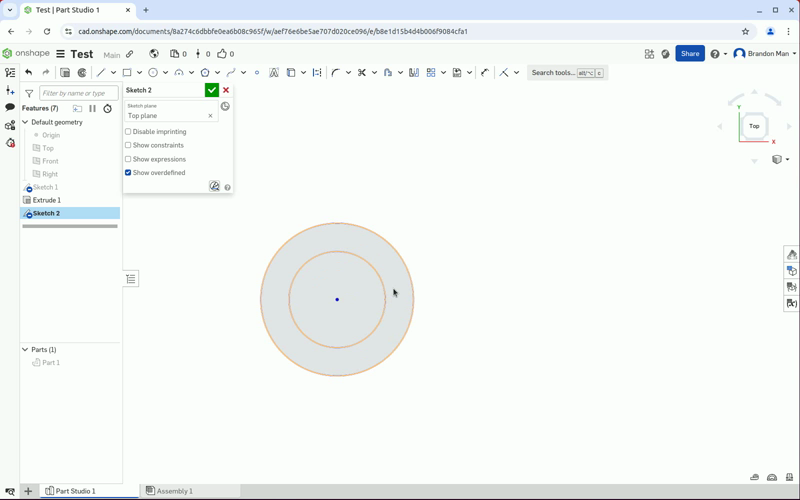
scroll(6)
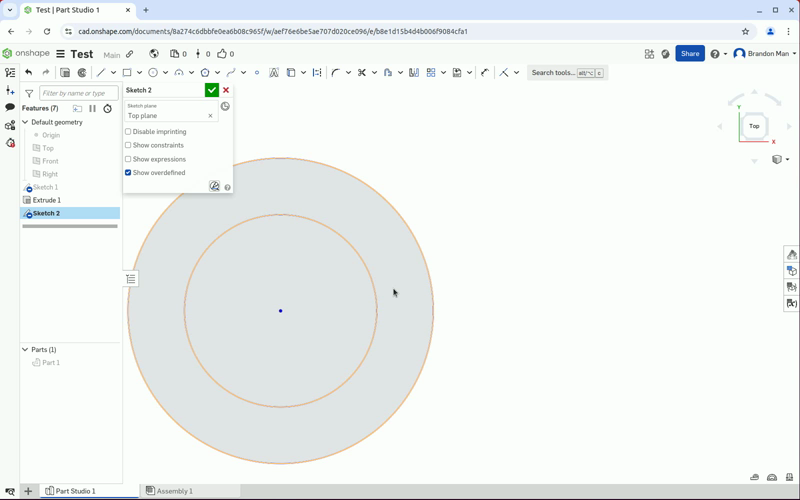
click(393, 288)
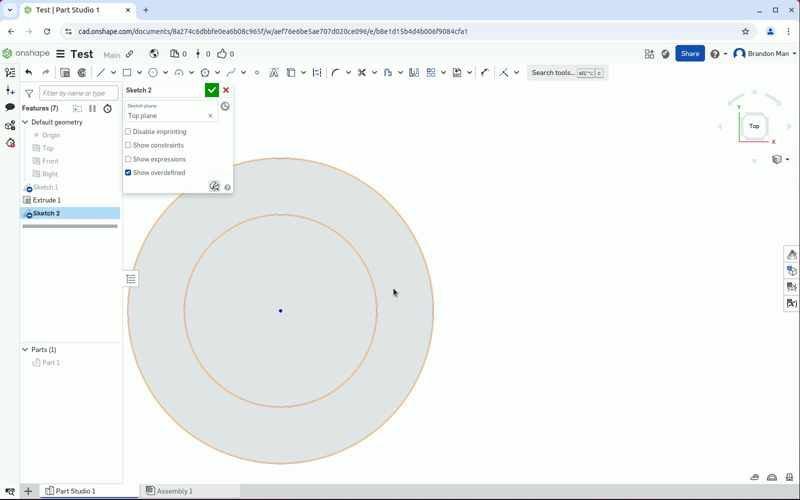
scroll(-6)
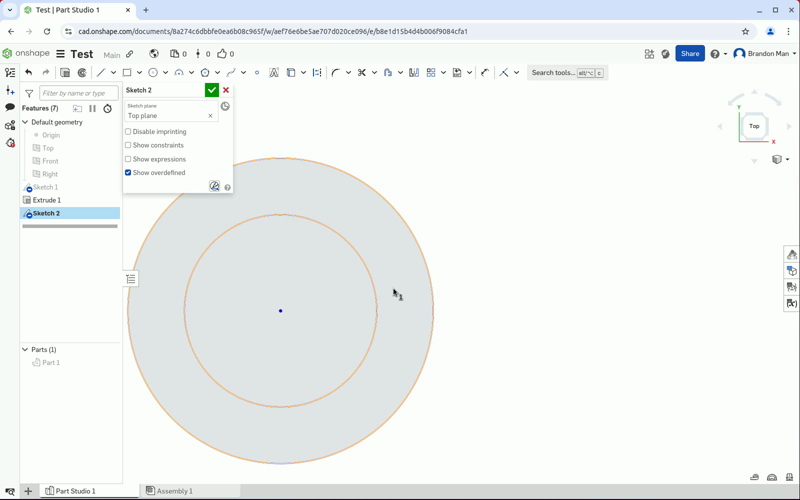
scroll(-6)
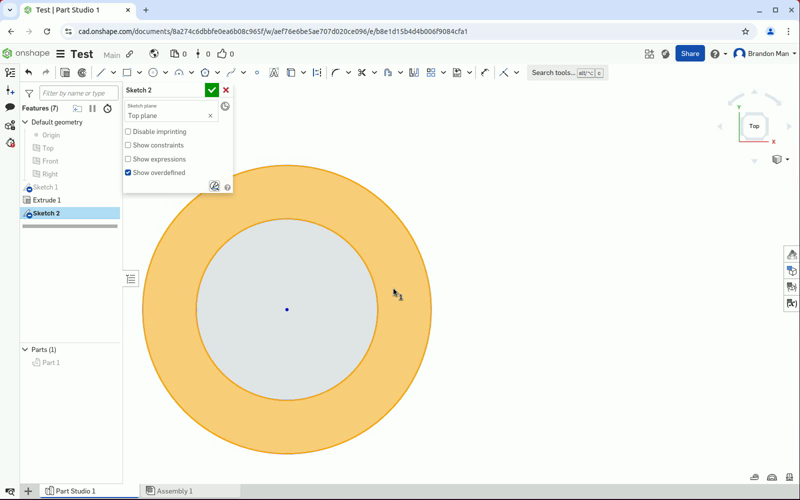
scroll(-6)
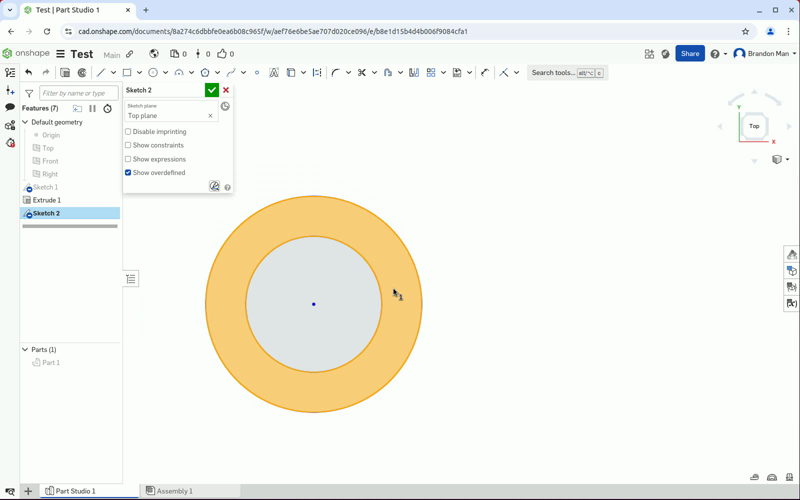
scroll(-6)
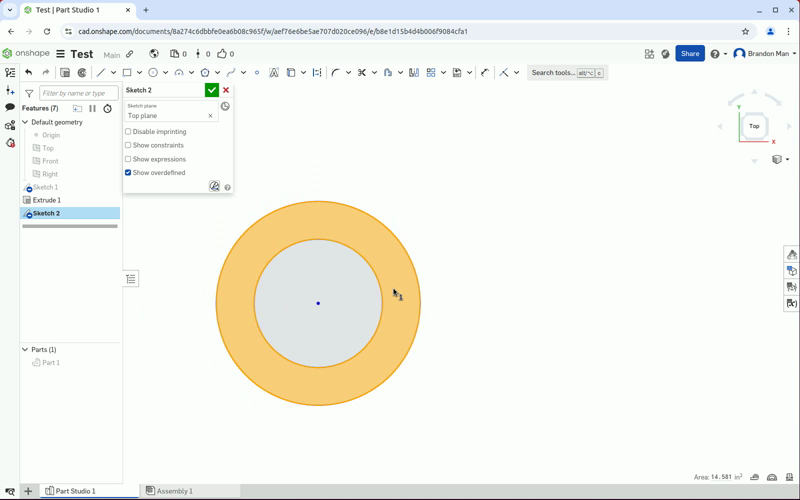
scroll(-6)
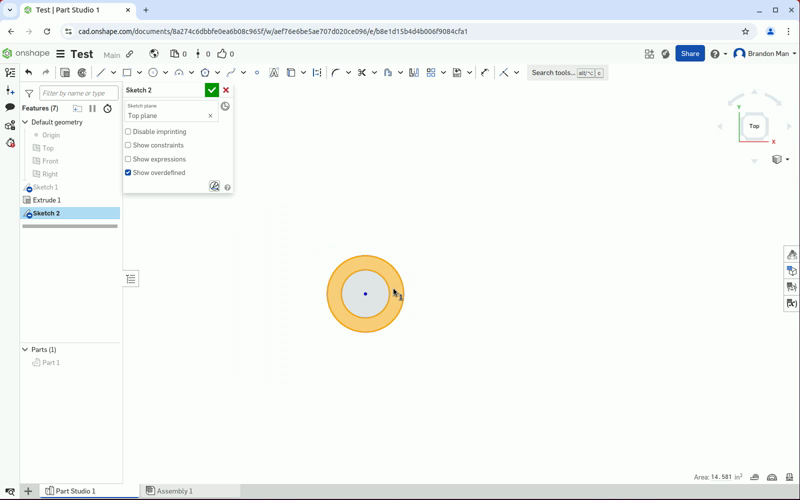
scroll(-6)
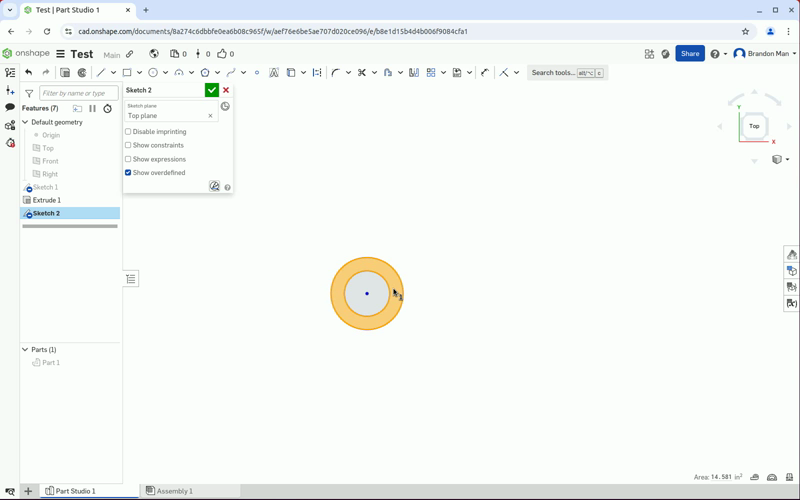
scroll(-6)
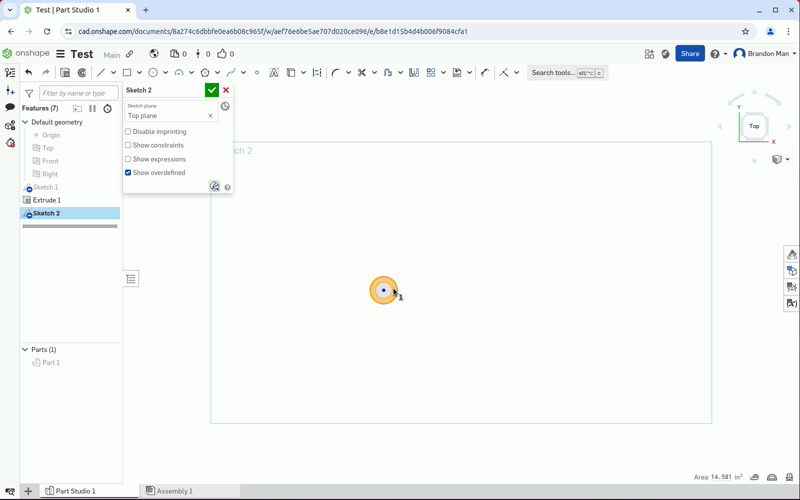
mouse_move(73, 352)
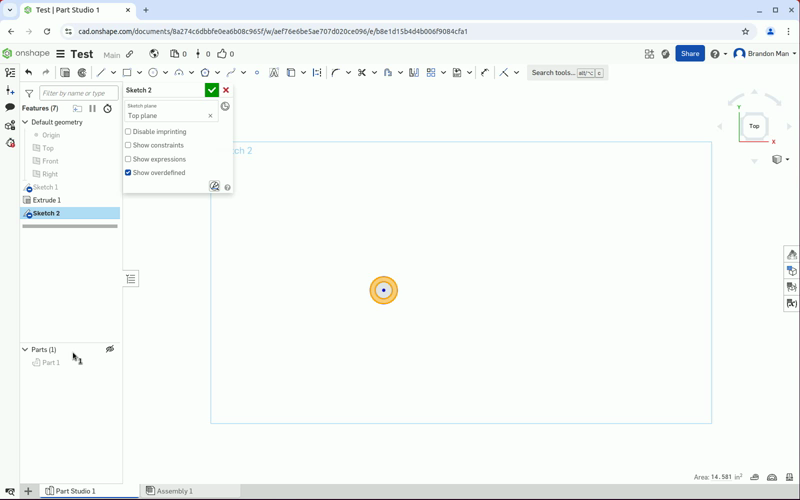
key(shift+y)
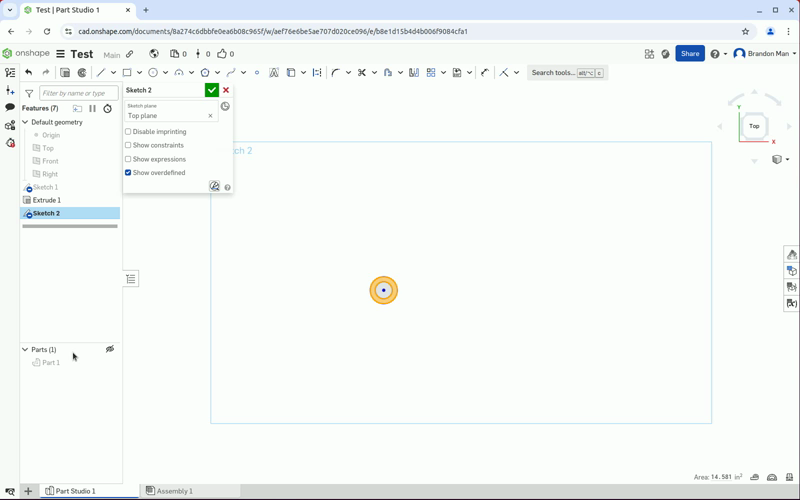
key(shift+e)
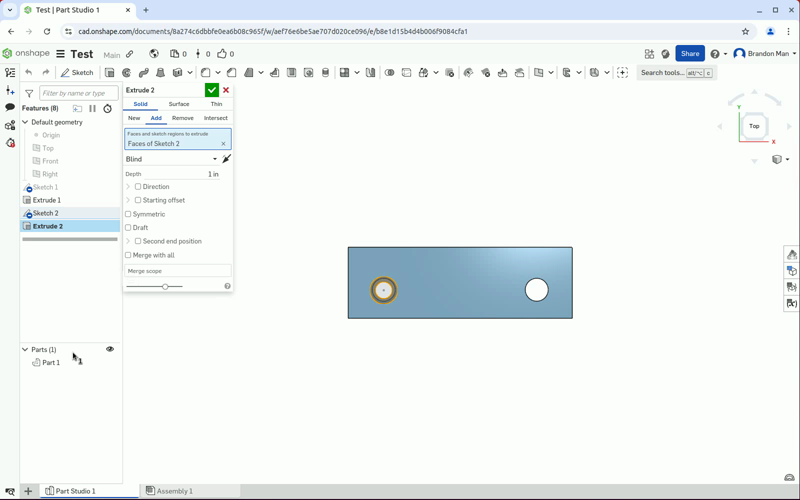
mouse_move(143, 106)
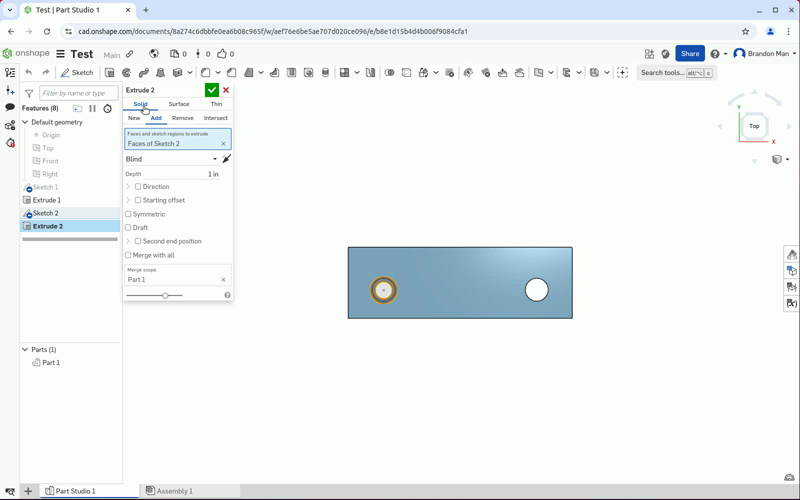
click(143, 106)
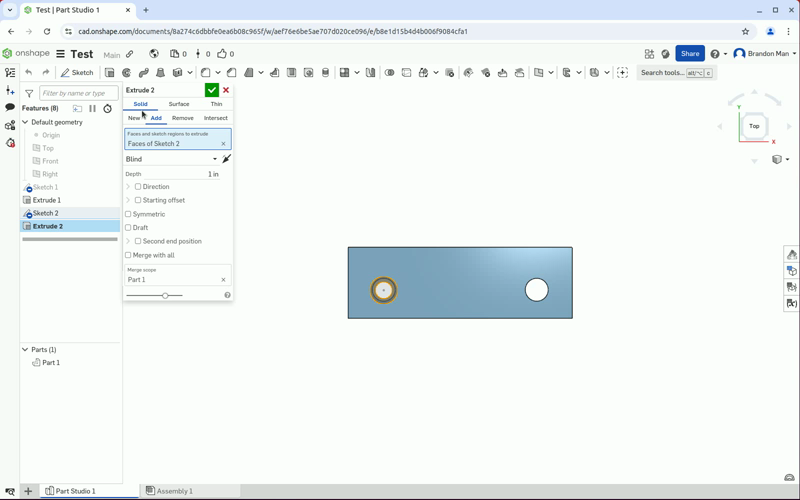
mouse_move(137, 120)
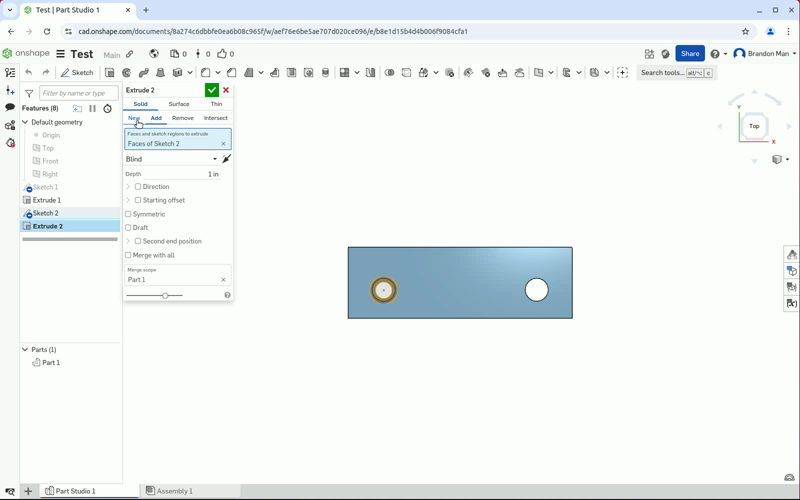
click(137, 120)
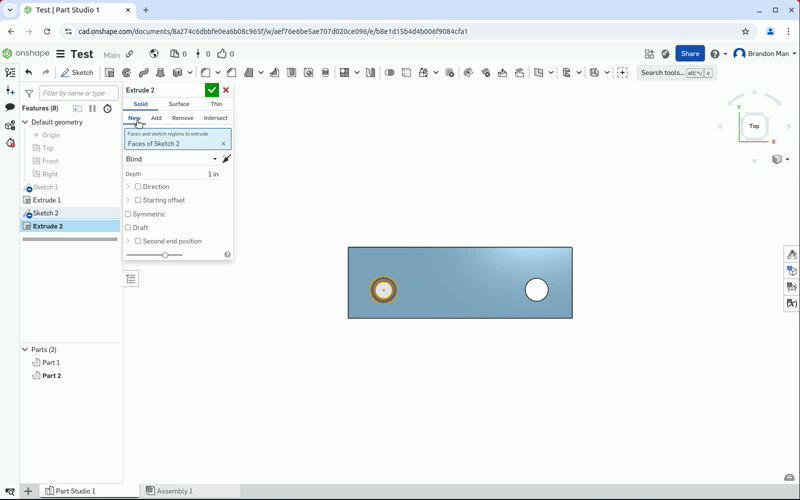
key(tab, 4)
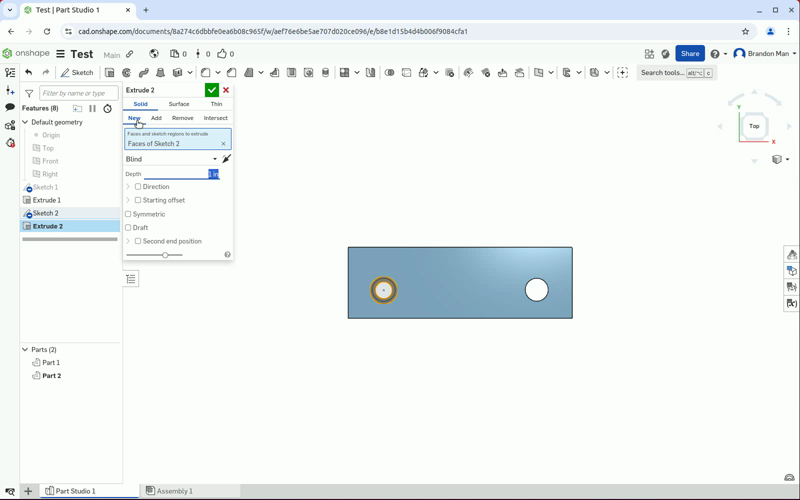
text(4.814)
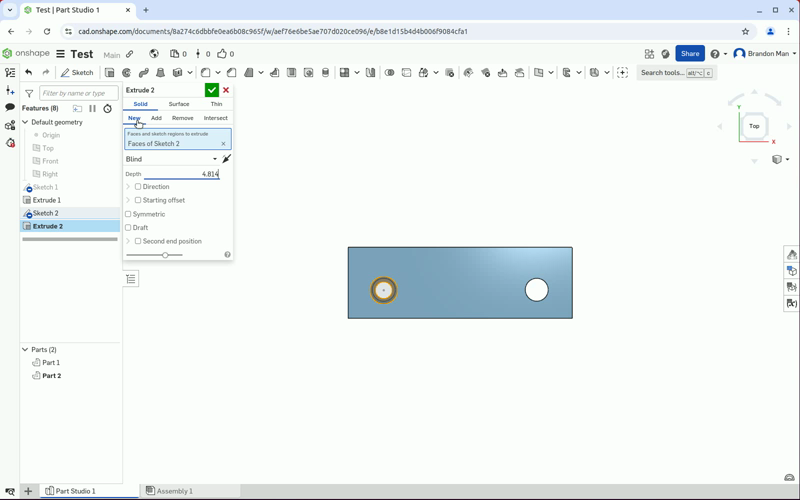
key(enter)
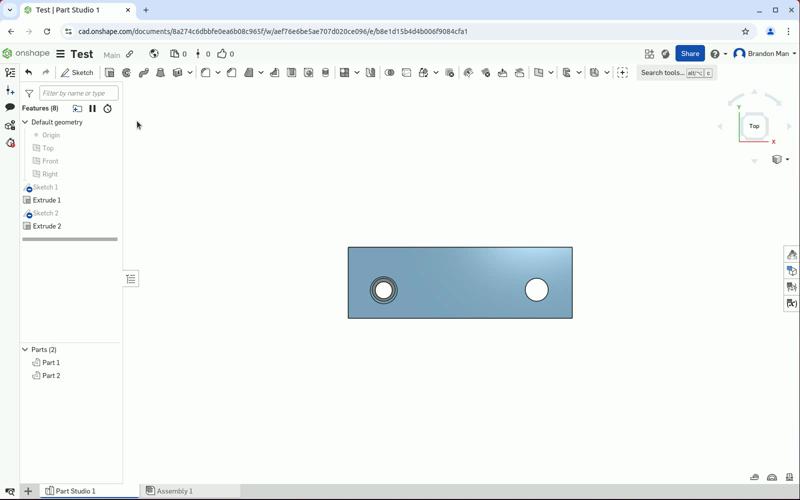
key(shift+h)
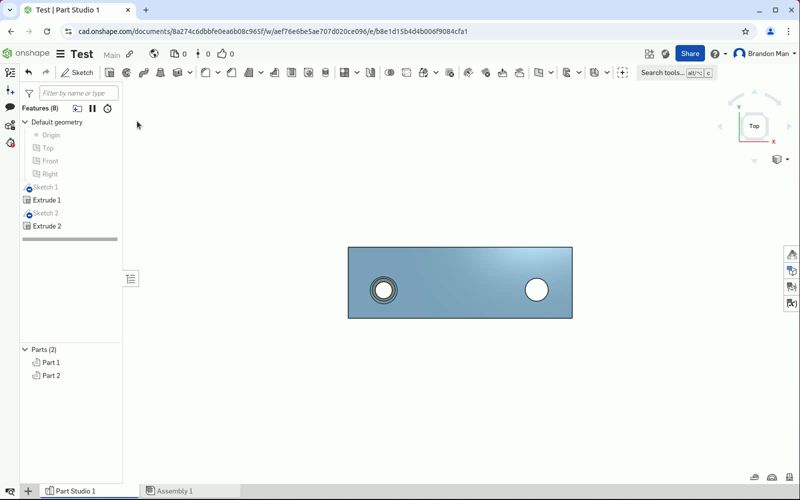
key(shift+h)
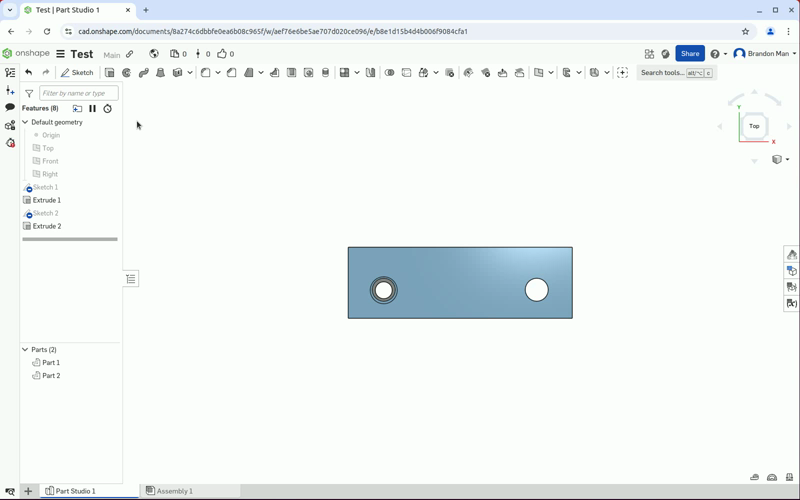
mouse_move(73, 189)
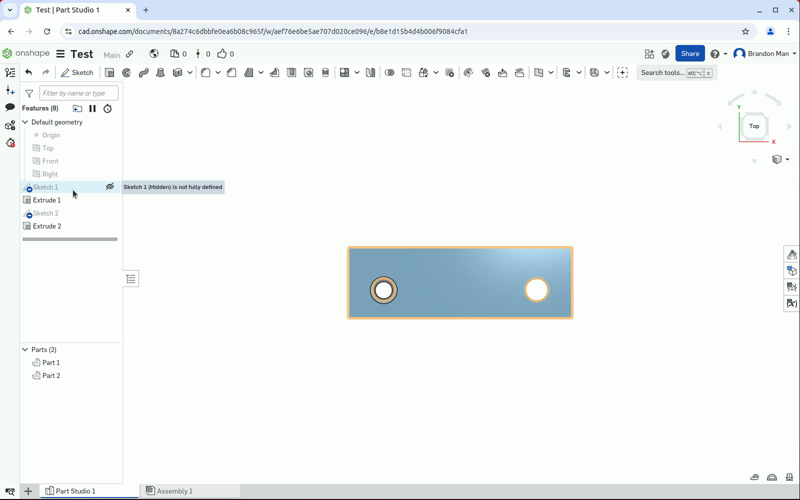
click(73, 189)
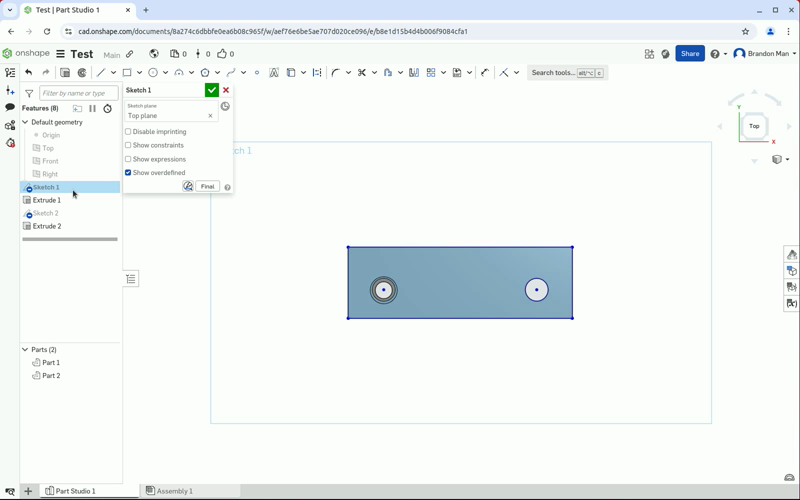
mouse_move(229, 92)
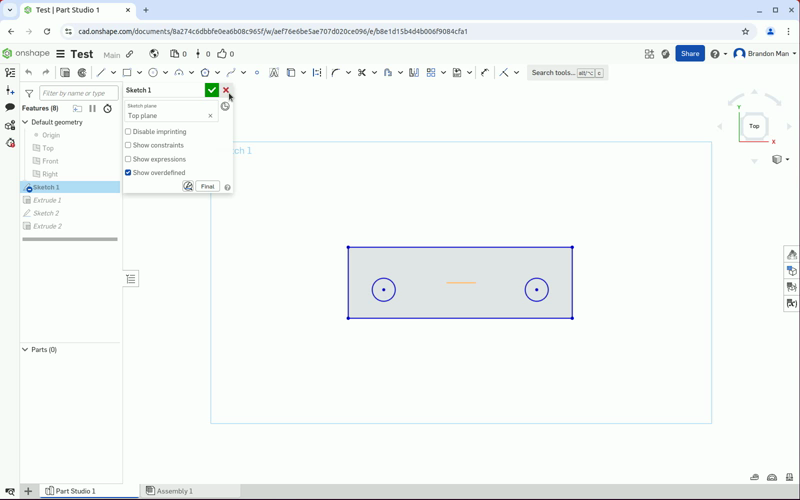
click(229, 92)
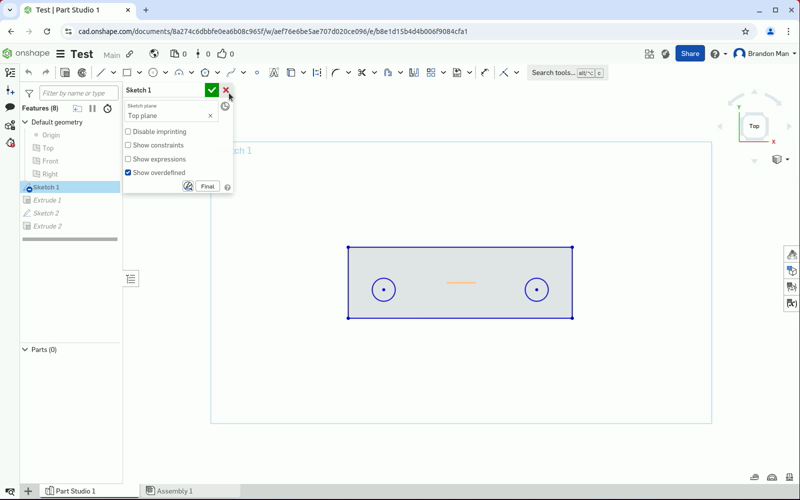
key(shift+s)
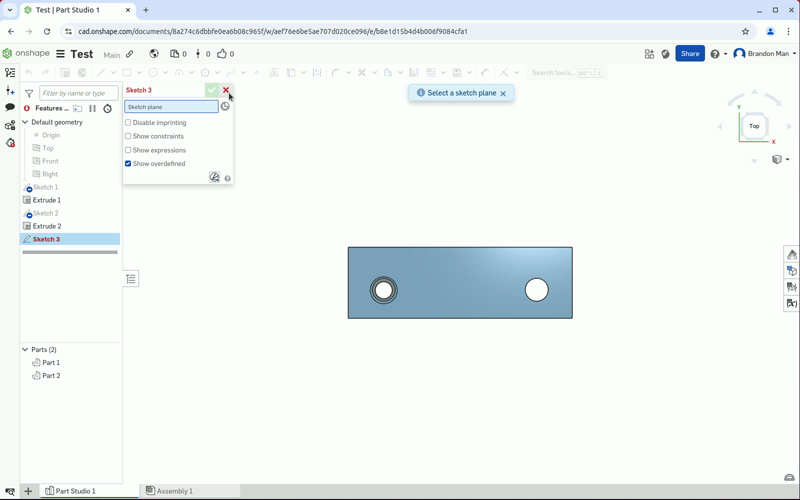
mouse_move(73, 150)
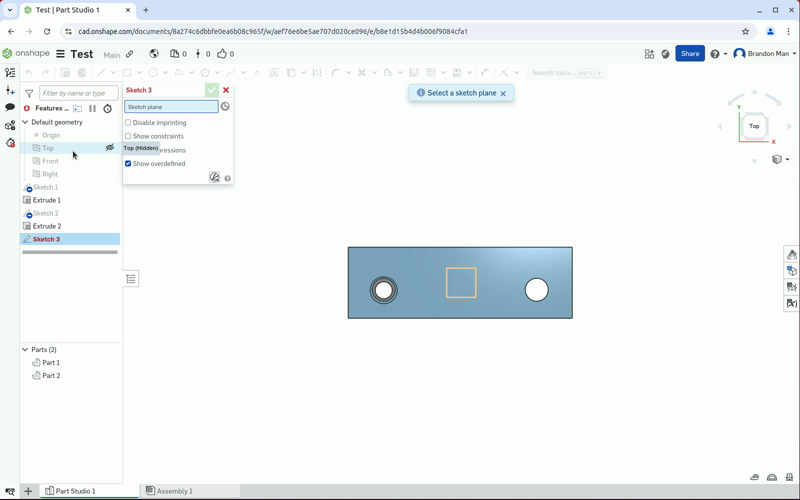
click(73, 150)
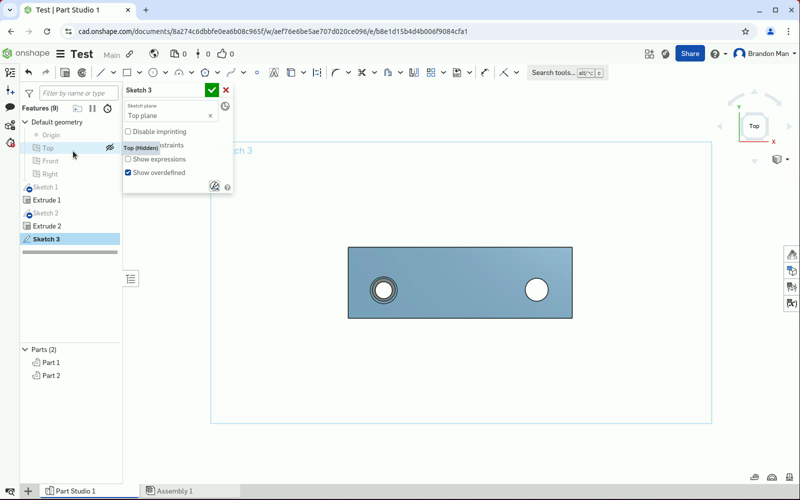
mouse_move(73, 352)
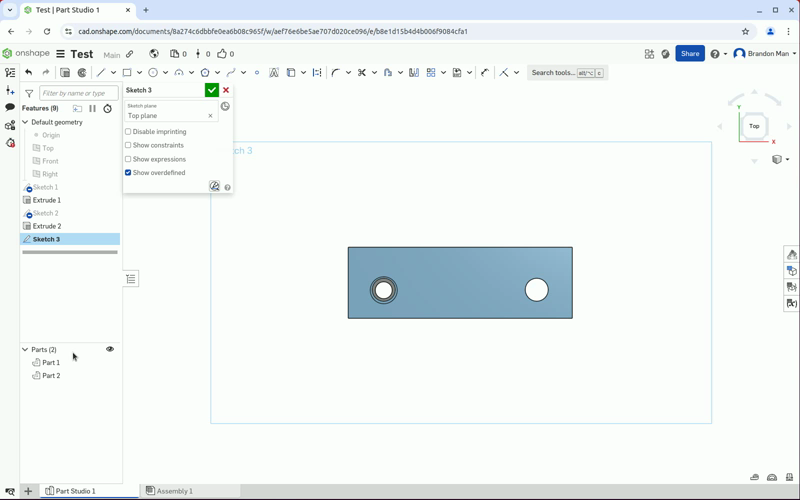
key(y)
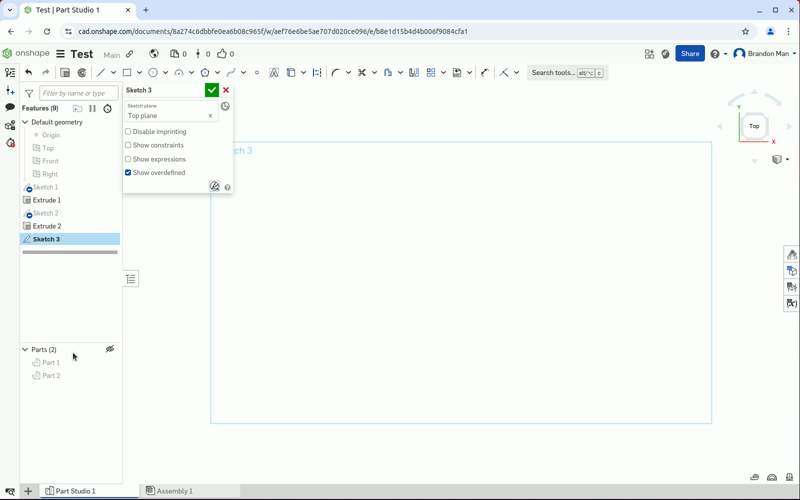
key(c)
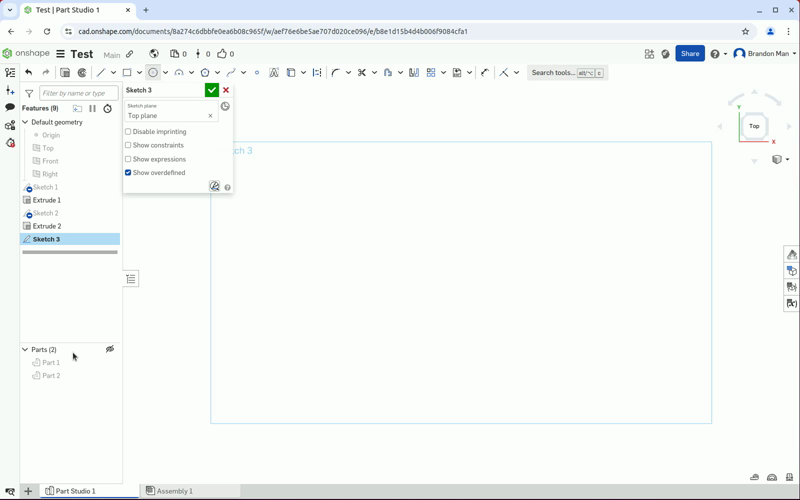
key_down(shift)
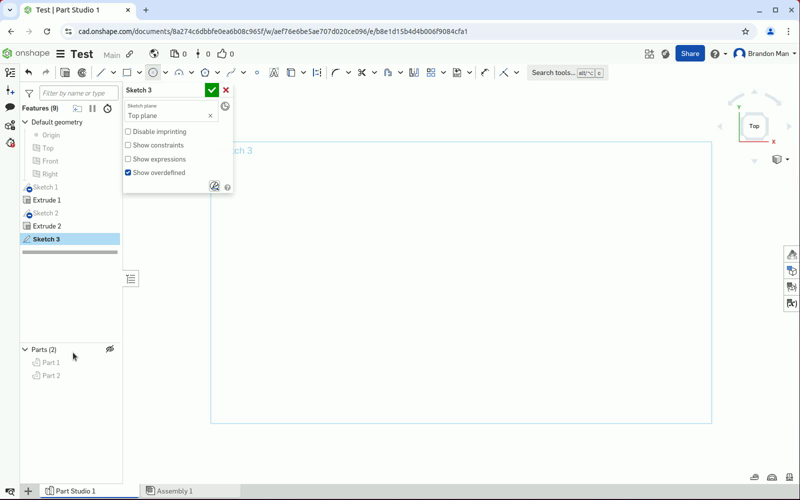
mouse_move(538, 290)
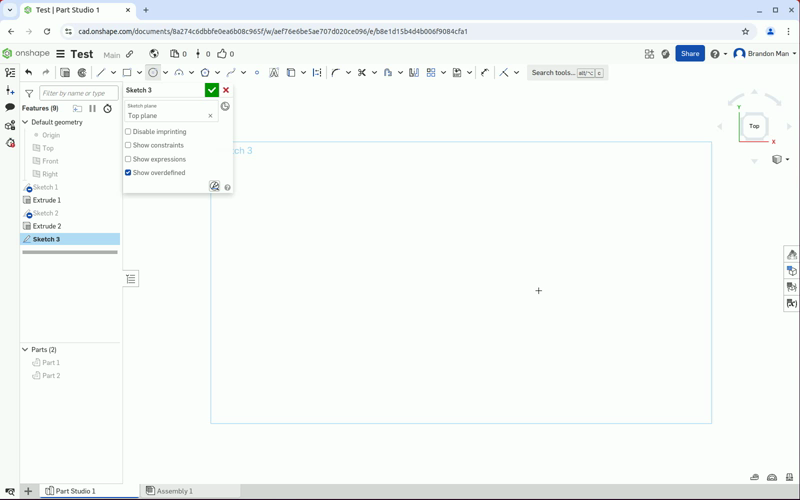
click(538, 290)
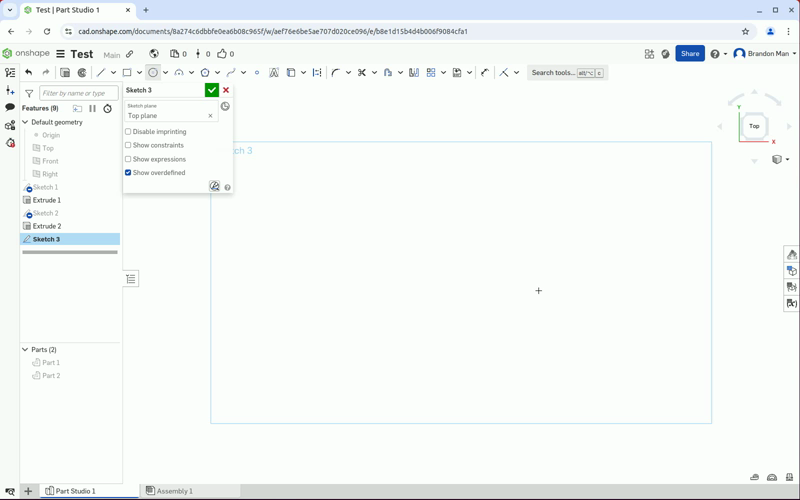
key_up(shift)
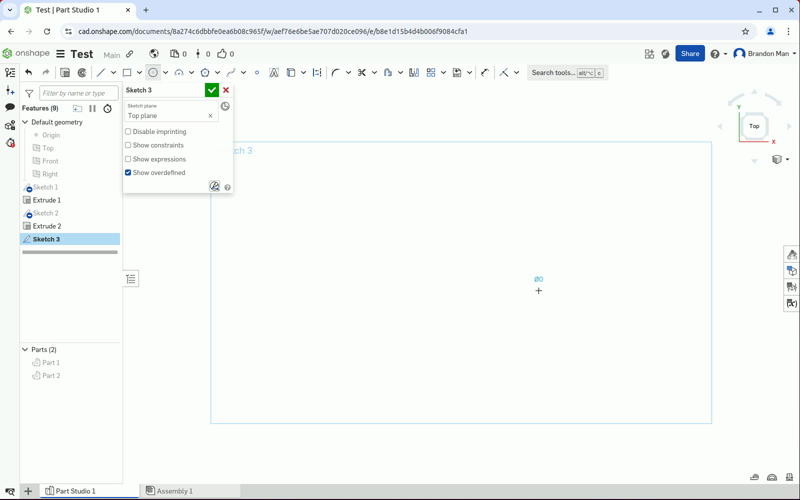
mouse_move(552, 290)
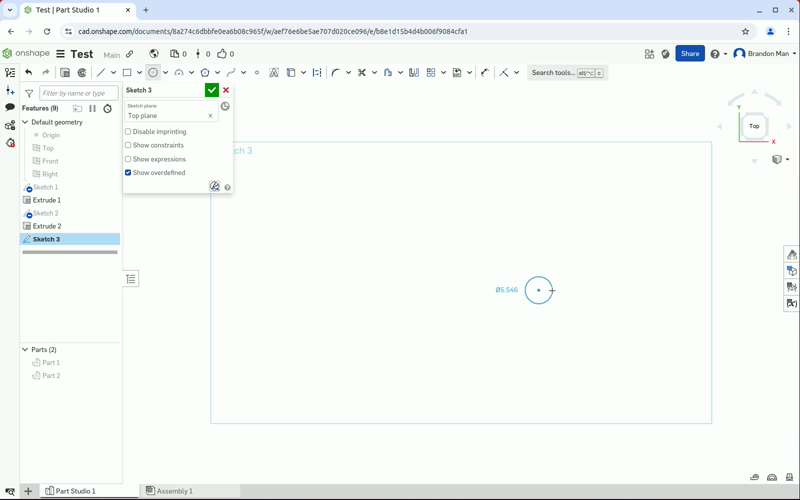
click(552, 290)
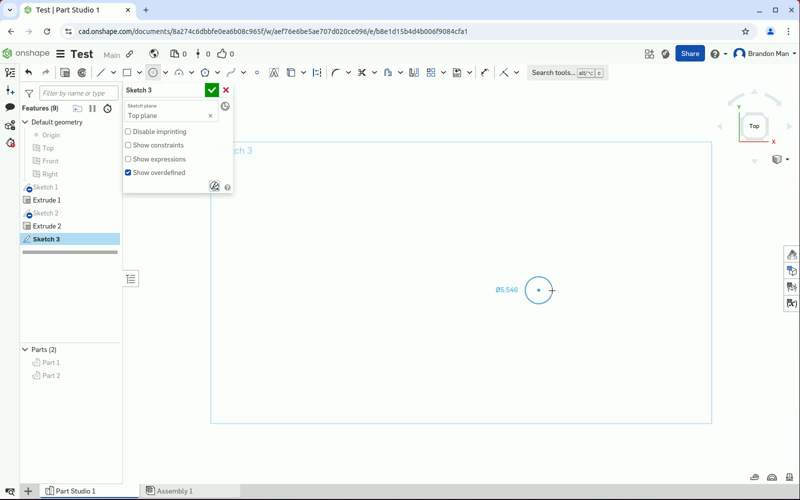
key(esc)
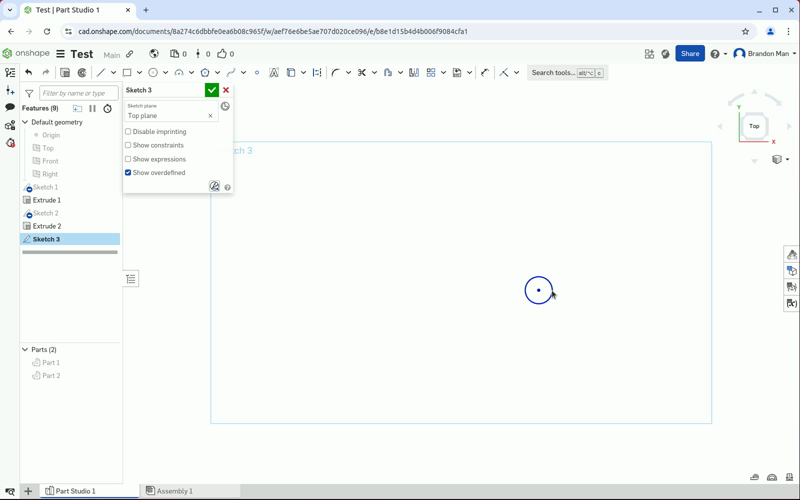
key(c)
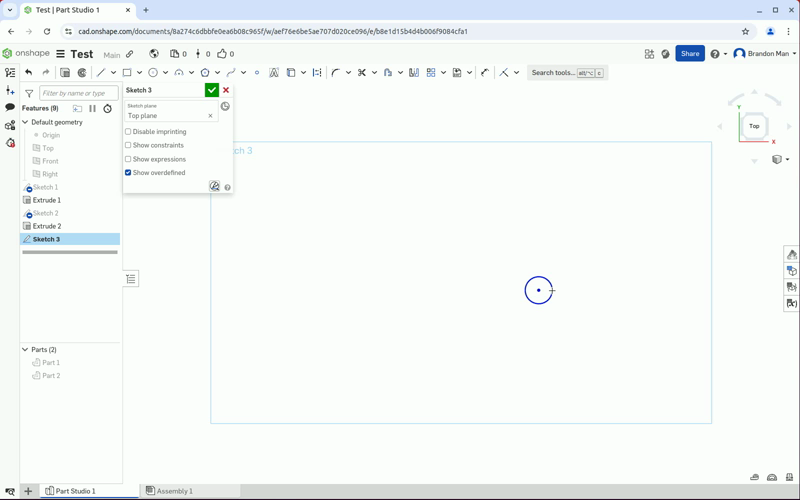
key_down(shift)
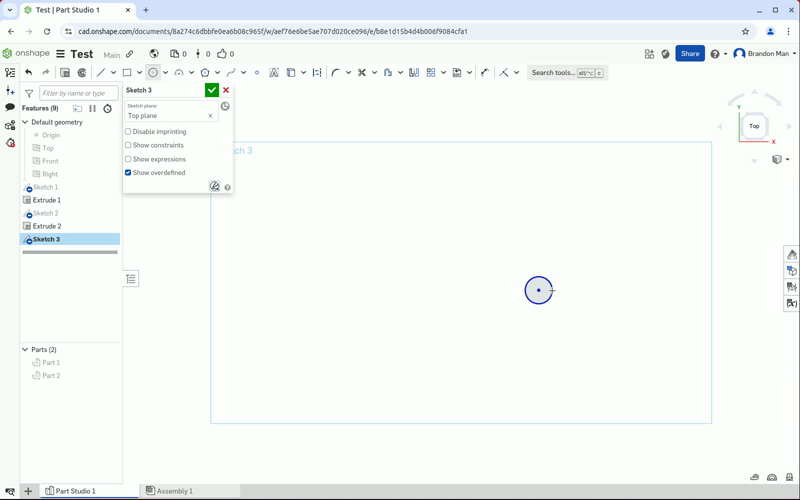
mouse_move(538, 290)
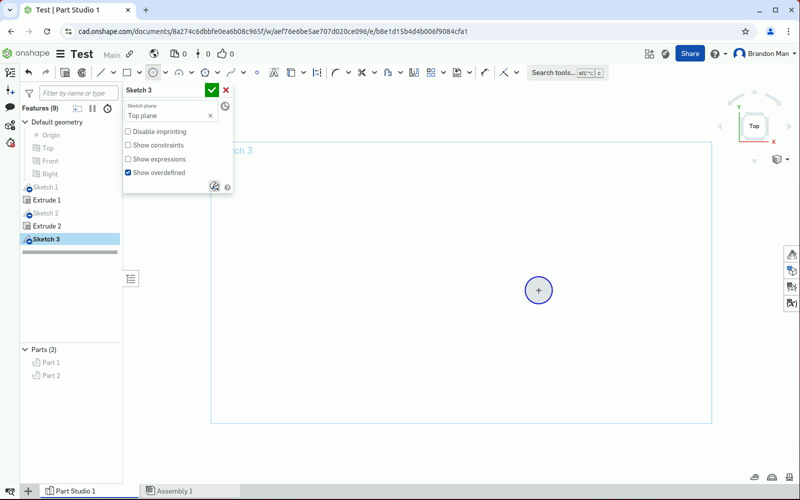
click(538, 290)
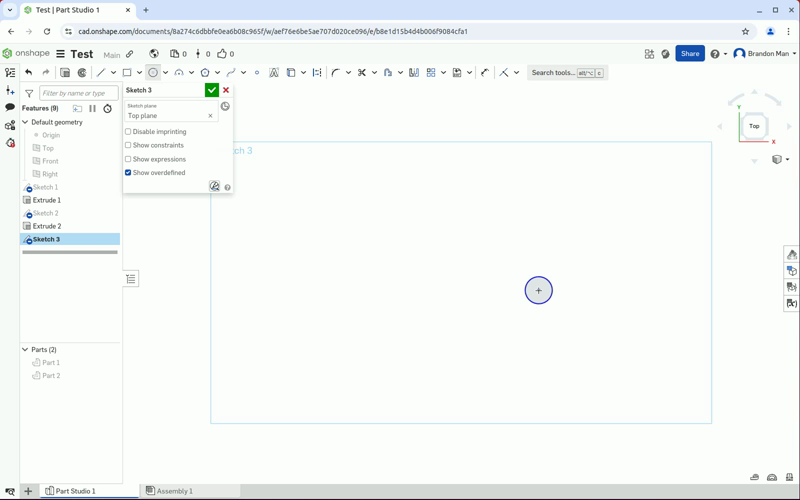
key_up(shift)
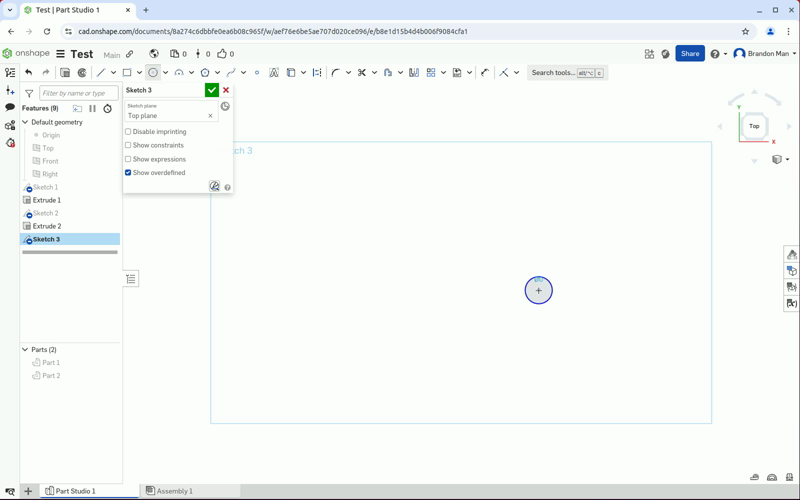
mouse_move(546, 290)
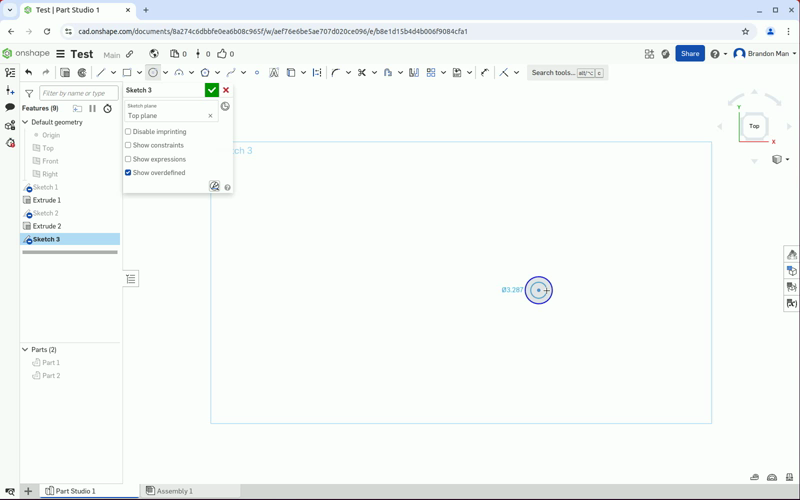
click(546, 290)
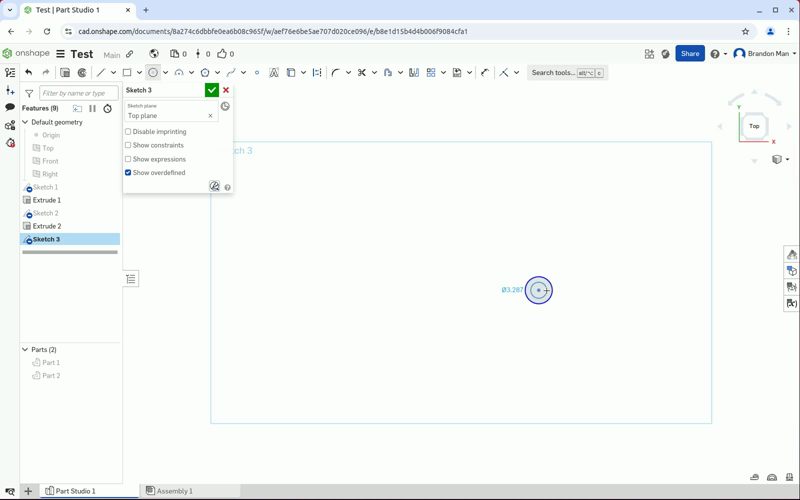
key(esc)
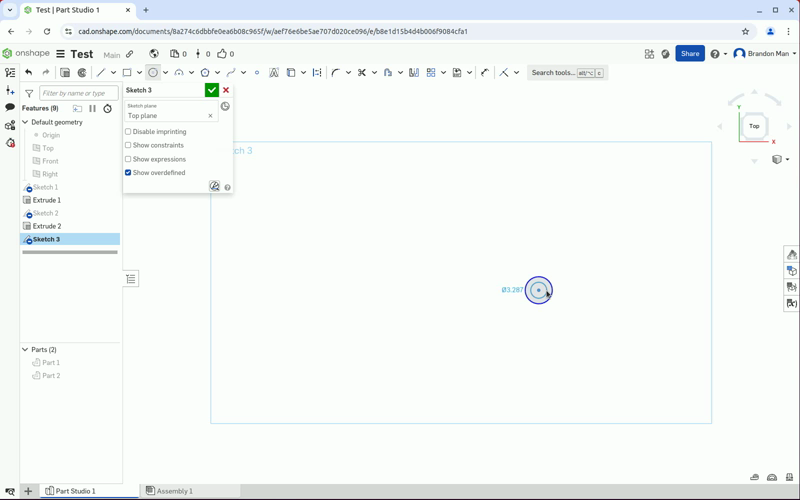
mouse_move(549, 287)
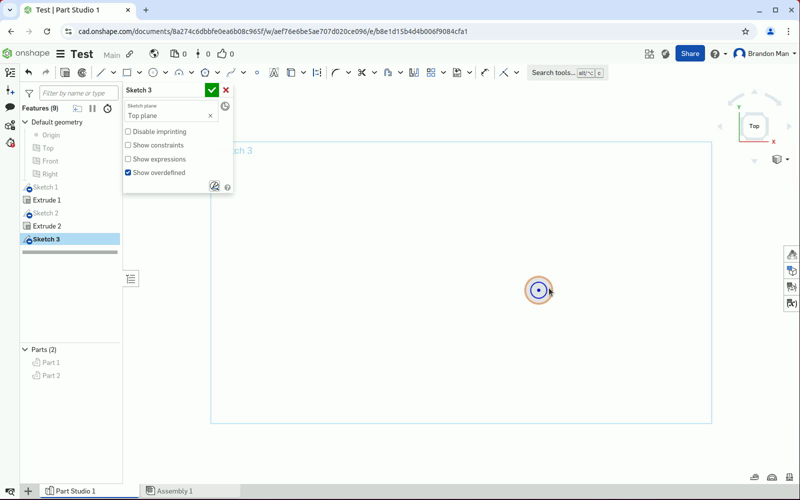
scroll(6)
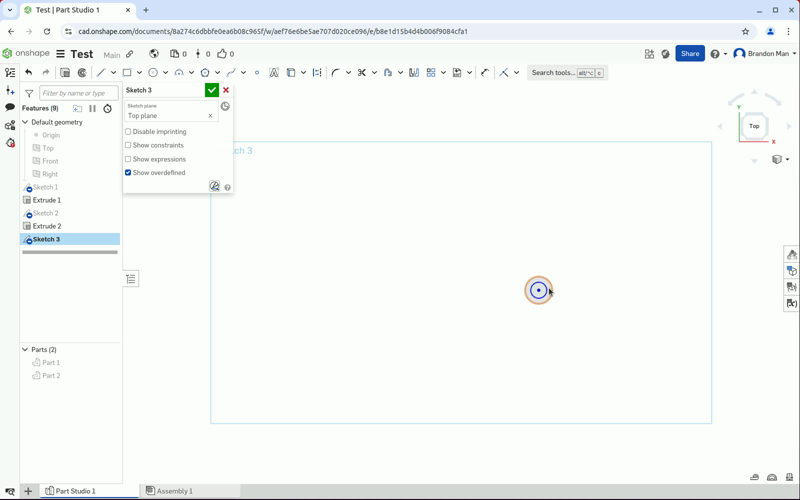
scroll(6)
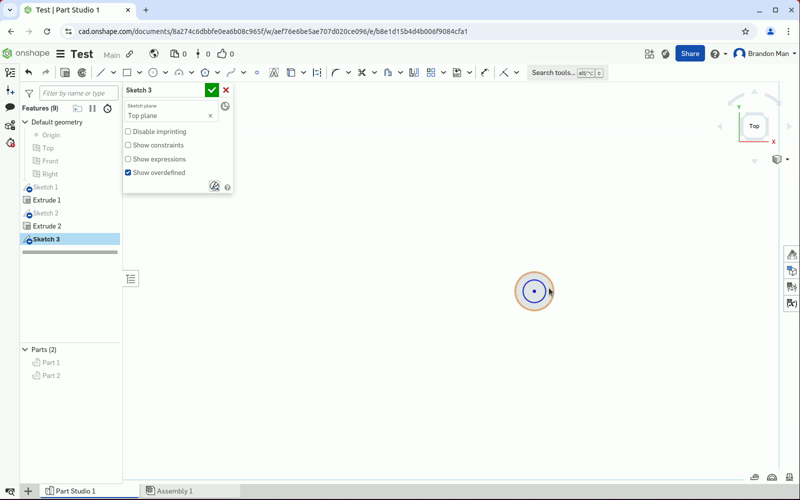
scroll(6)
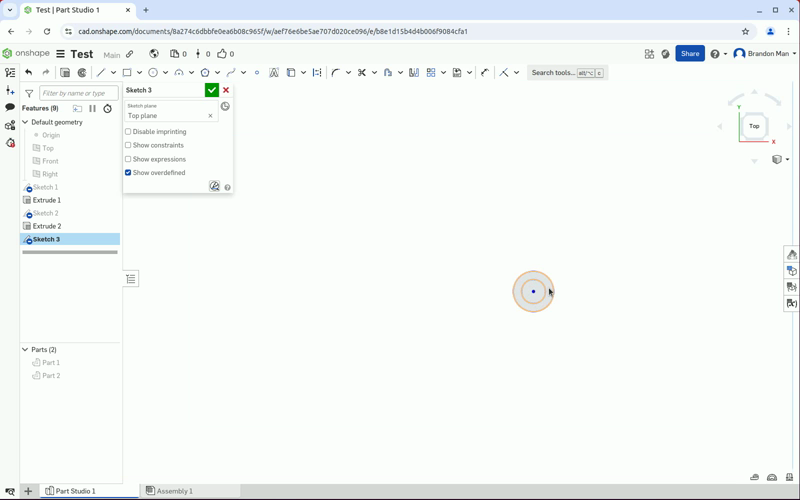
scroll(6)
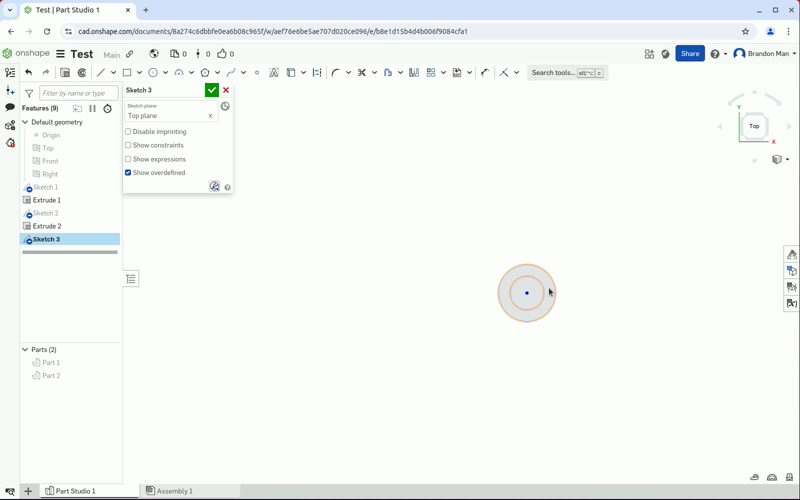
scroll(6)
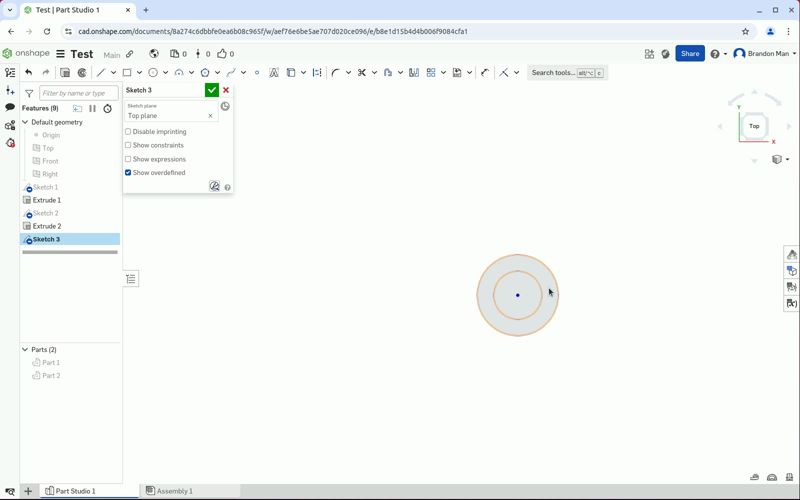
scroll(6)
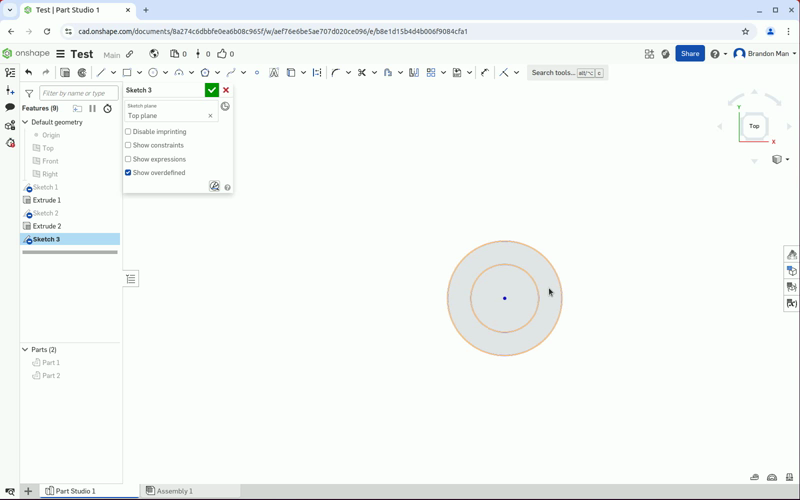
scroll(6)
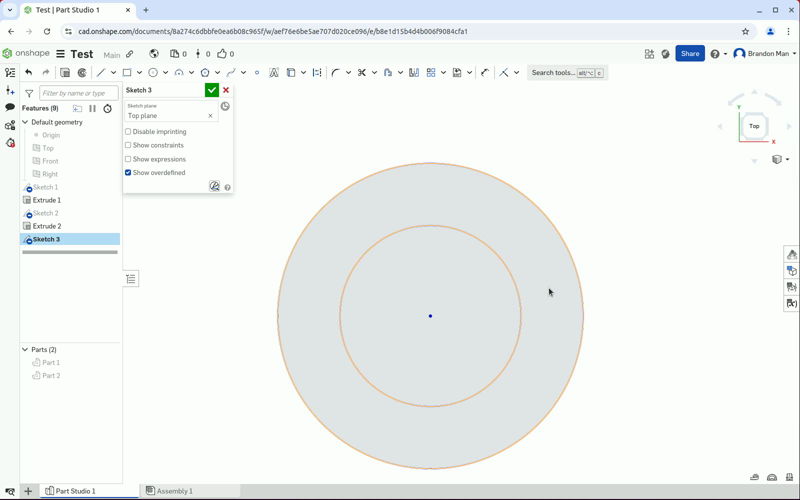
click(549, 287)
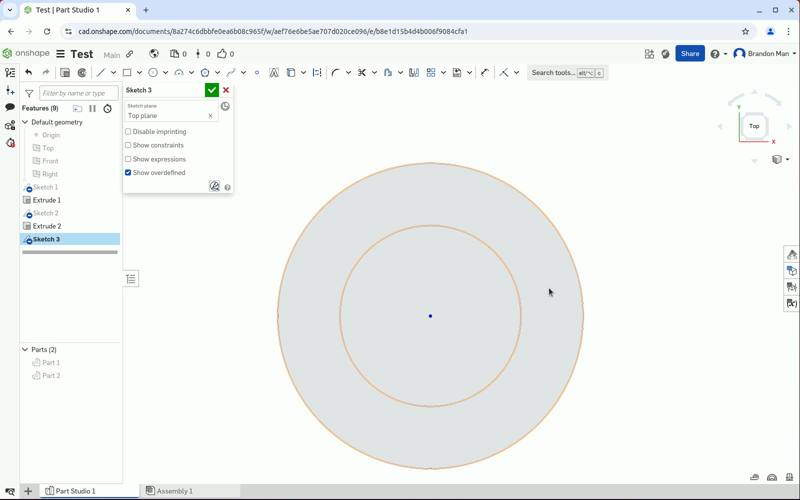
scroll(-6)
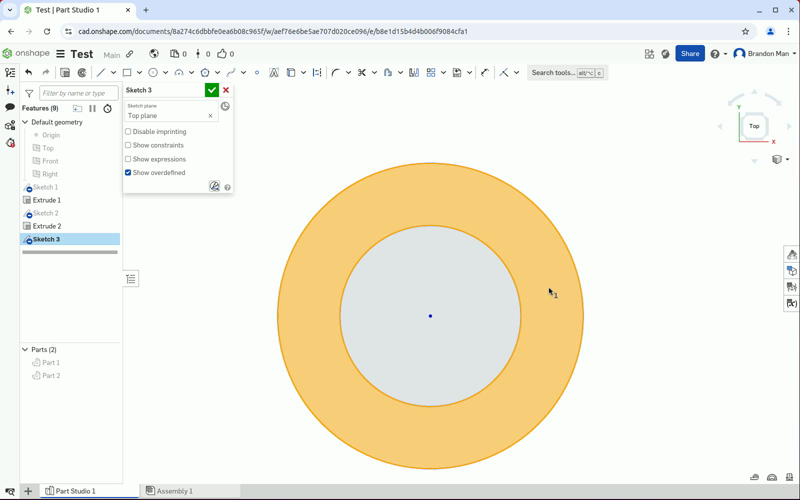
scroll(-6)
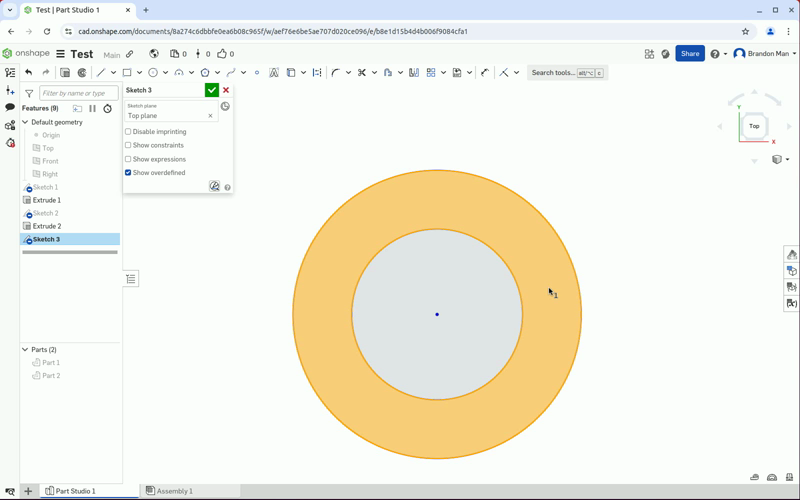
scroll(-6)
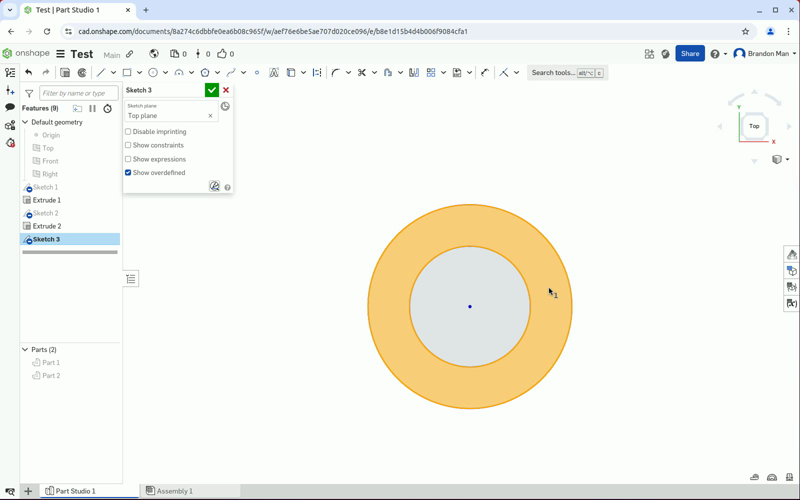
scroll(-6)
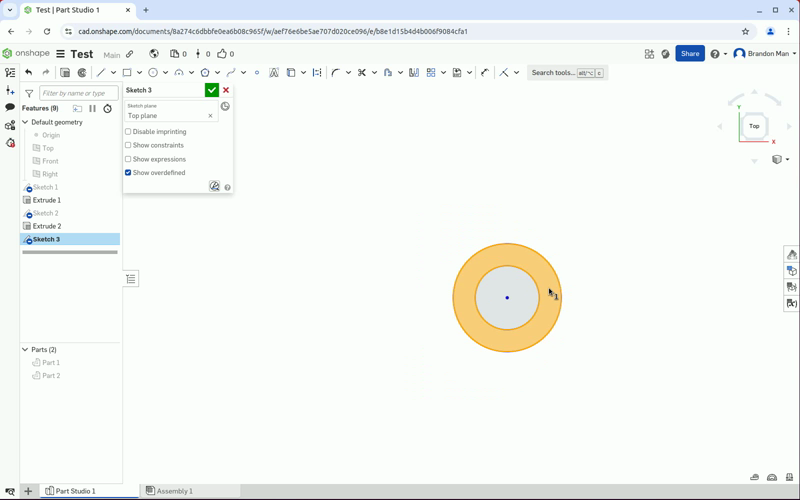
scroll(-6)
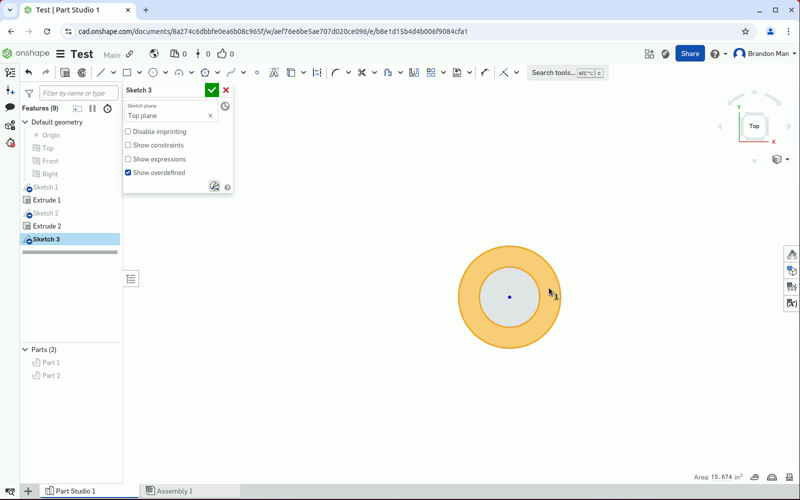
scroll(-6)
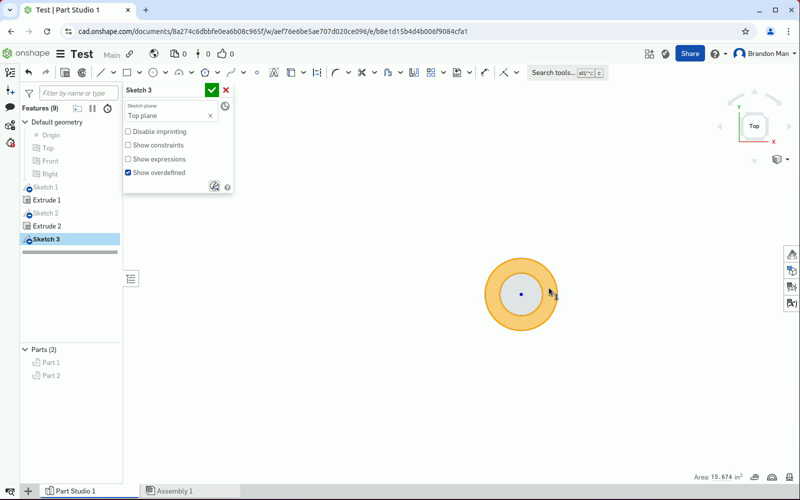
scroll(-6)
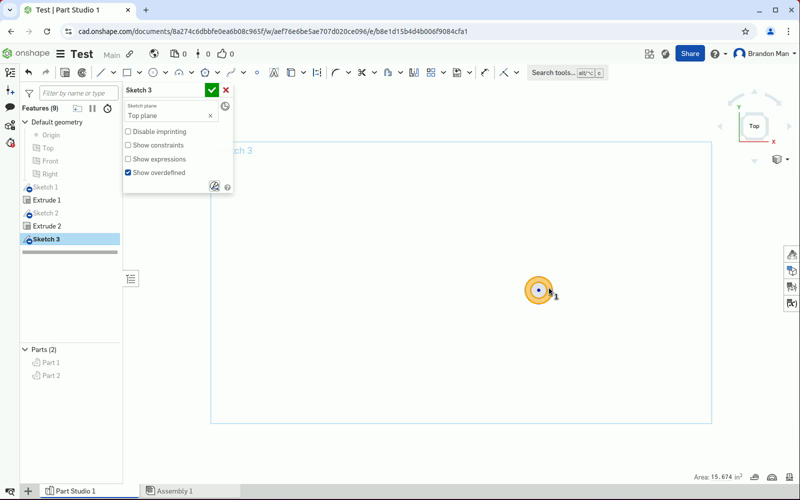
mouse_move(73, 352)
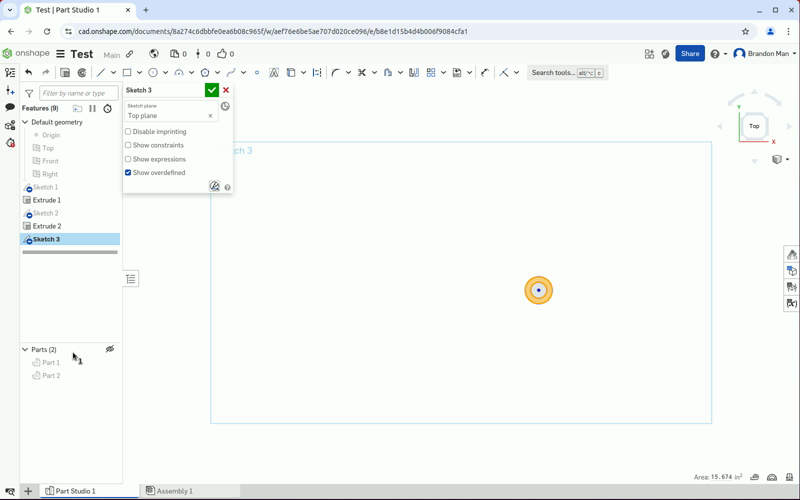
key(shift+y)
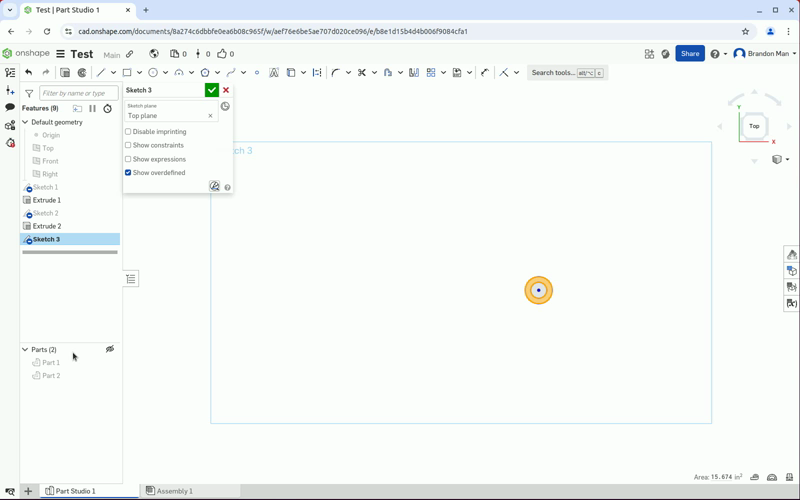
key(shift+e)
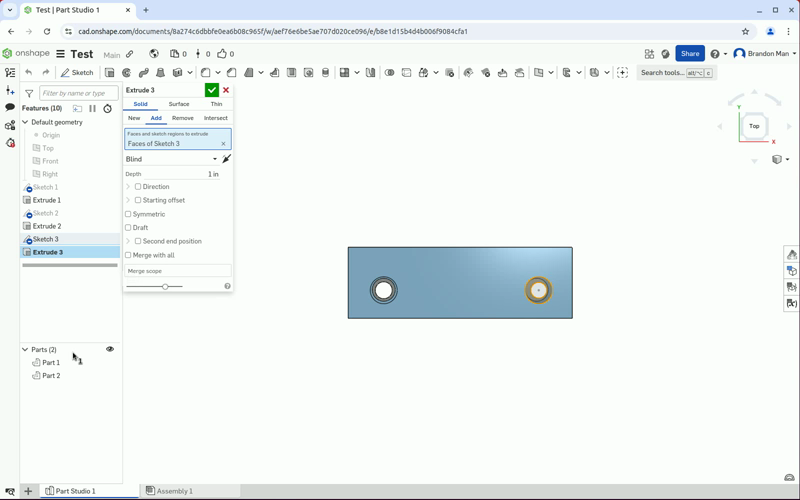
mouse_move(143, 106)
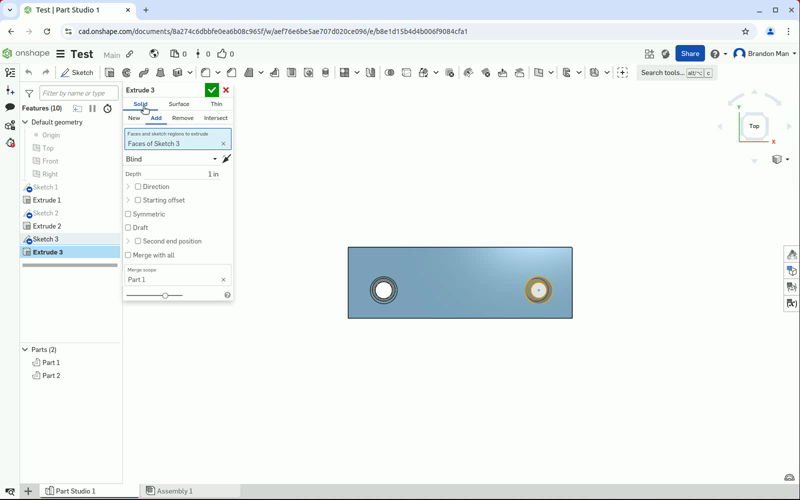
click(143, 106)
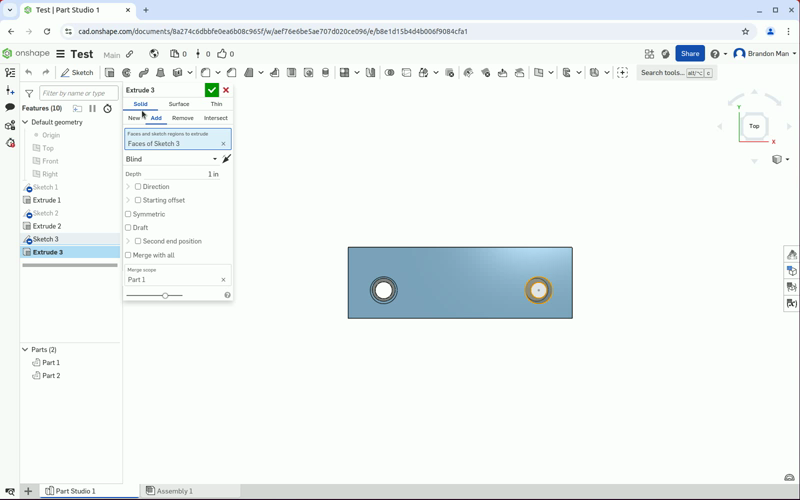
mouse_move(137, 120)
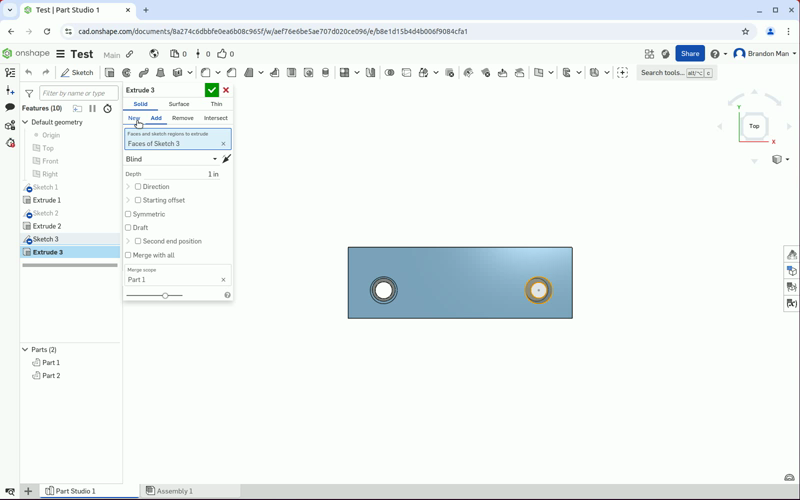
click(137, 120)
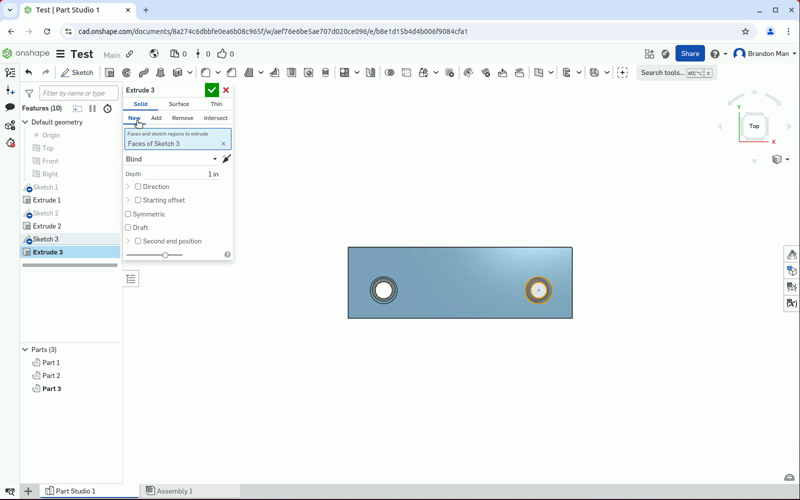
key(tab, 4)
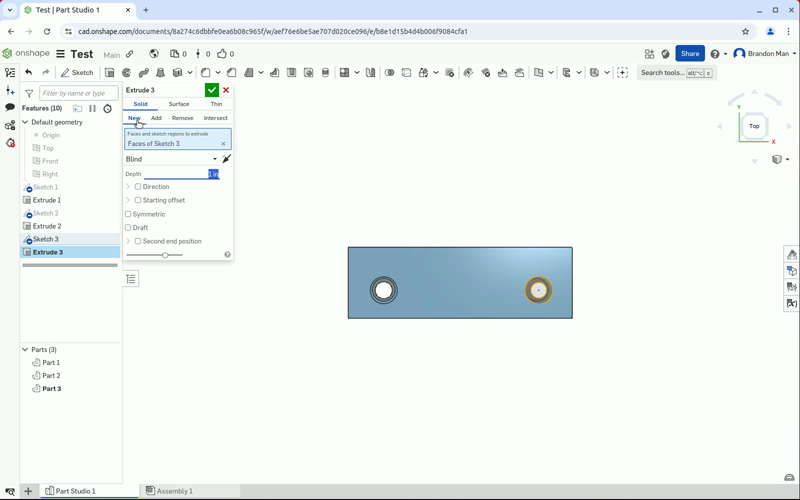
text(4.814)
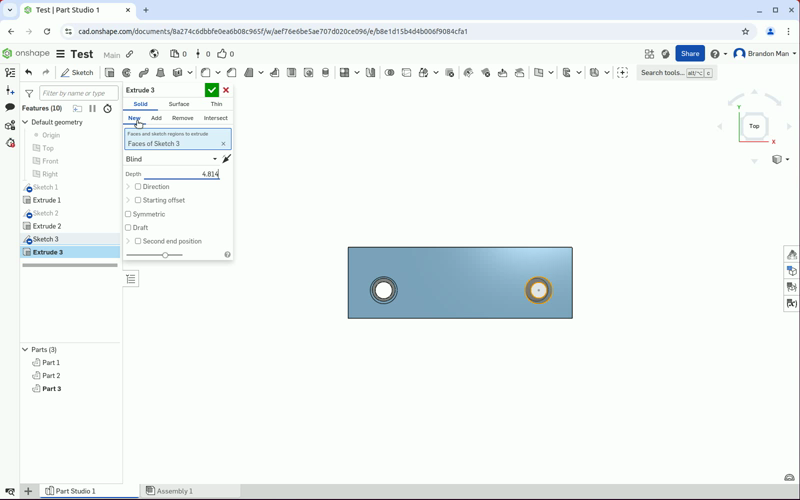
key(enter)
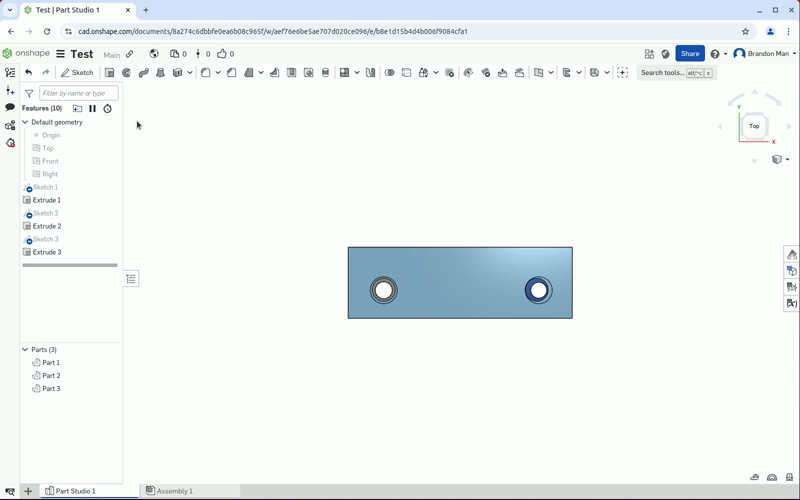
key(shift+h)
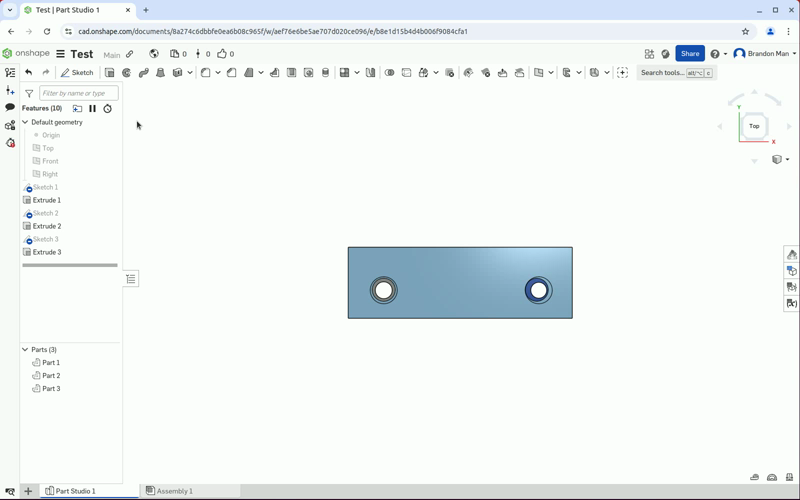
key(shift+h)
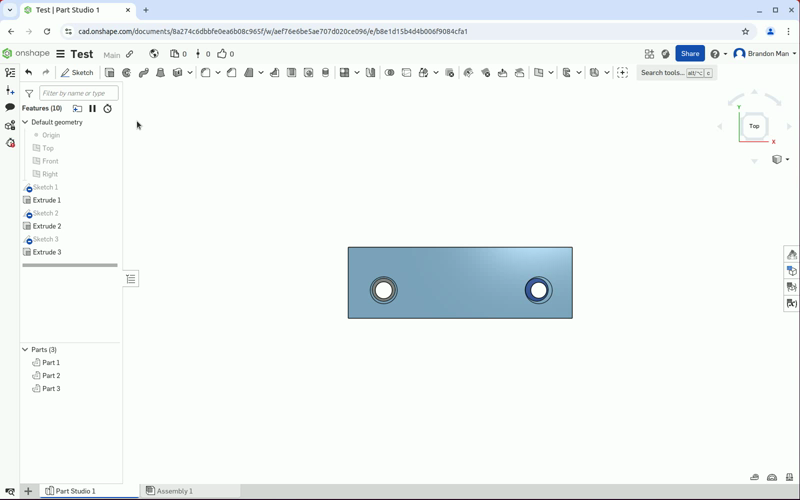
mouse_move(73, 189)
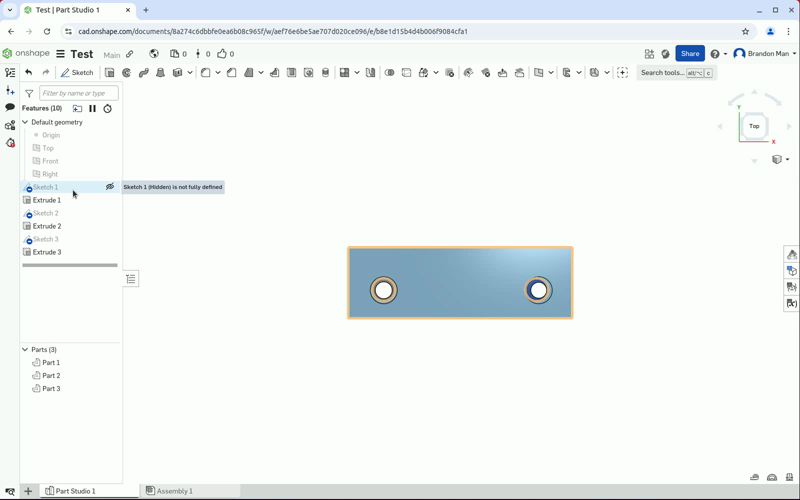
click(73, 189)
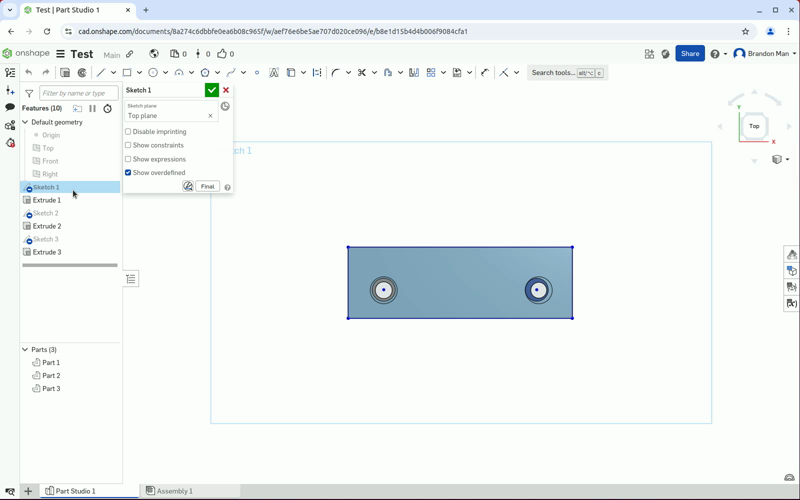
mouse_move(229, 92)
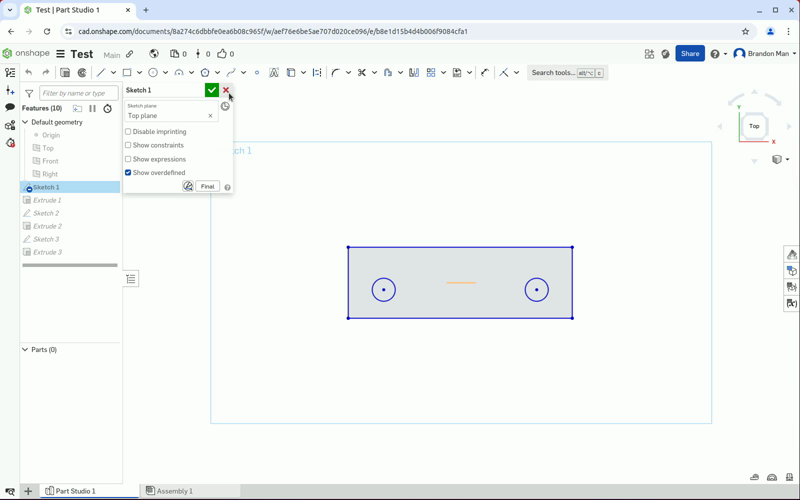
click(229, 92)
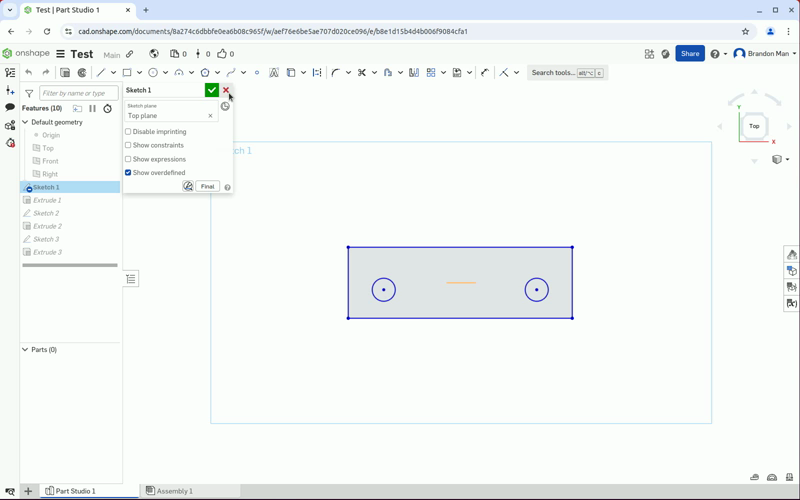
key(shift+s)
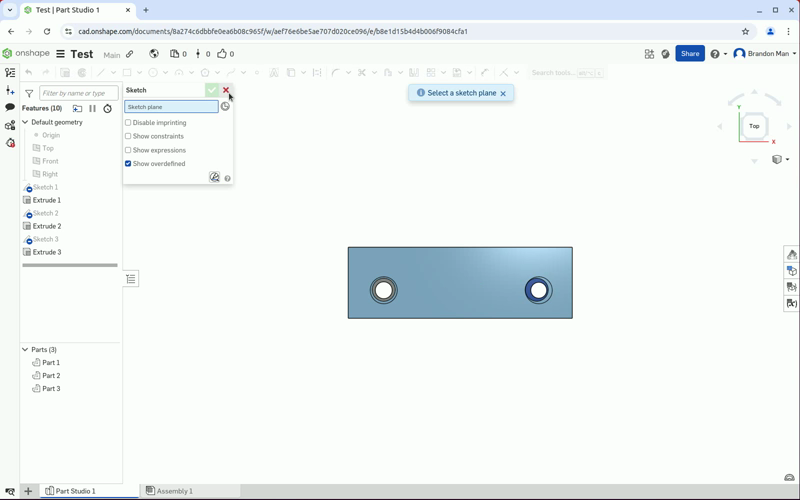
mouse_move(73, 150)
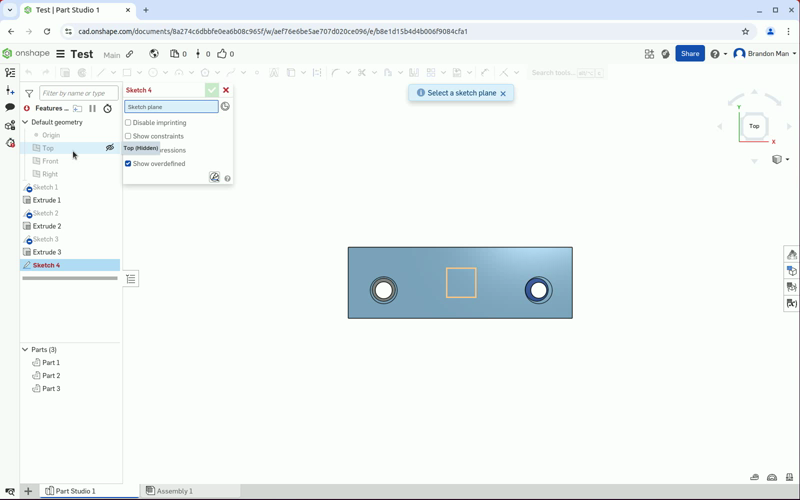
click(73, 150)
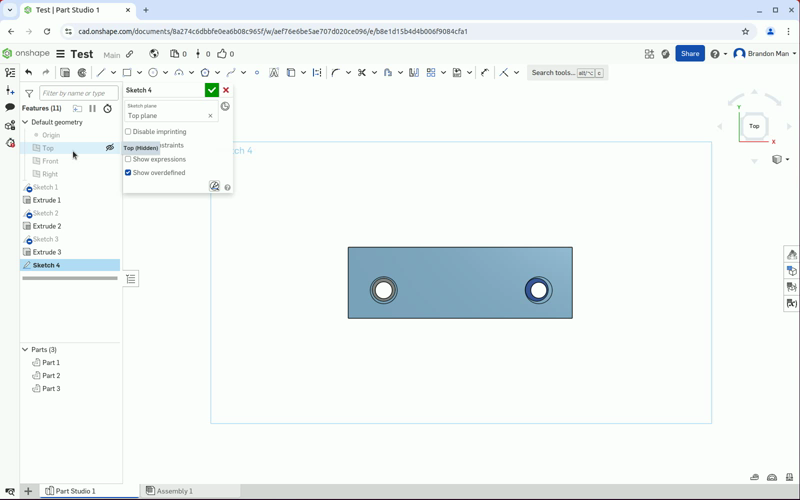
mouse_move(73, 352)
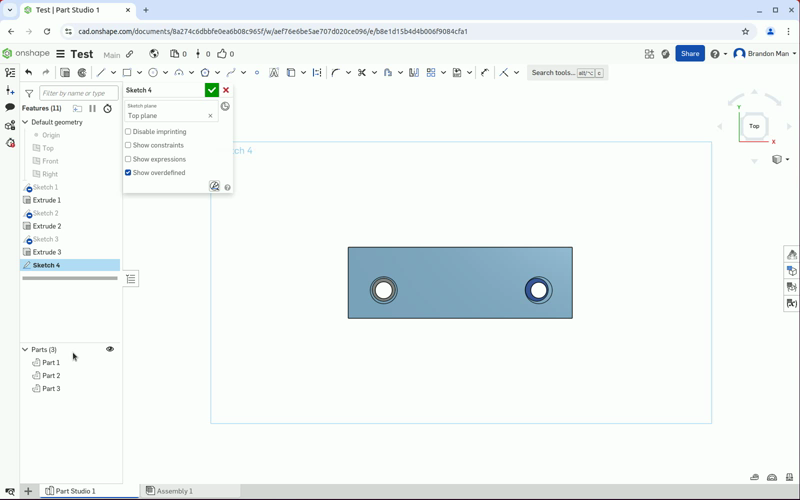
key(y)
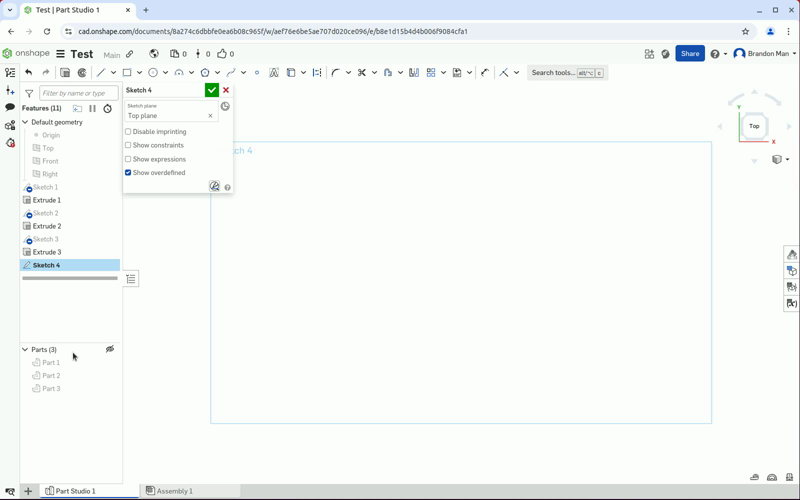
key(c)
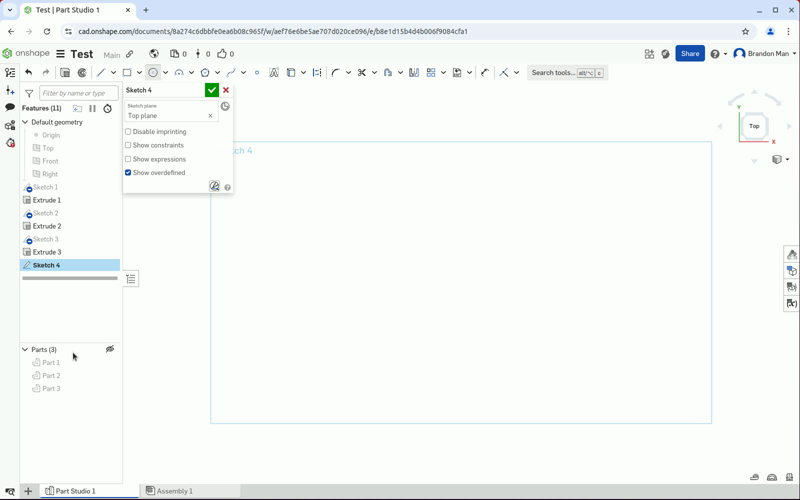
key_down(shift)
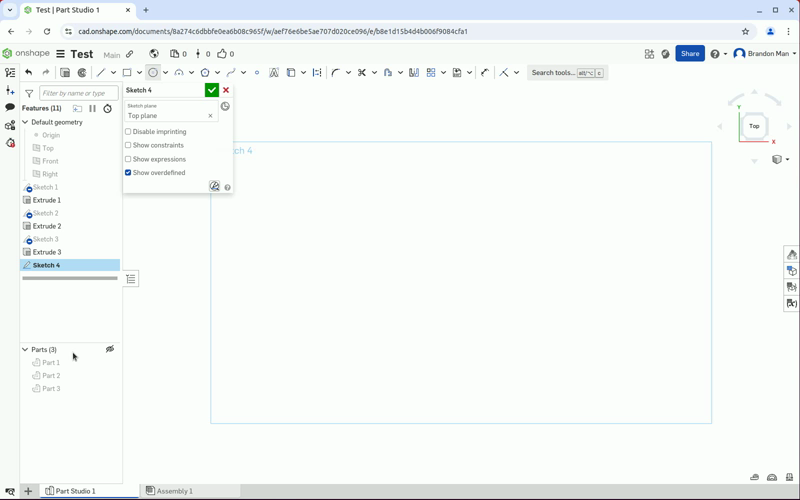
mouse_move(383, 290)
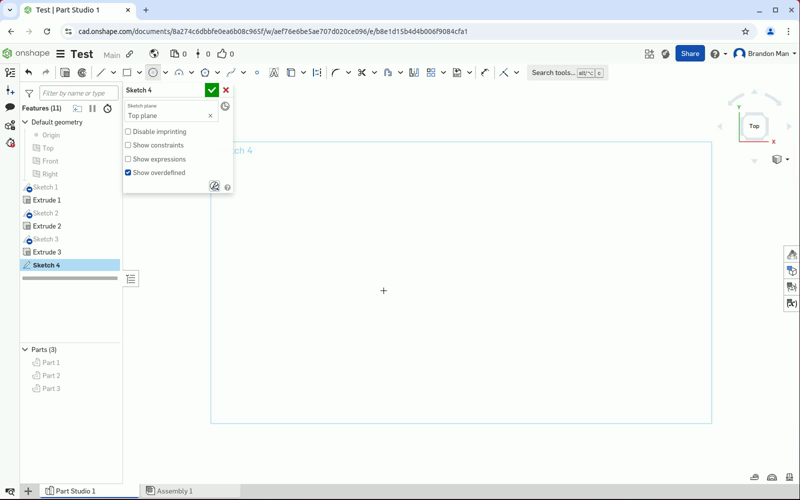
click(383, 290)
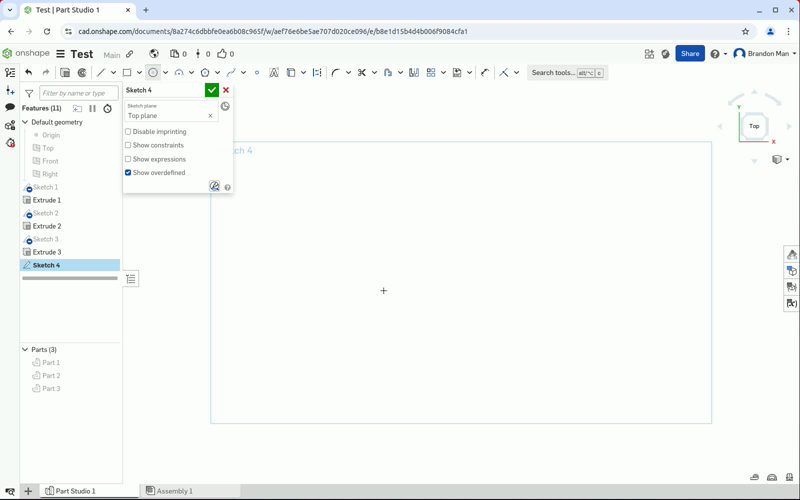
key_up(shift)
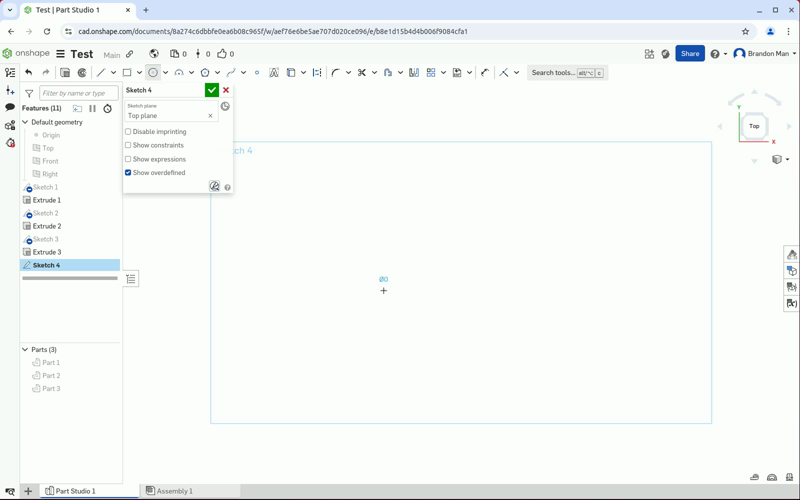
mouse_move(397, 290)
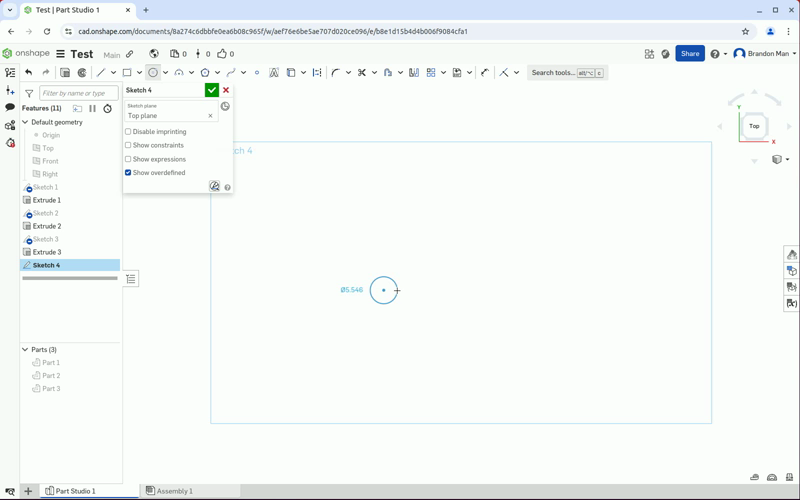
click(397, 290)
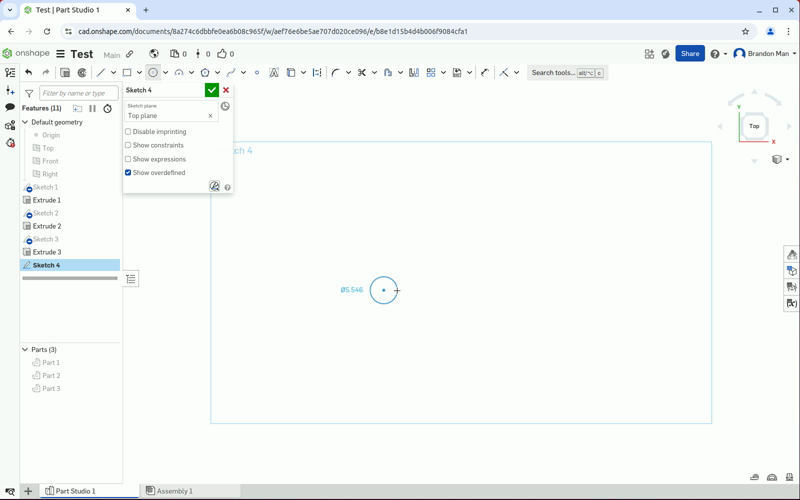
key(esc)
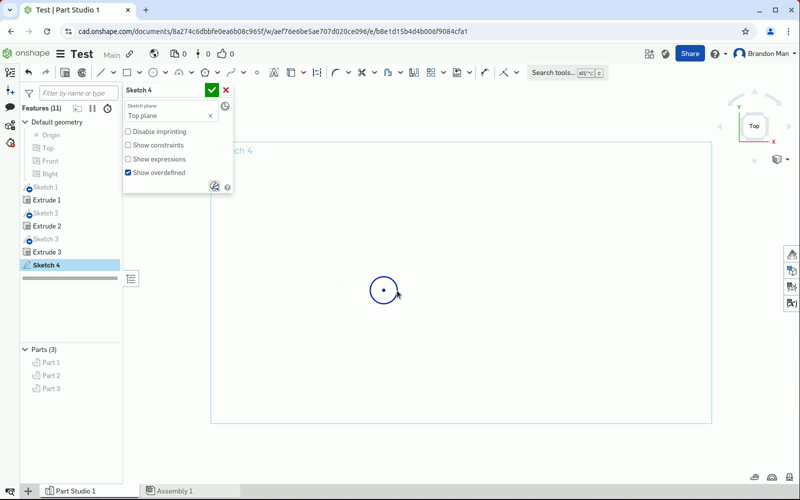
key(c)
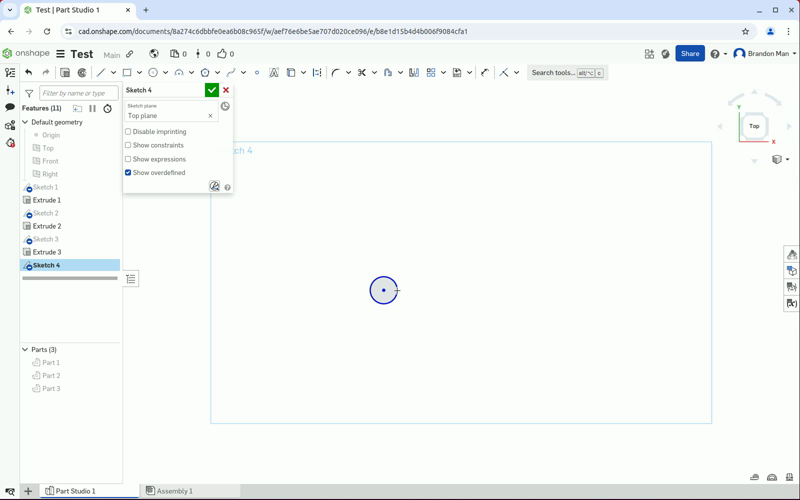
key_down(shift)
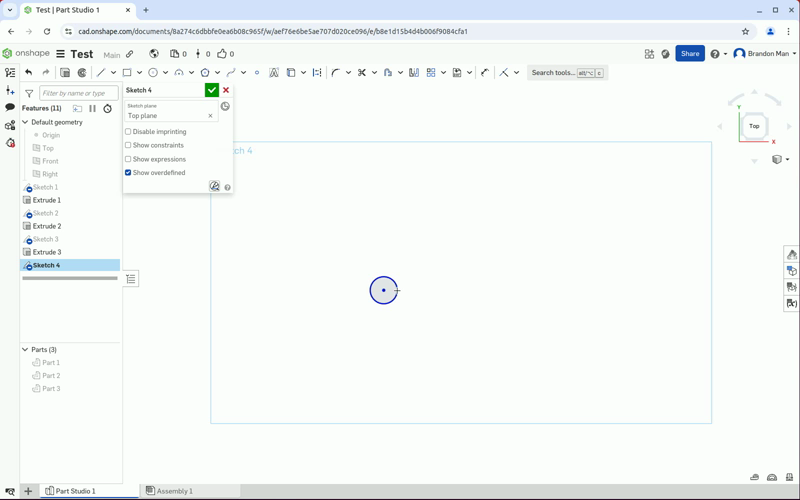
mouse_move(383, 290)
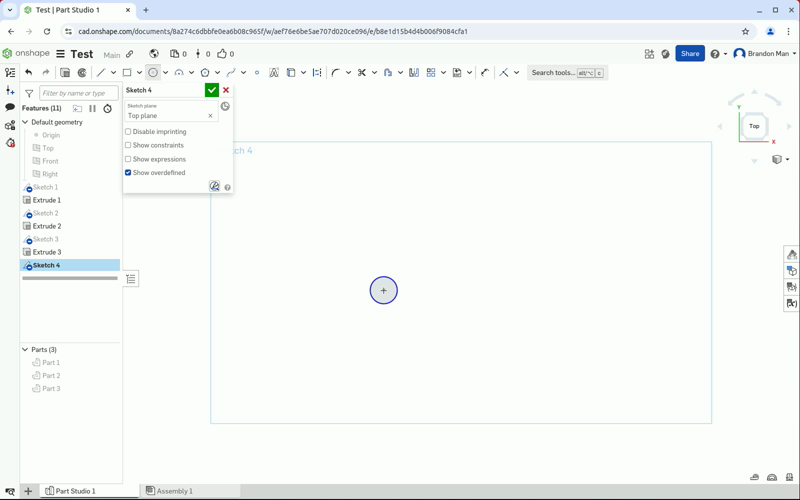
click(383, 290)
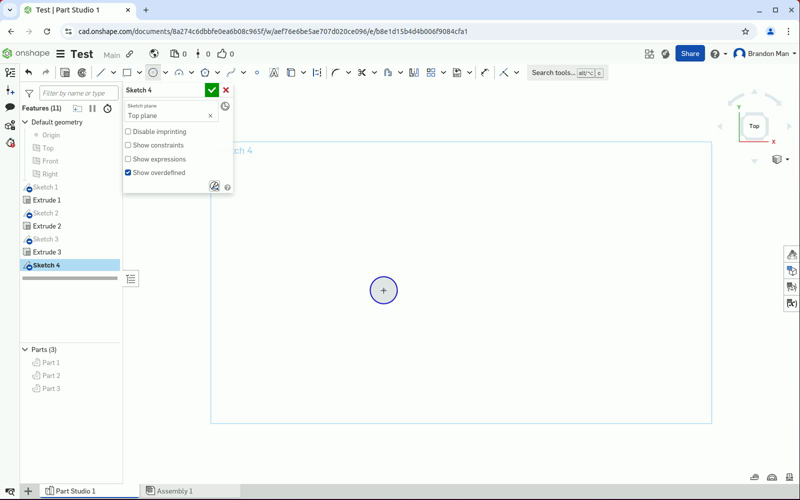
key_up(shift)
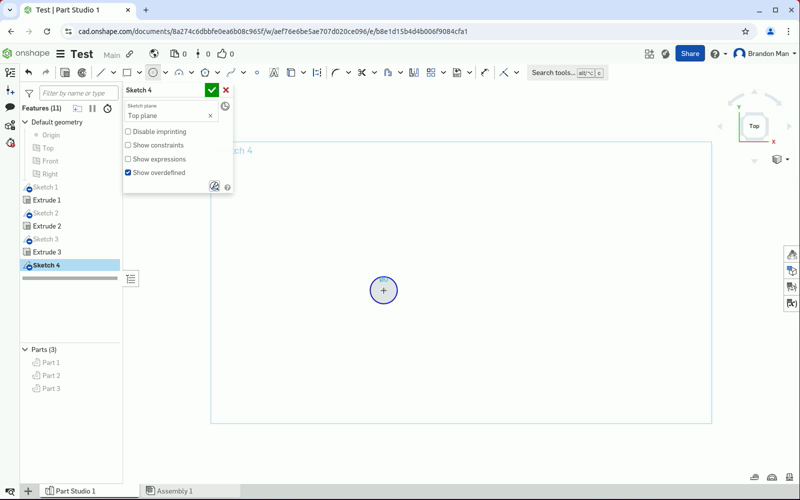
mouse_move(392, 290)
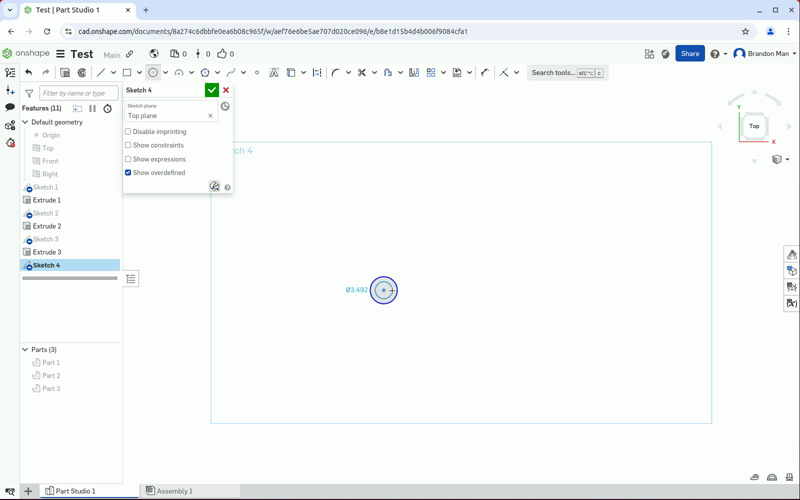
click(392, 290)
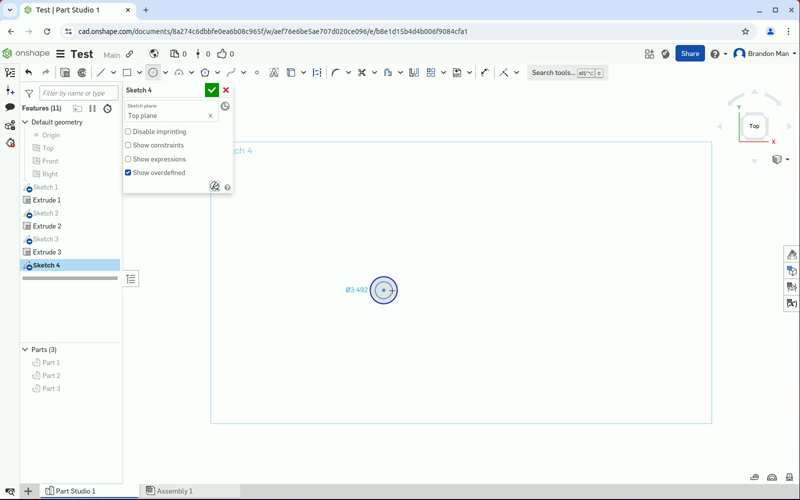
key(esc)
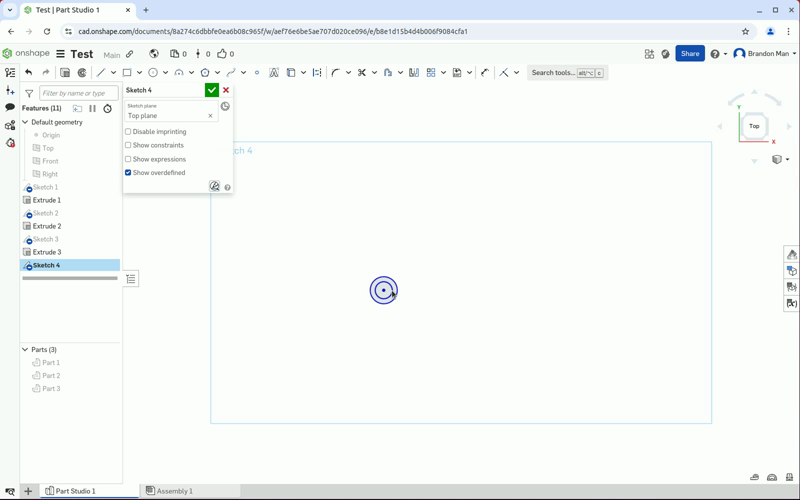
mouse_move(385, 280)
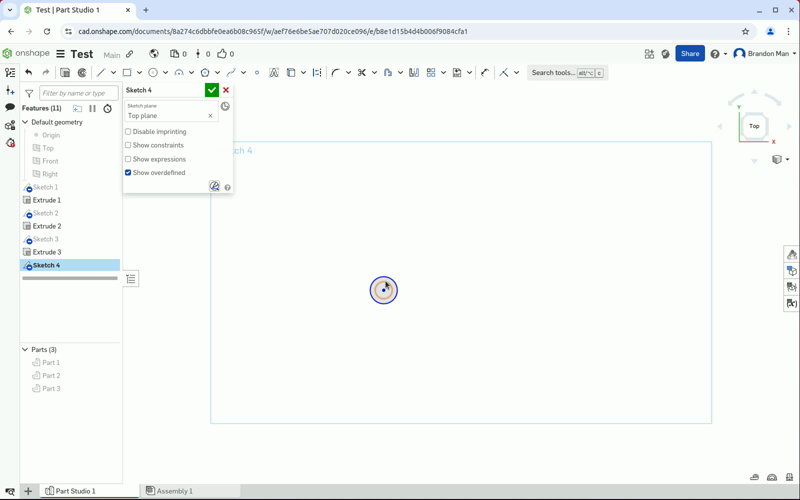
scroll(6)
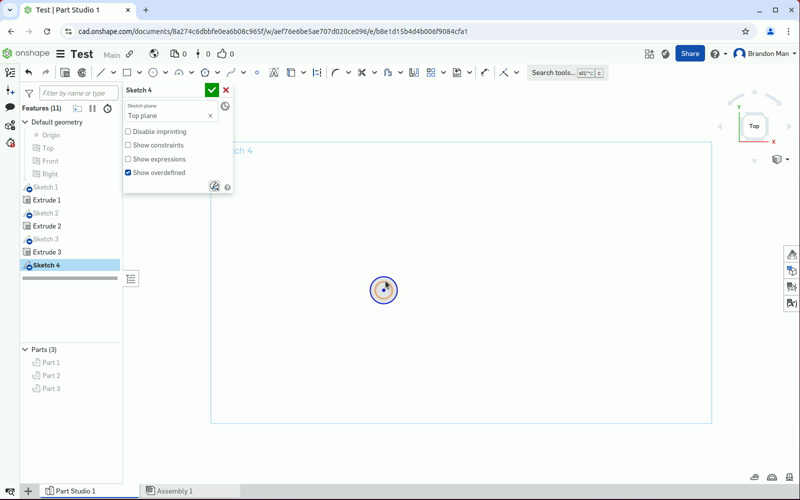
scroll(6)
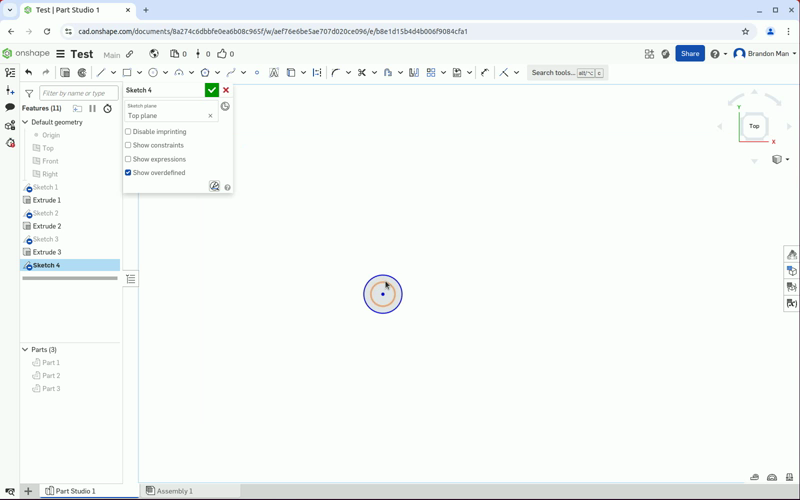
scroll(6)
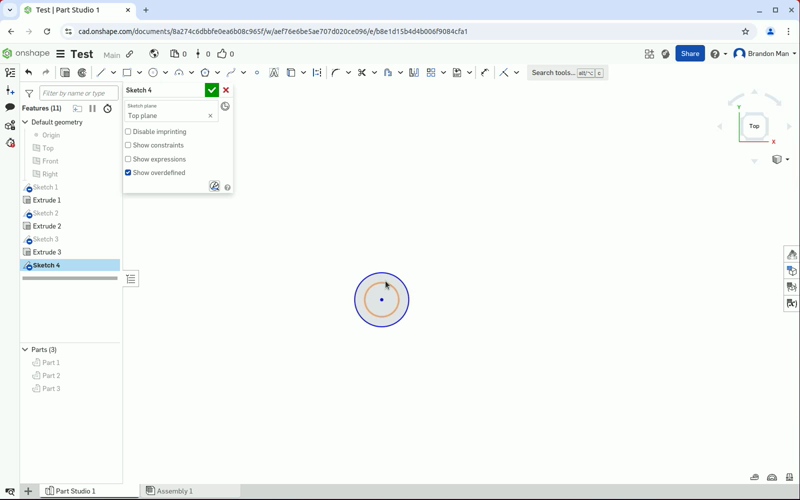
scroll(6)
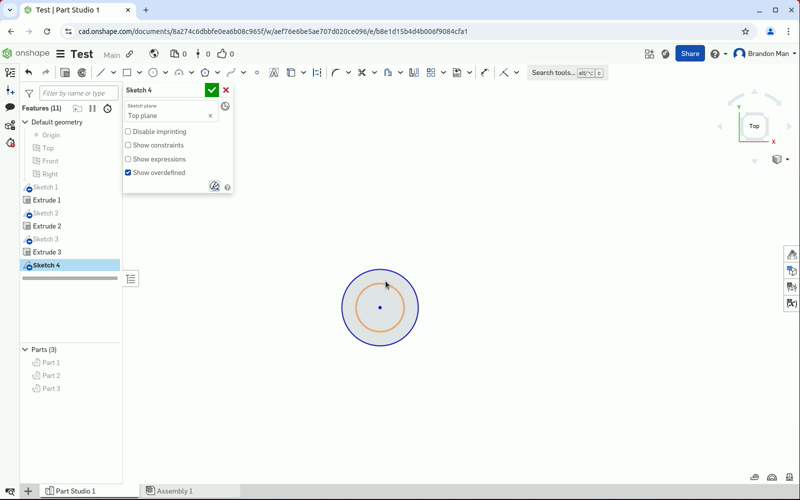
scroll(6)
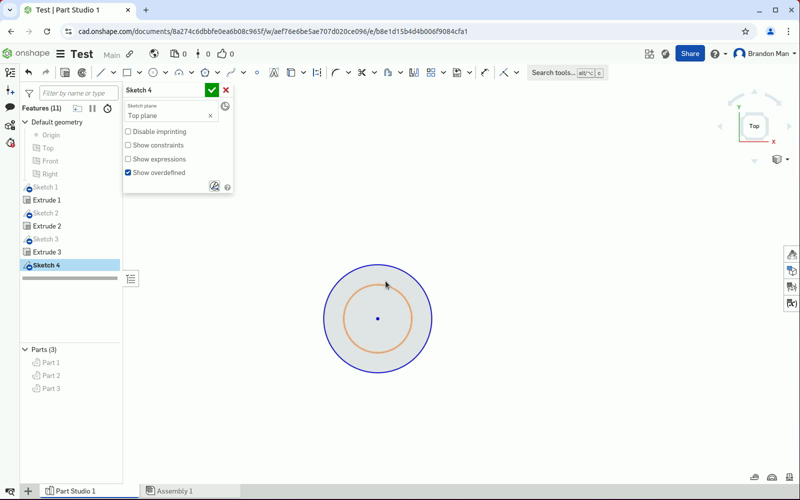
scroll(6)
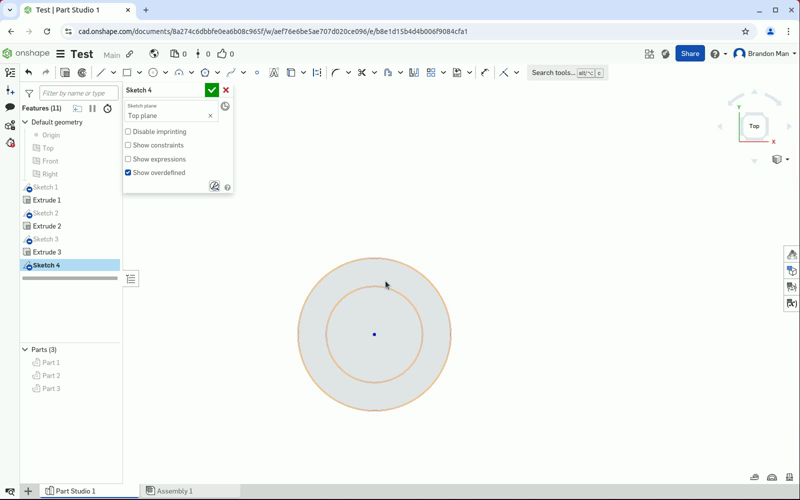
scroll(6)
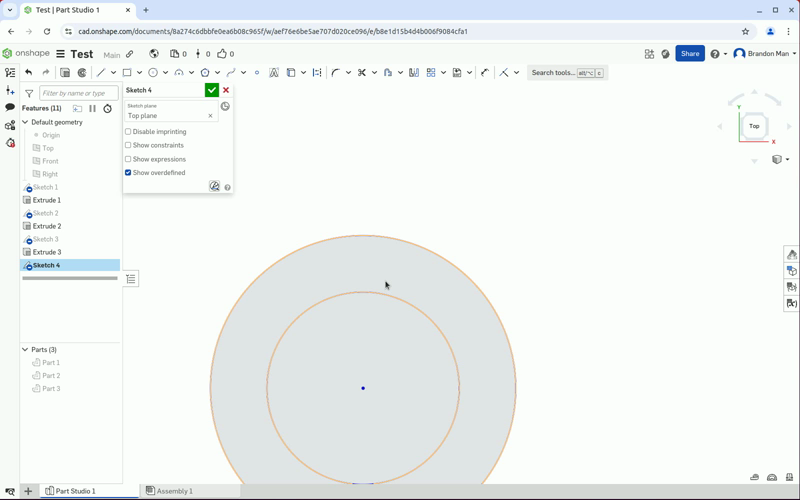
click(385, 280)
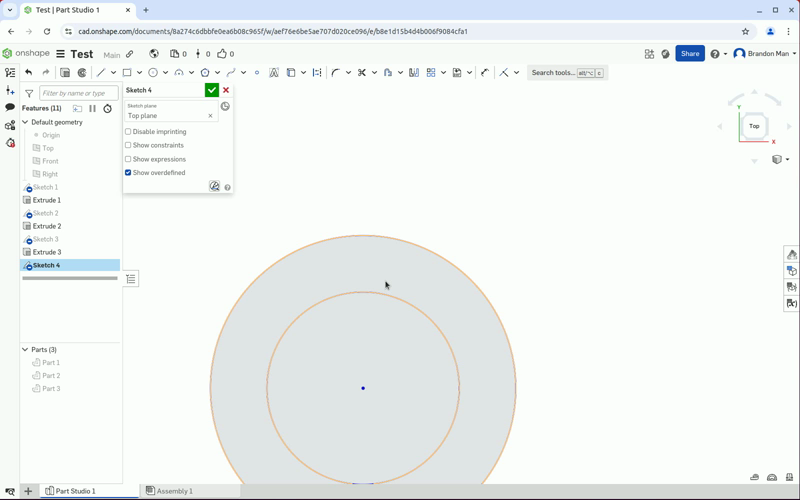
scroll(-6)
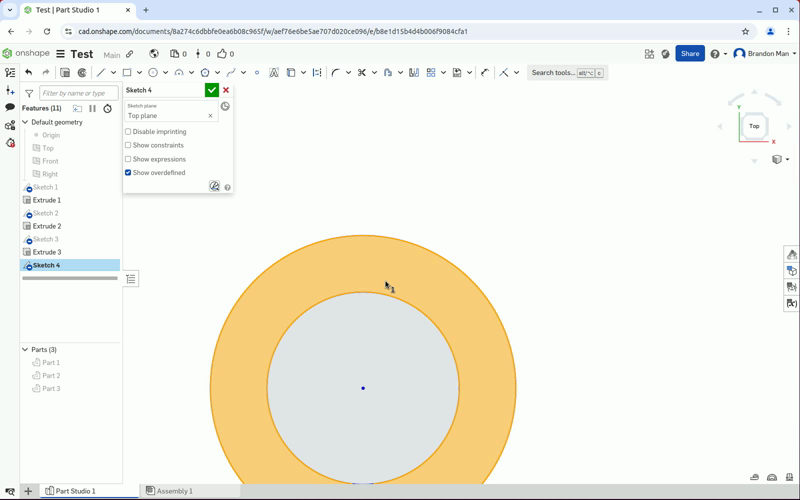
scroll(-6)
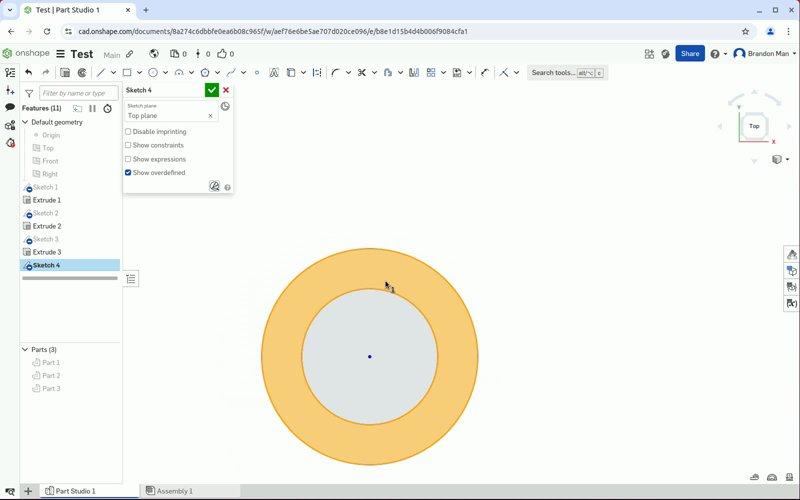
scroll(-6)
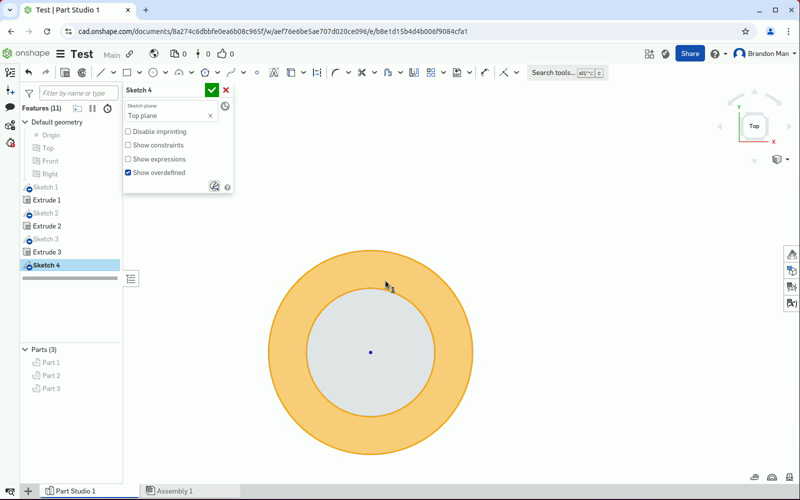
scroll(-6)
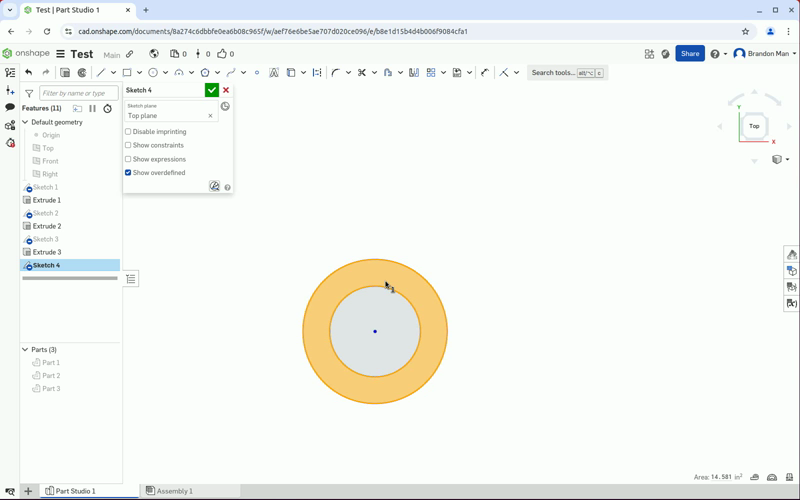
scroll(-6)
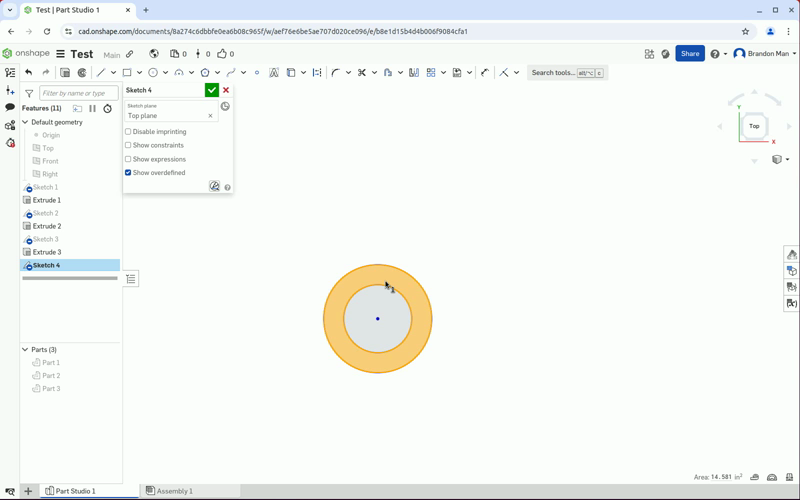
scroll(-6)
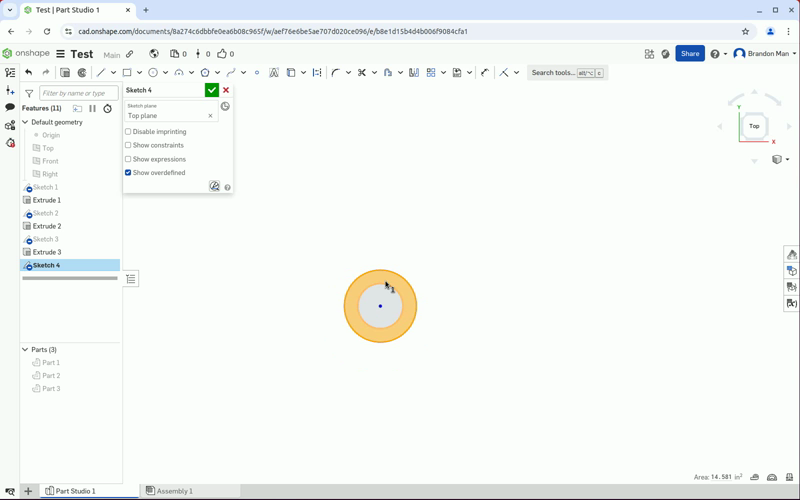
scroll(-6)
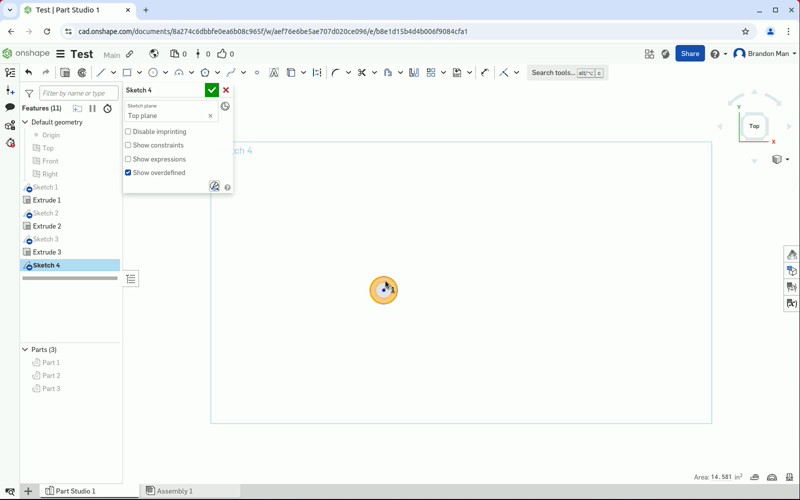
mouse_move(73, 352)
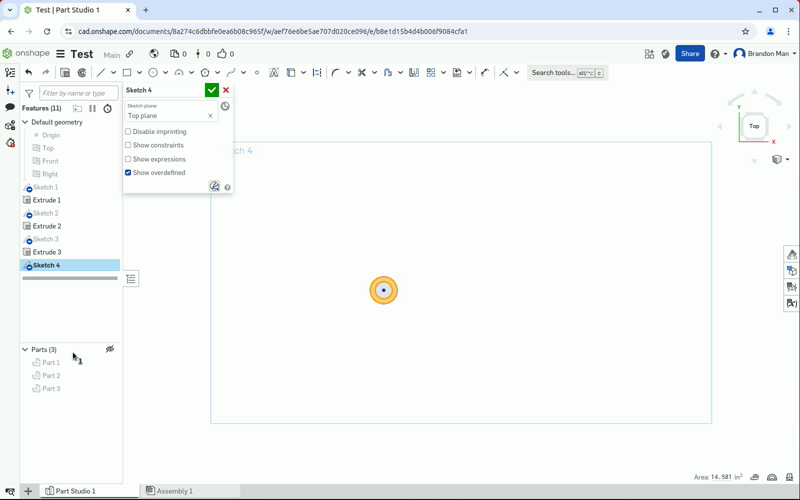
key(shift+y)
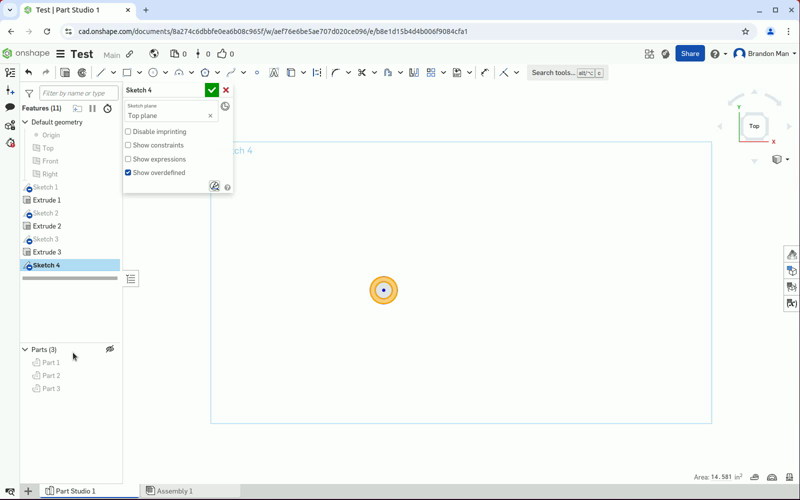
key(shift+e)
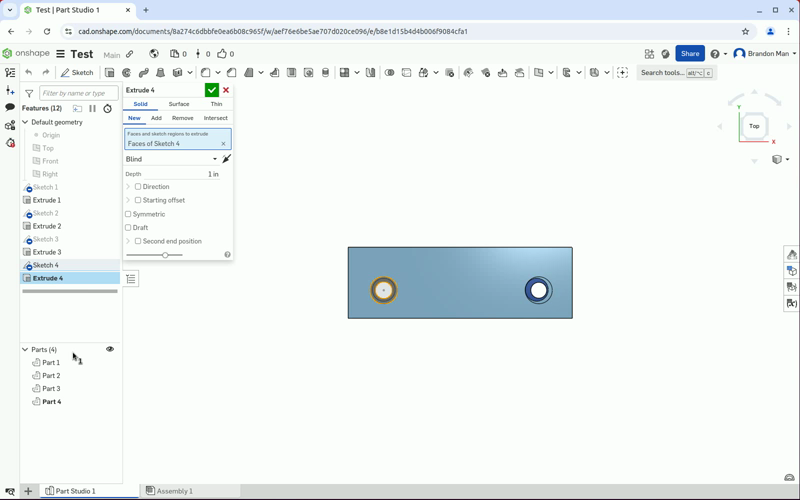
mouse_move(143, 106)
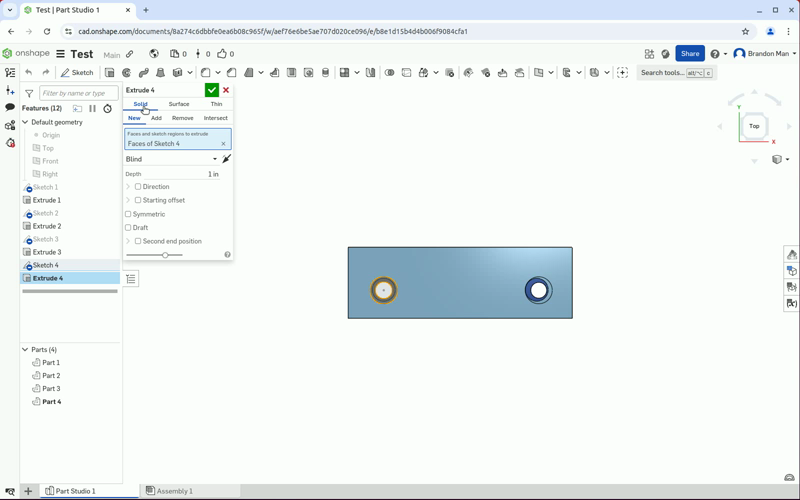
click(143, 106)
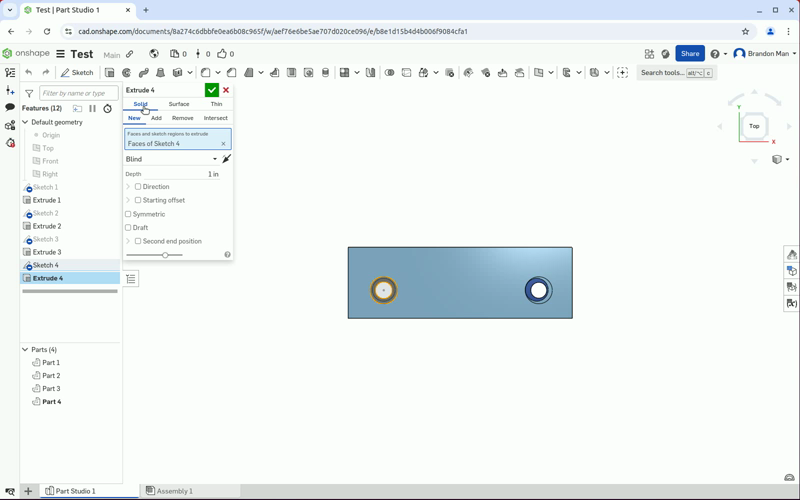
mouse_move(186, 120)
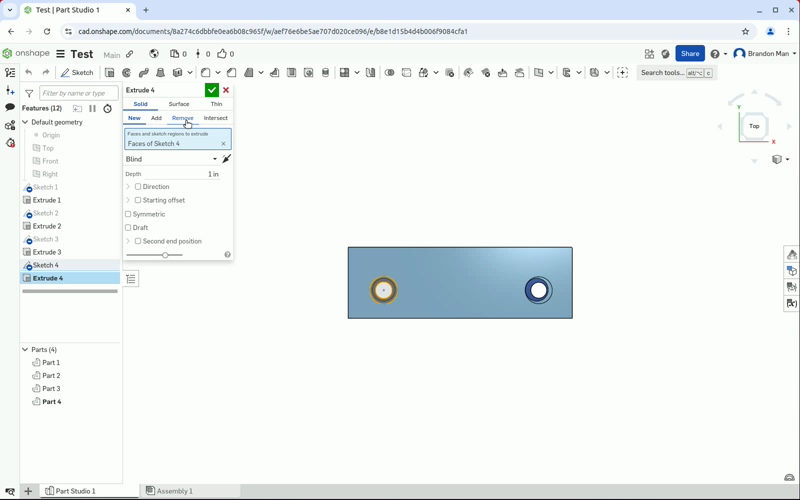
click(186, 120)
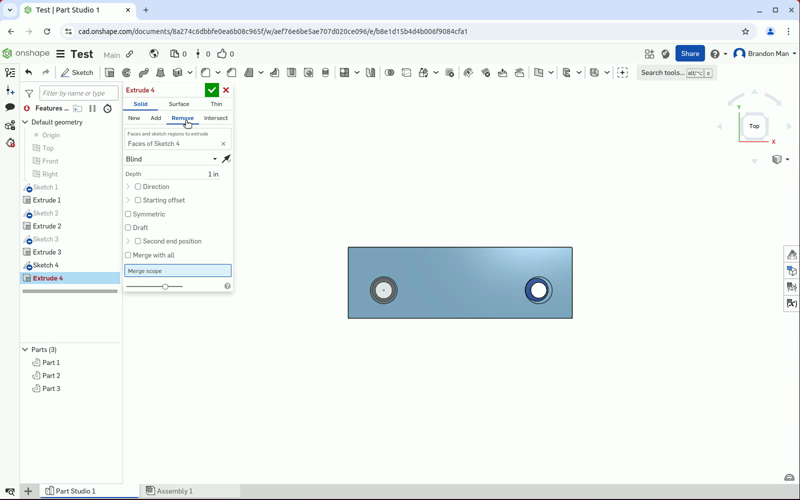
key(tab, 4)
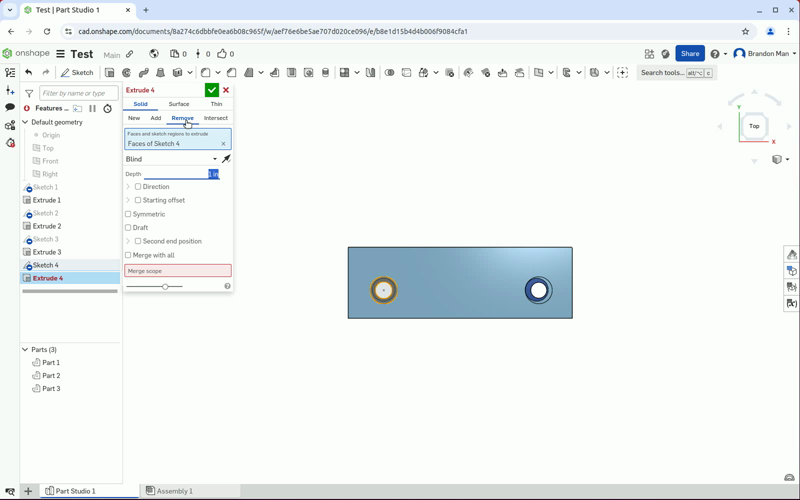
text(-3.851)
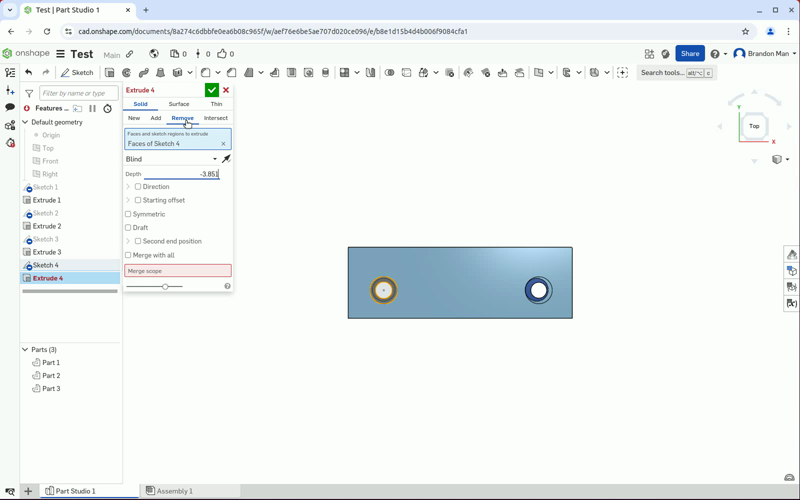
key(tab, 6)
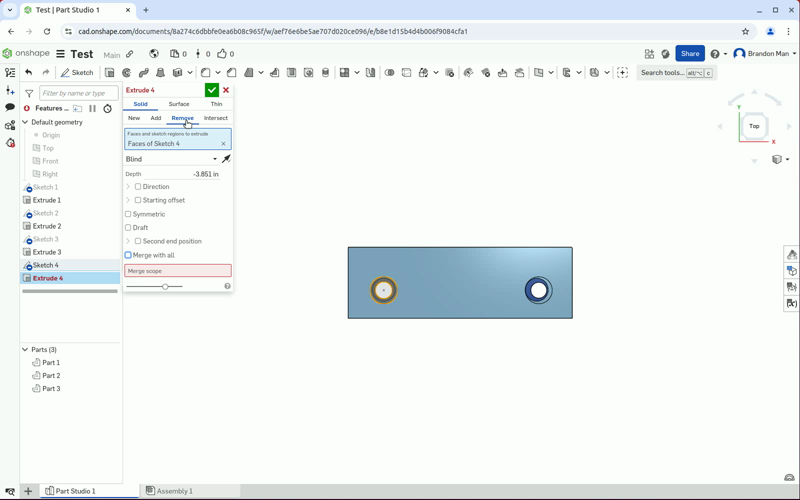
key(space)
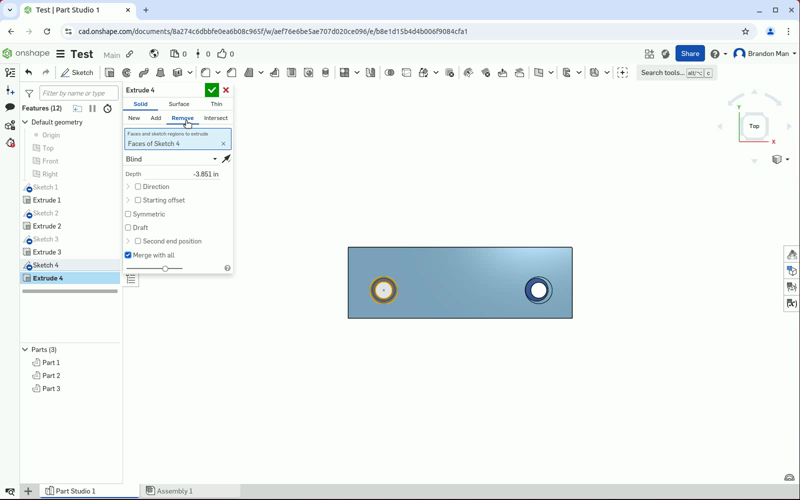
key(enter)
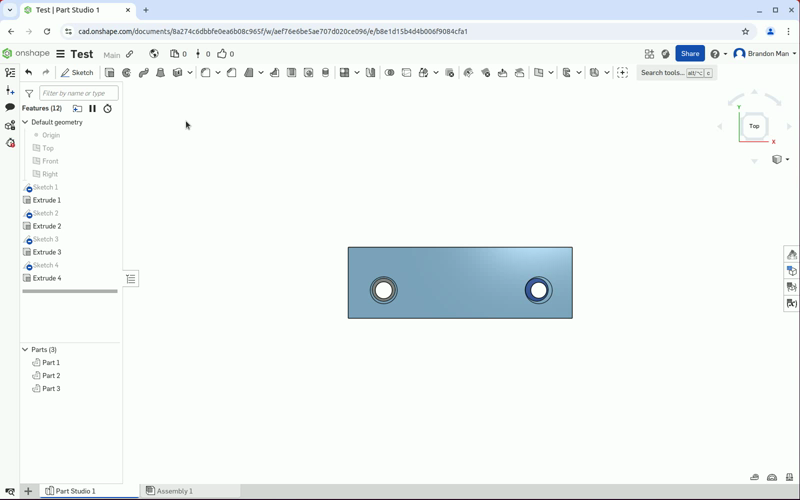
key(shift+h)
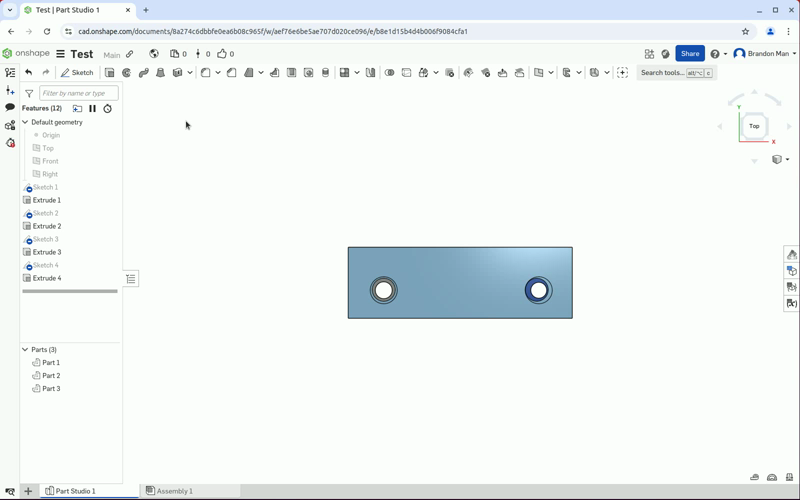
key(shift+h)
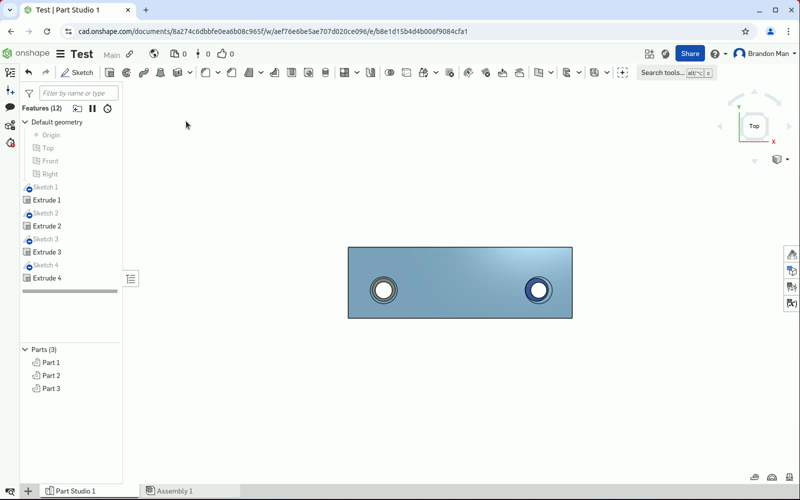
mouse_move(73, 189)
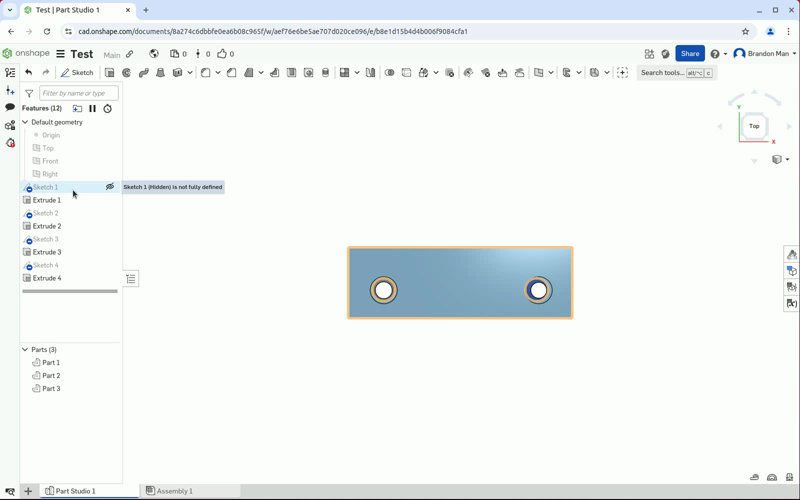
click(73, 189)
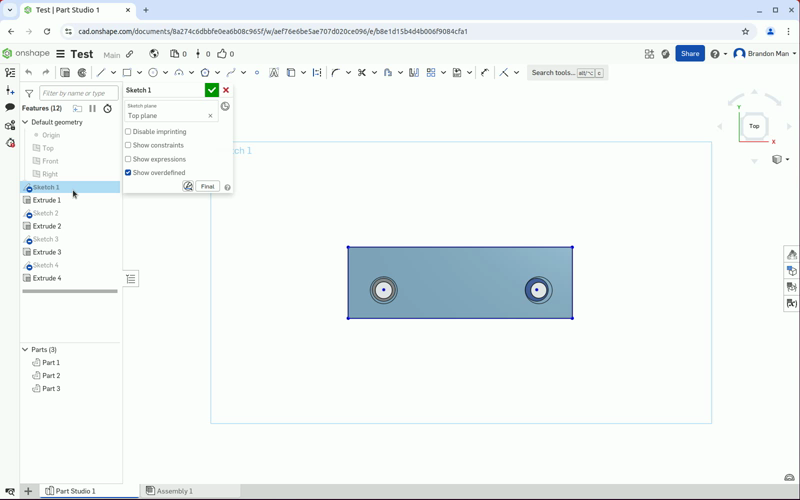
mouse_move(229, 92)
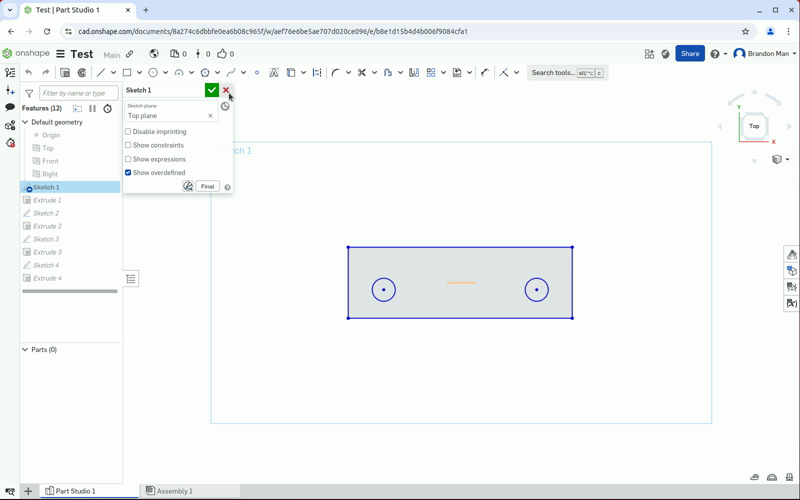
click(229, 92)
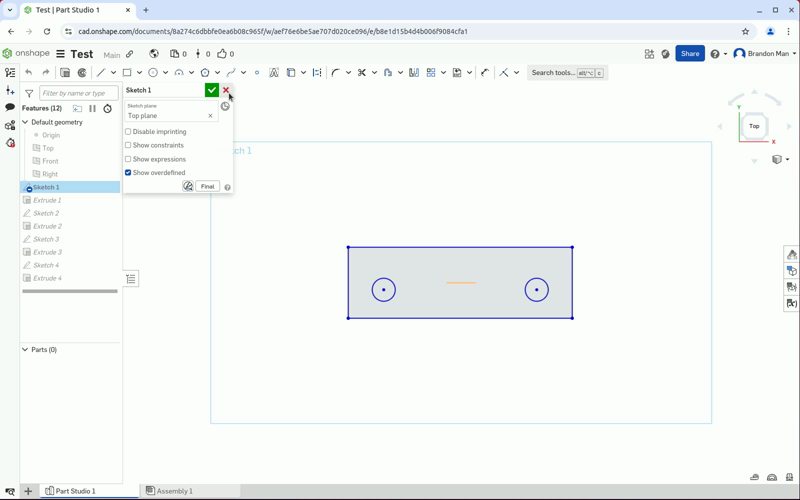
key(shift+s)
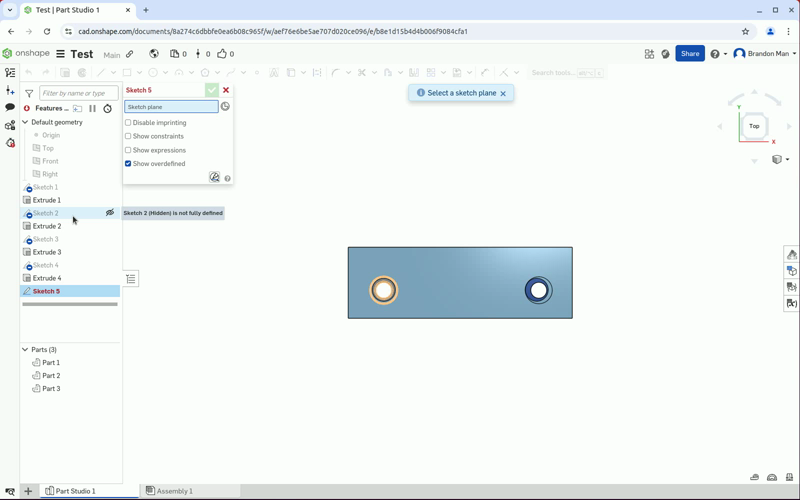
scroll(3)
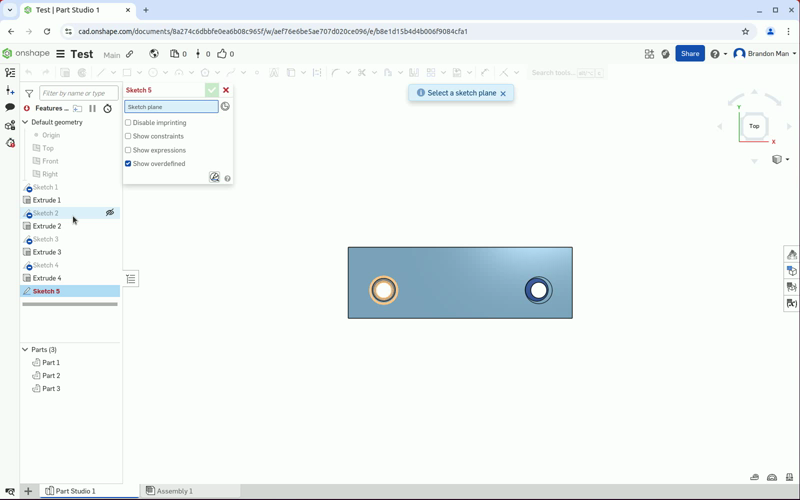
mouse_move(73, 150)
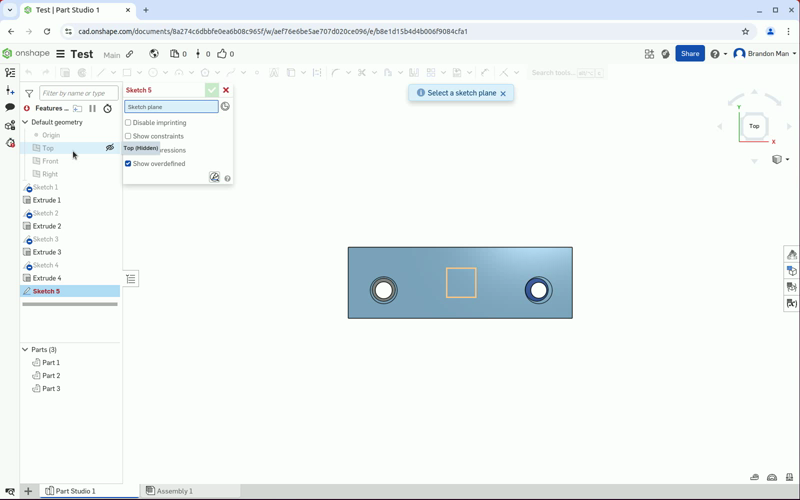
click(73, 150)
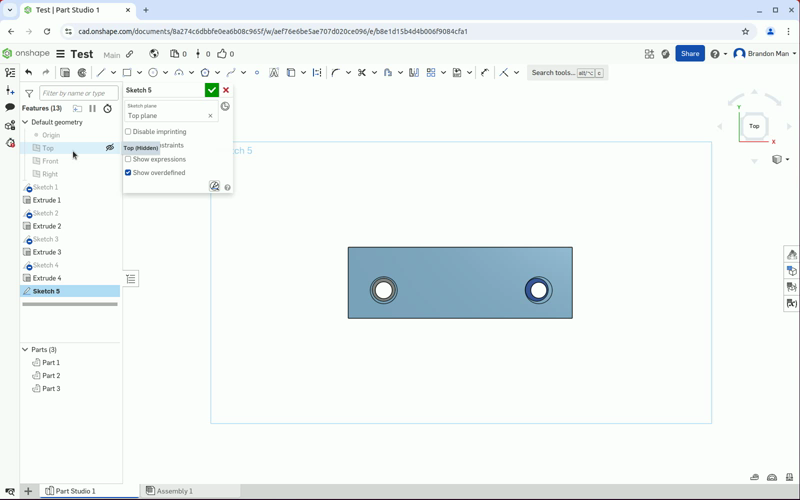
mouse_move(73, 352)
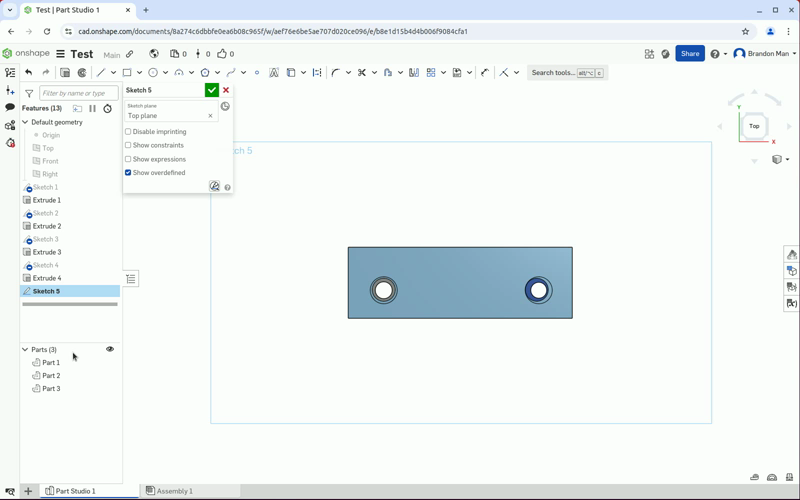
key(y)
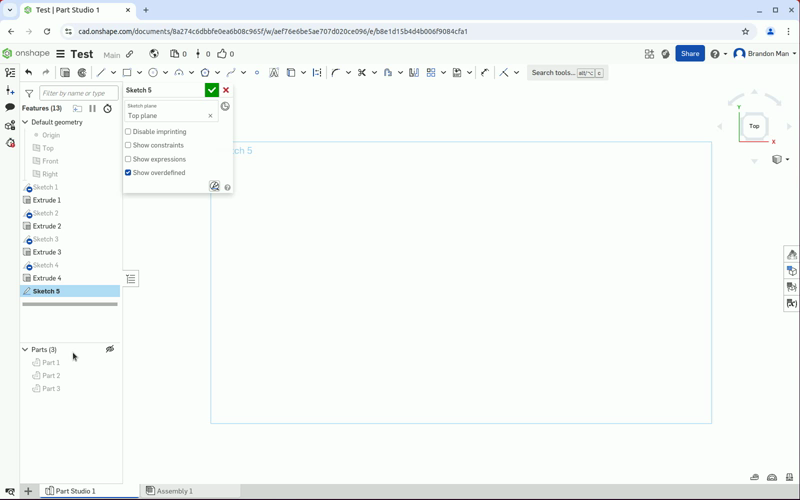
key(c)
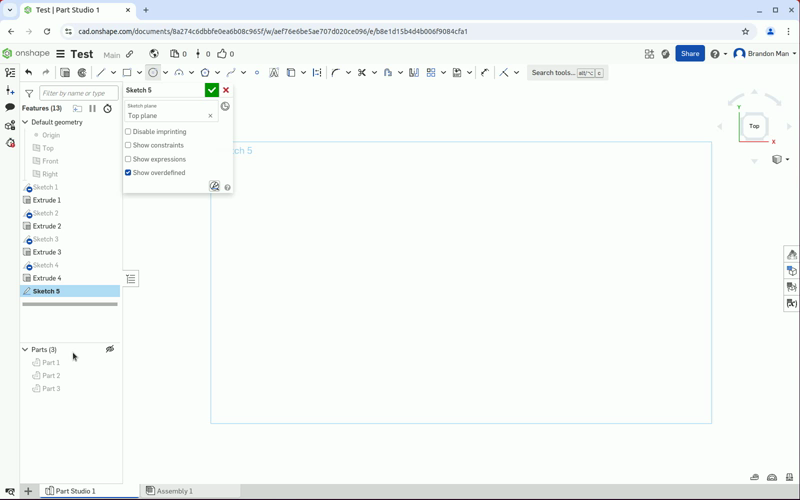
key_down(shift)
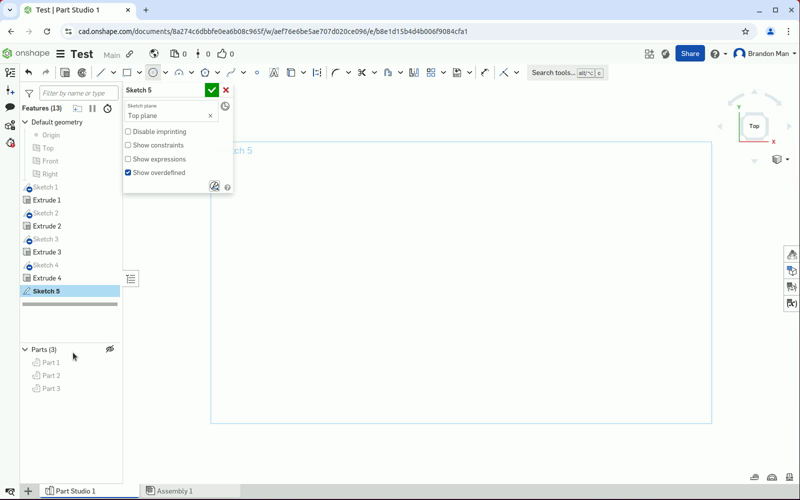
mouse_move(538, 290)
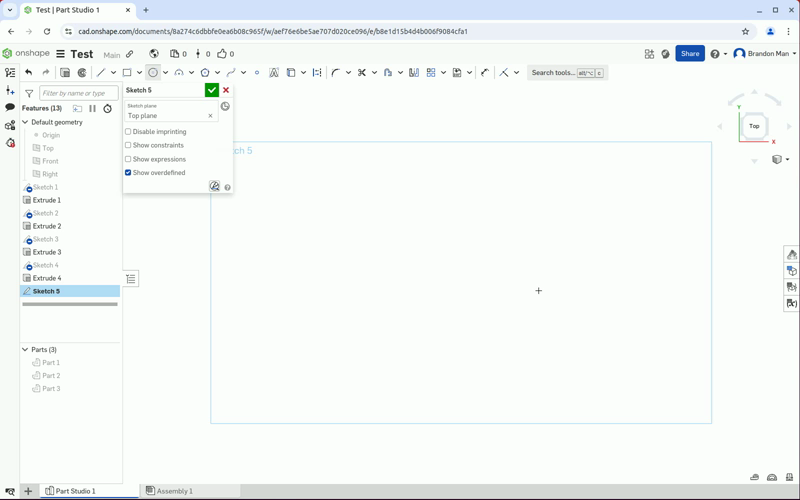
click(538, 290)
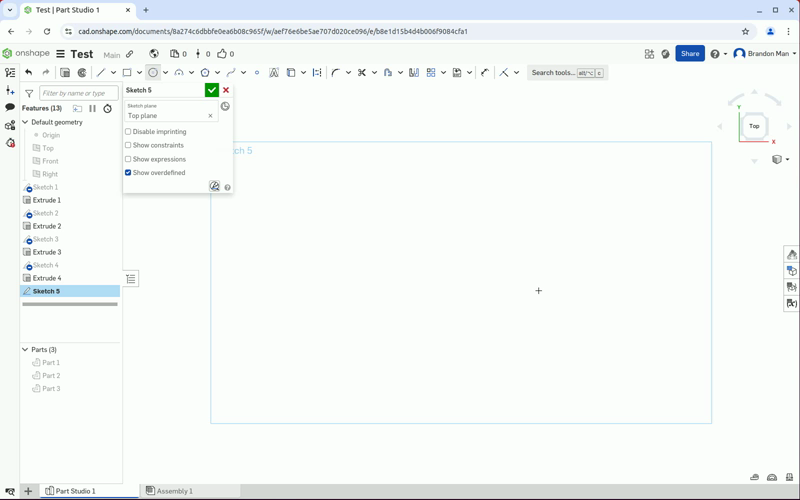
key_up(shift)
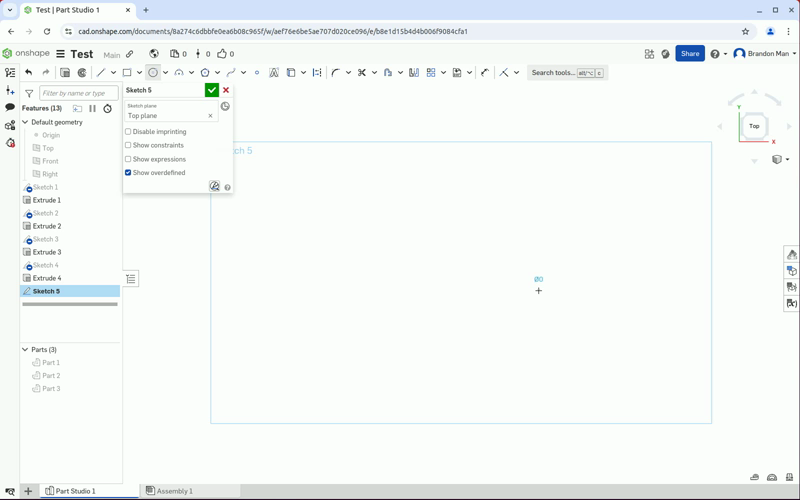
mouse_move(552, 290)
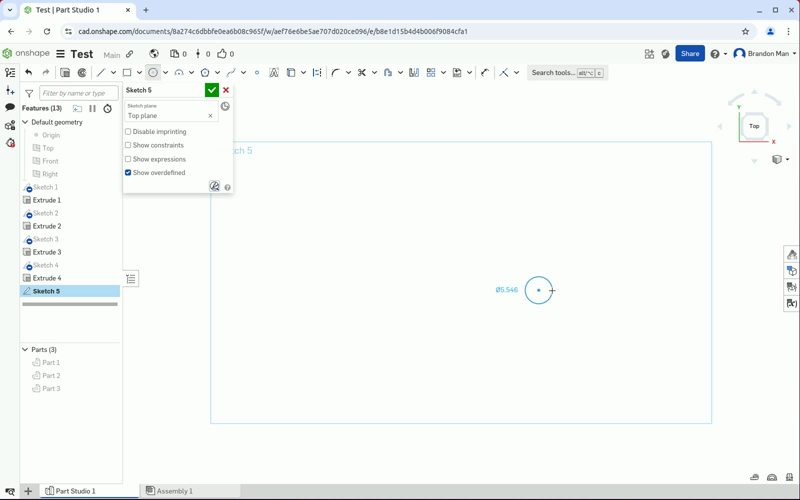
click(552, 290)
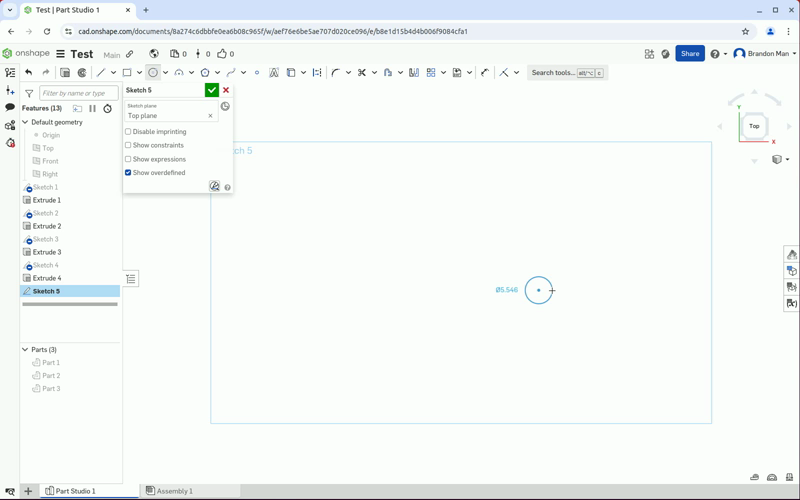
key(esc)
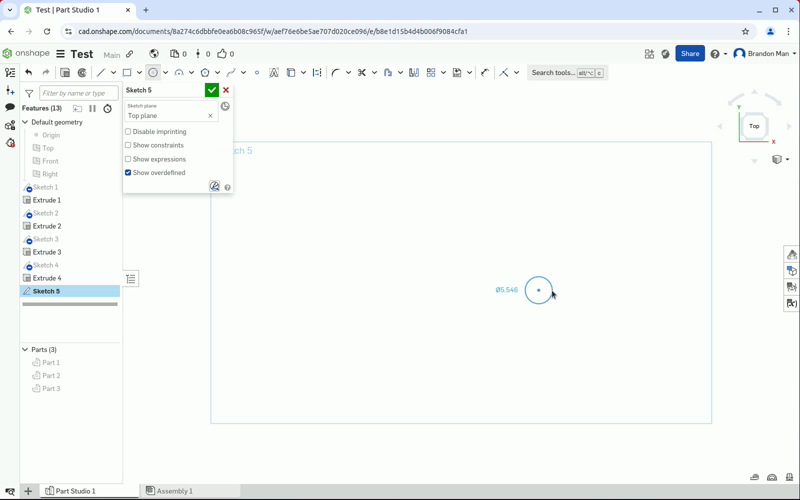
key(c)
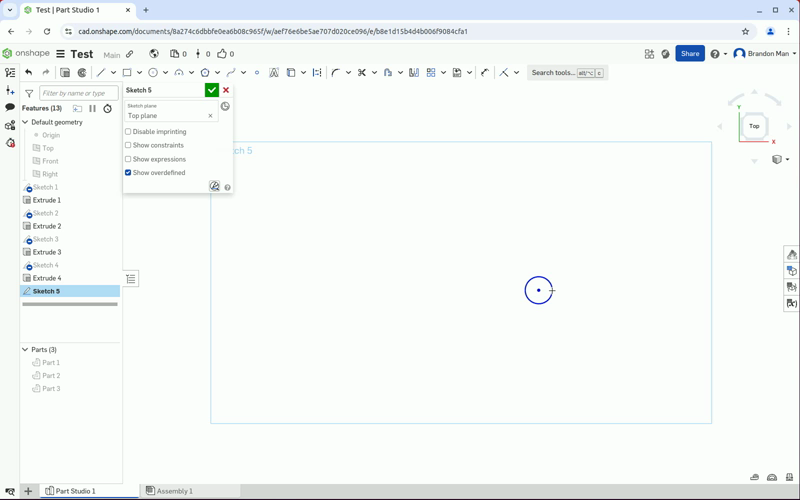
key_down(shift)
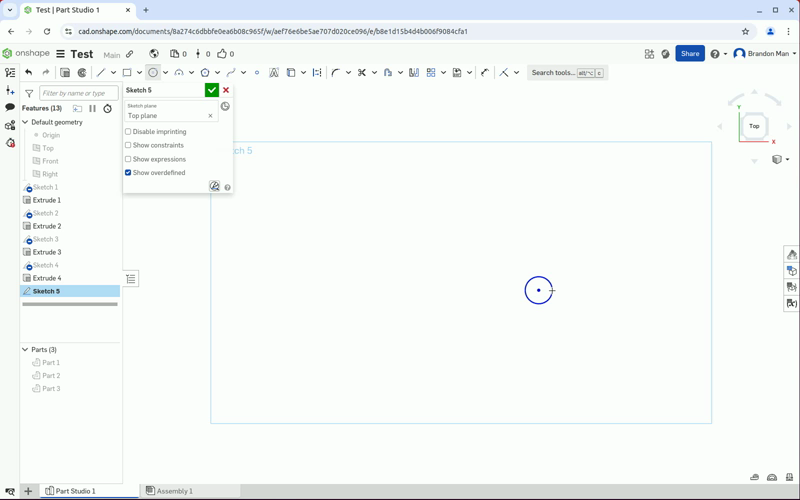
mouse_move(538, 290)
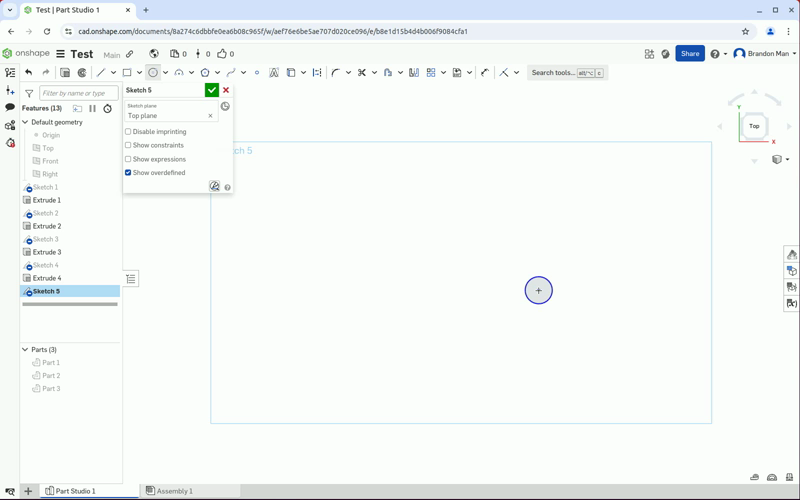
click(538, 290)
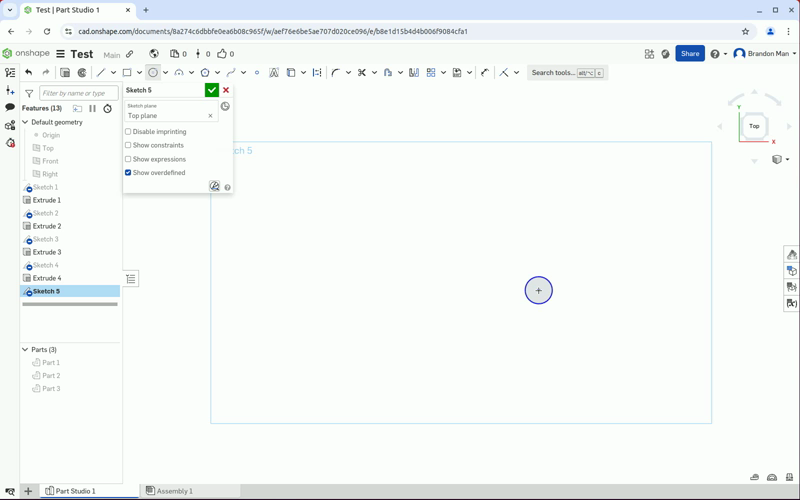
key_up(shift)
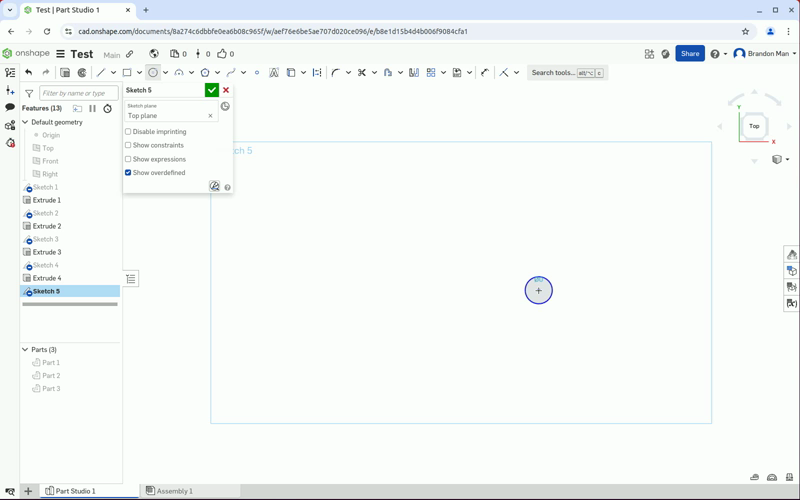
mouse_move(546, 290)
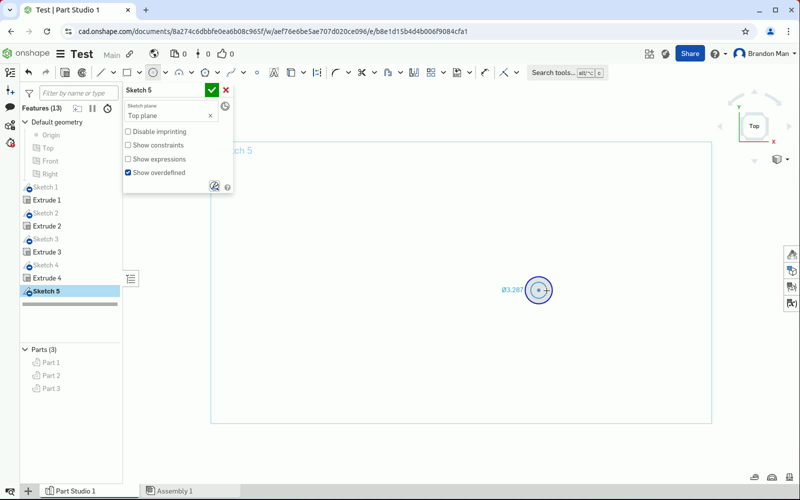
click(546, 290)
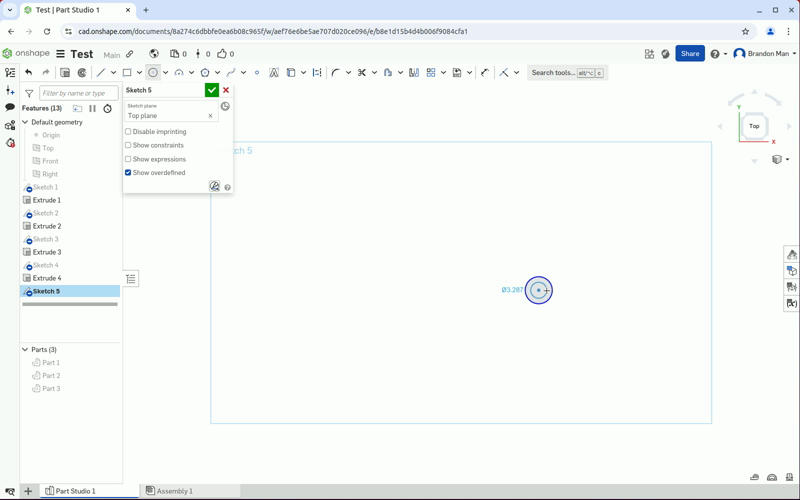
key(esc)
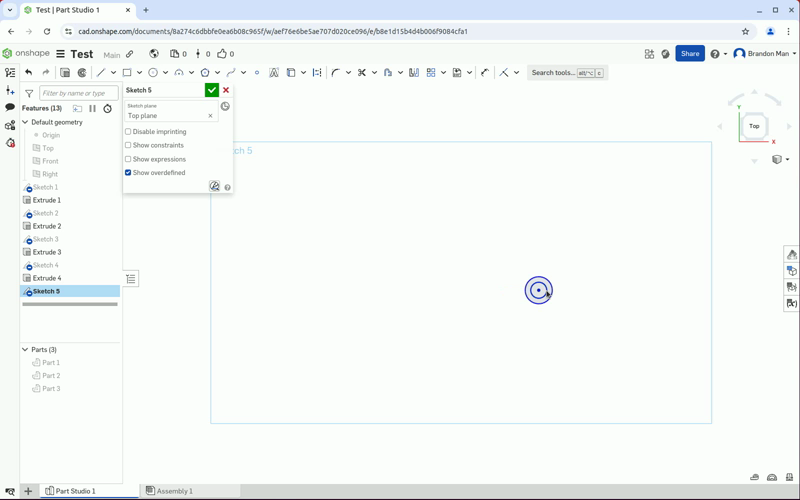
mouse_move(543, 279)
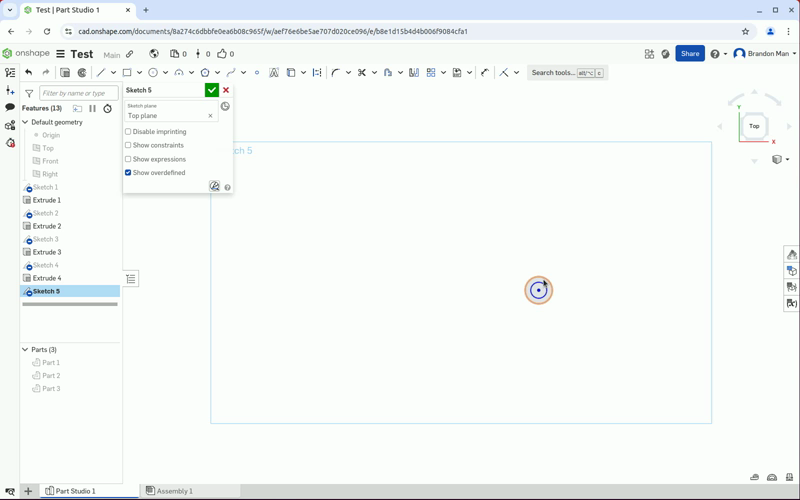
scroll(6)
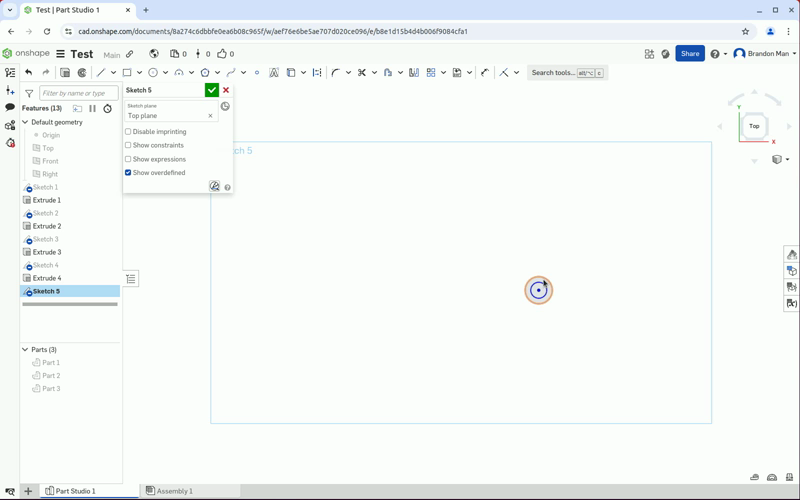
scroll(6)
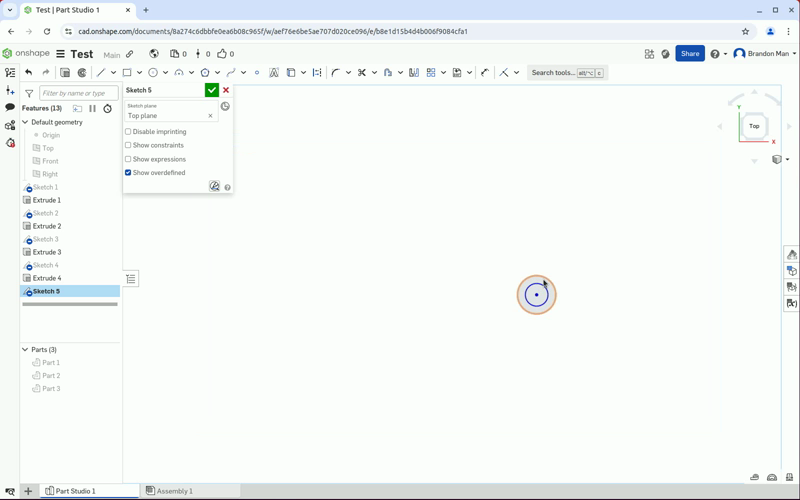
scroll(6)
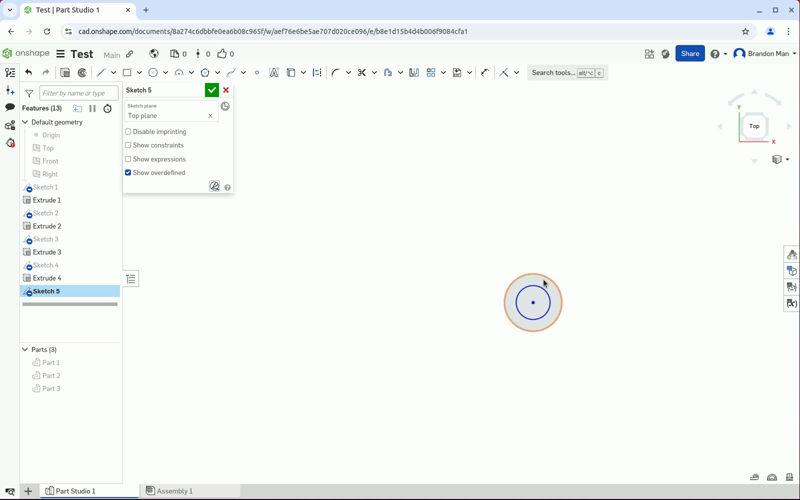
scroll(6)
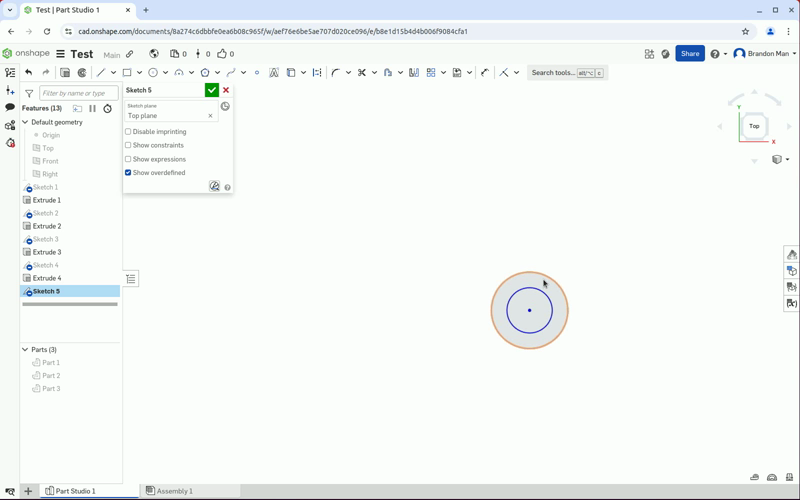
scroll(6)
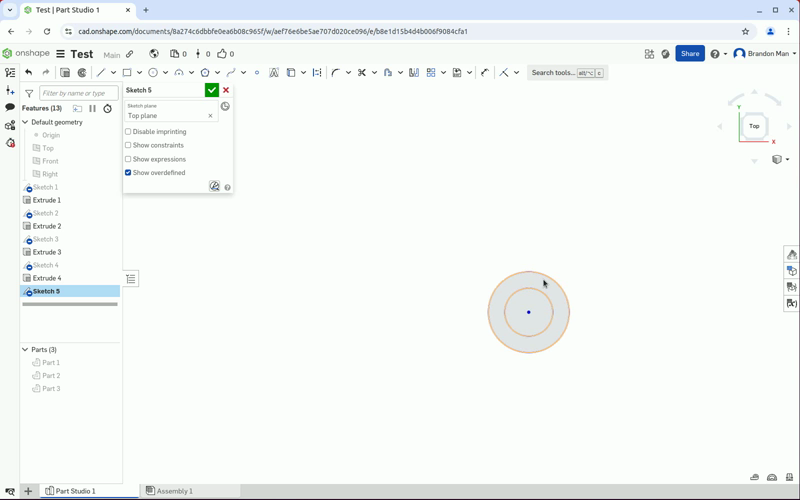
scroll(6)
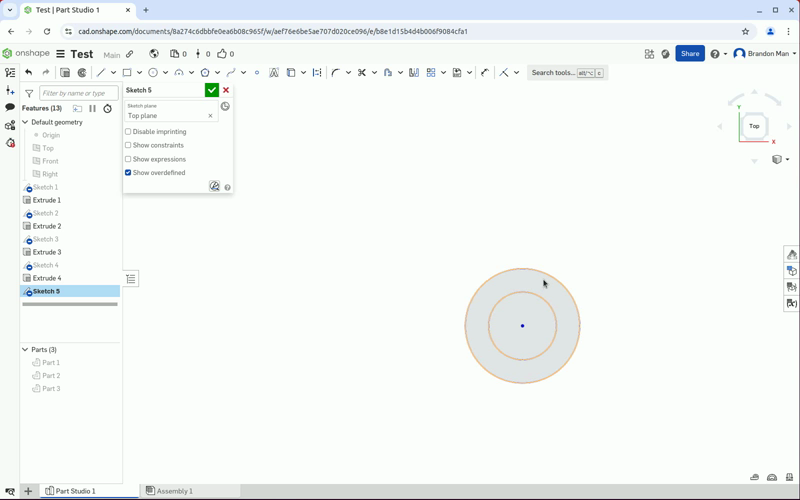
scroll(6)
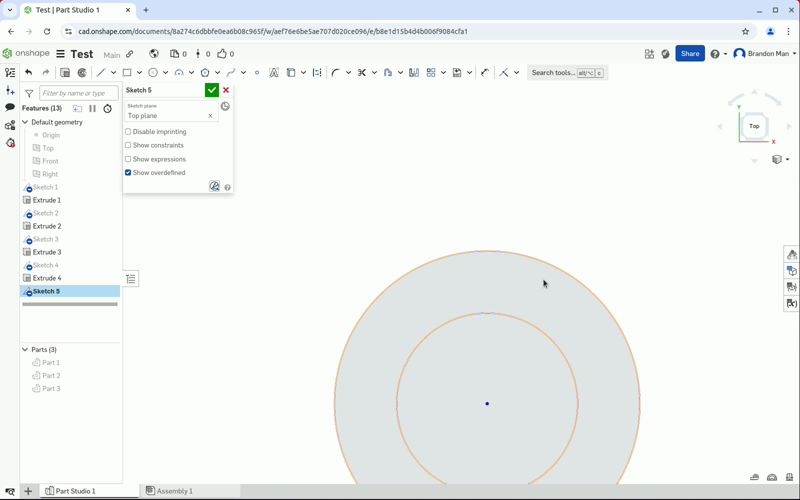
click(543, 279)
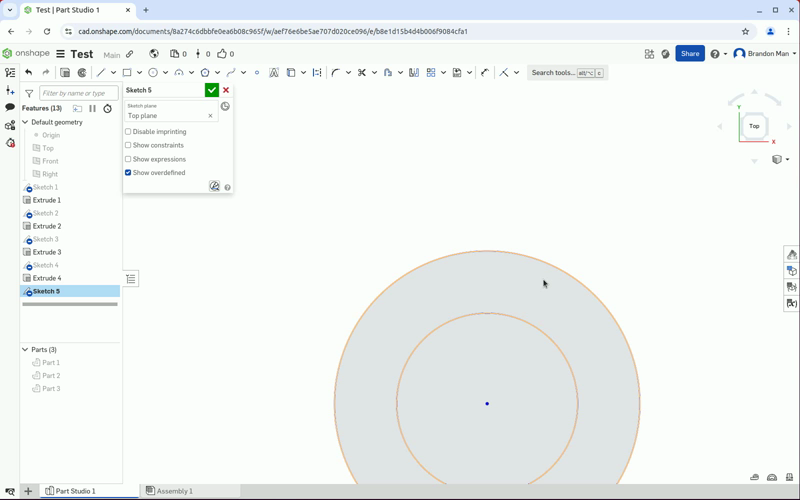
scroll(-6)
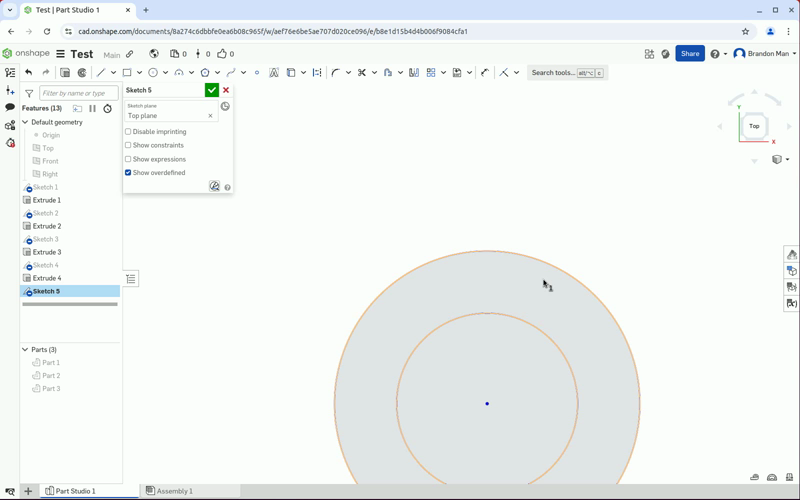
scroll(-6)
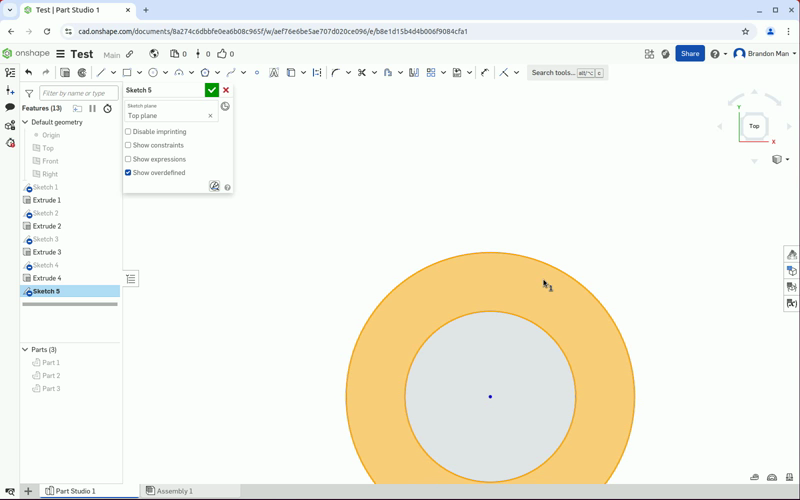
scroll(-6)
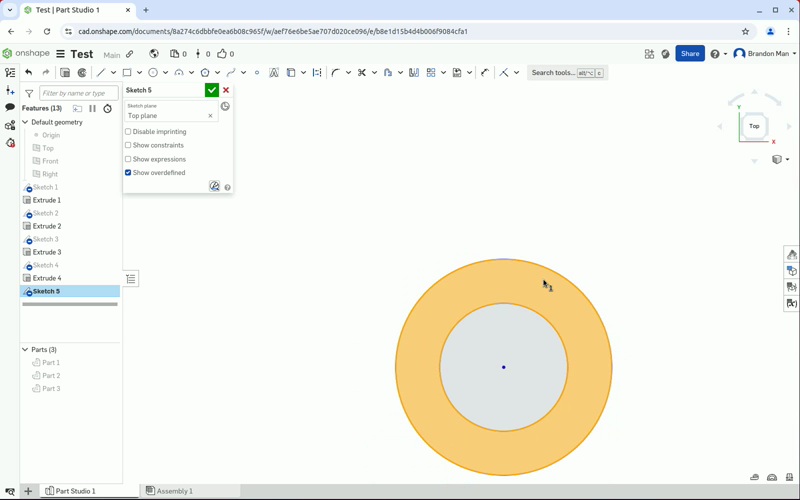
scroll(-6)
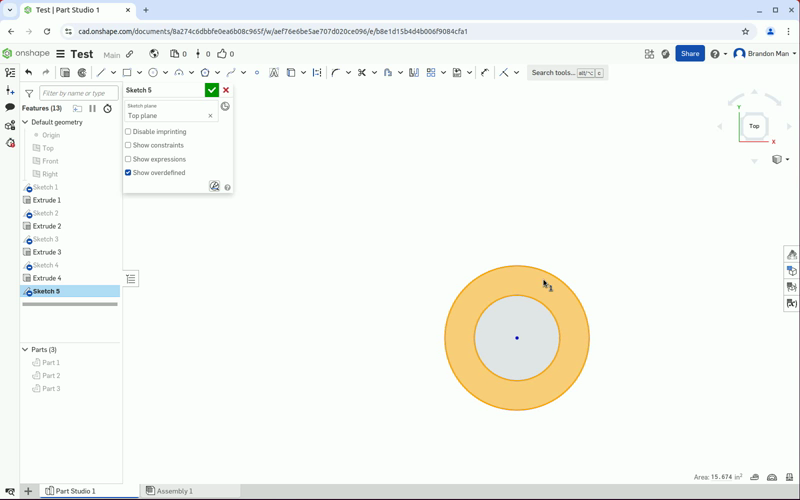
scroll(-6)
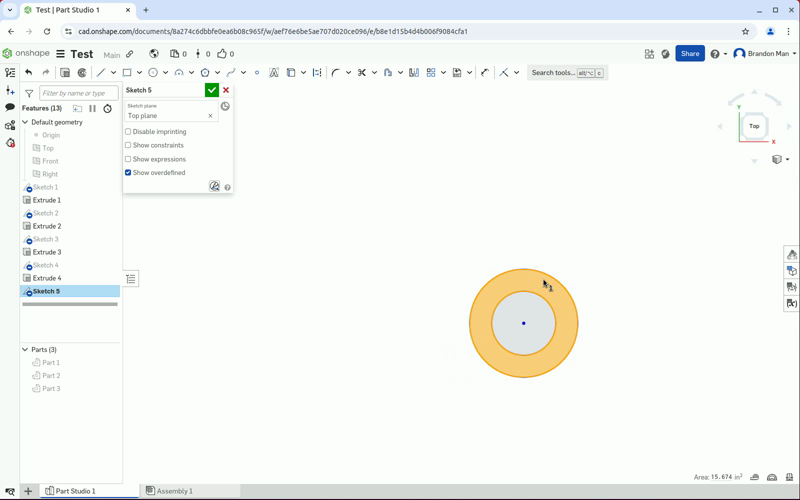
scroll(-6)
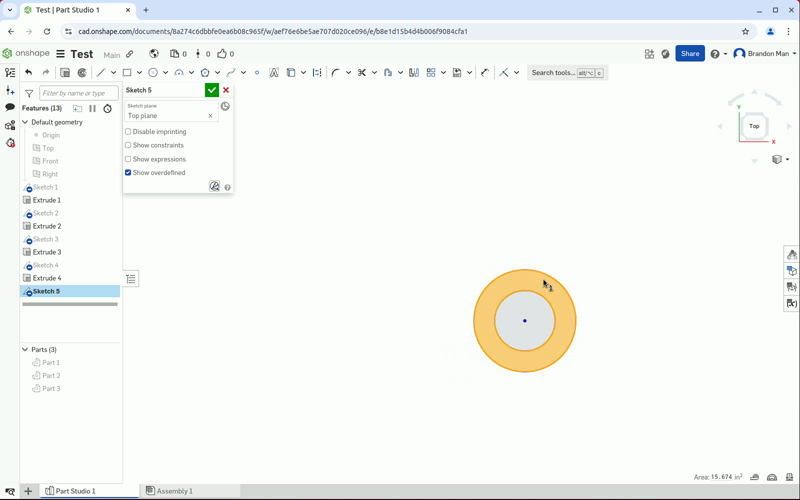
scroll(-6)
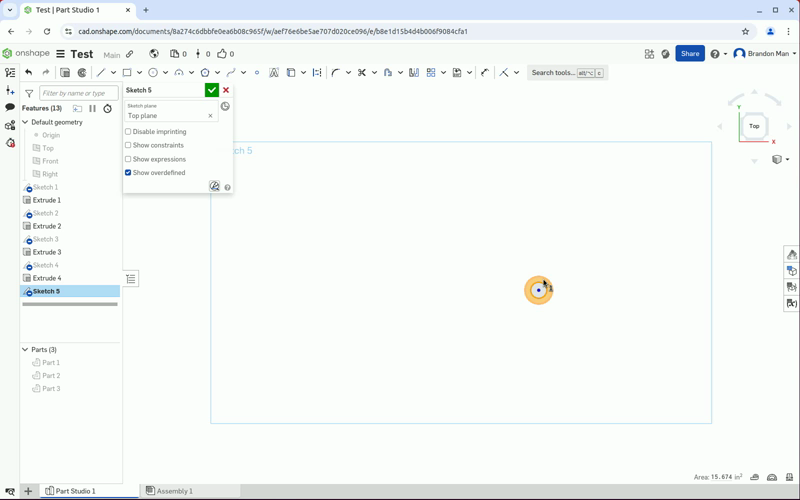
mouse_move(73, 352)
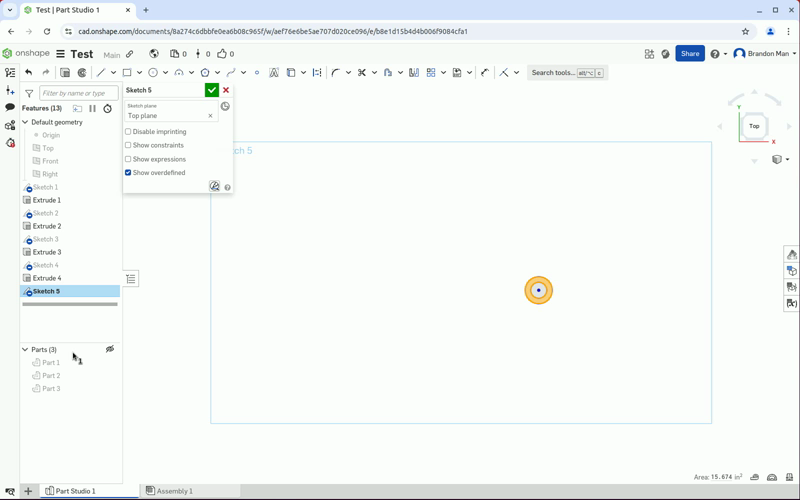
key(shift+y)
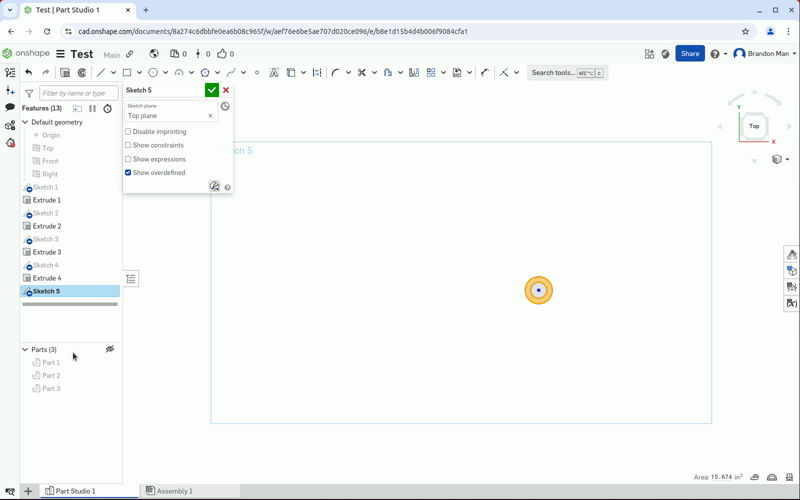
key(shift+e)
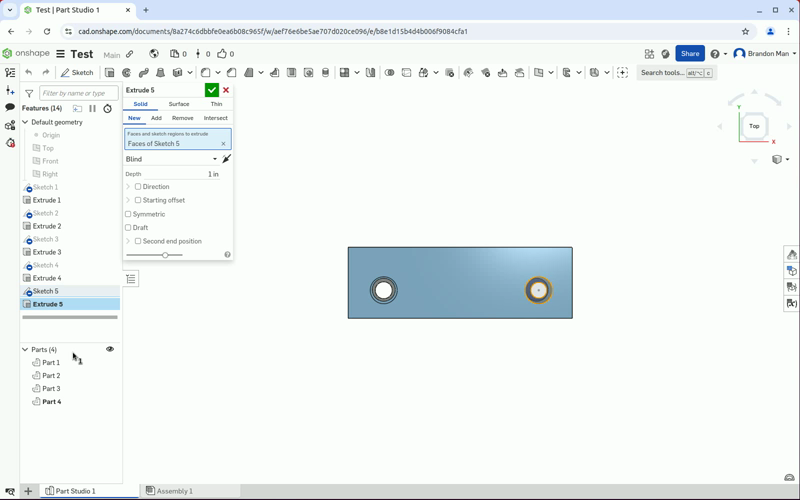
mouse_move(143, 106)
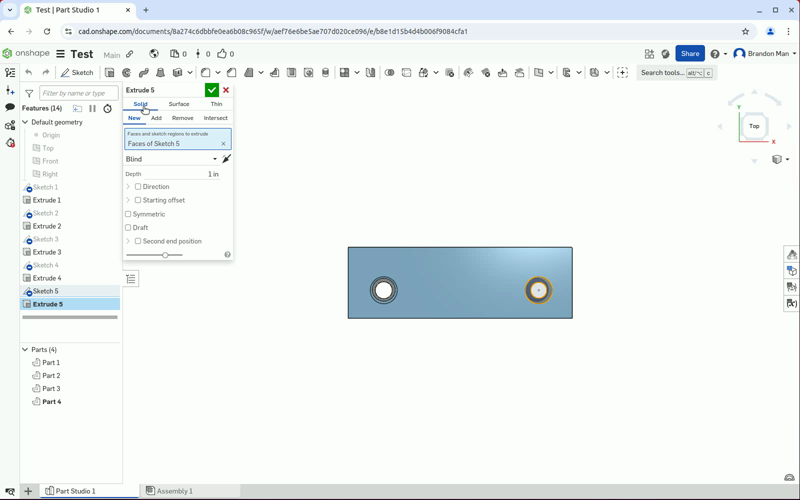
click(143, 106)
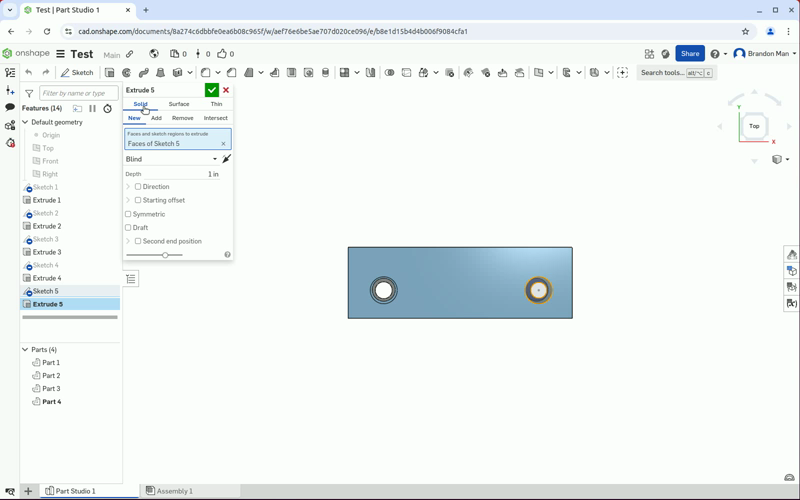
mouse_move(186, 120)
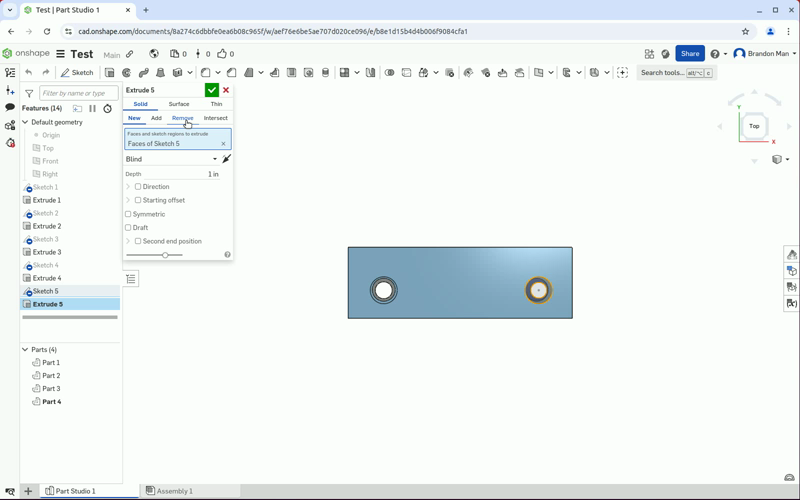
click(186, 120)
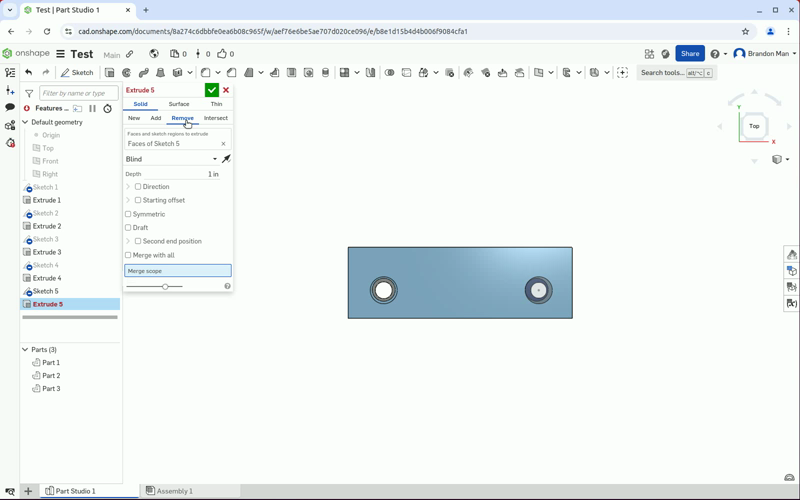
key(tab, 4)
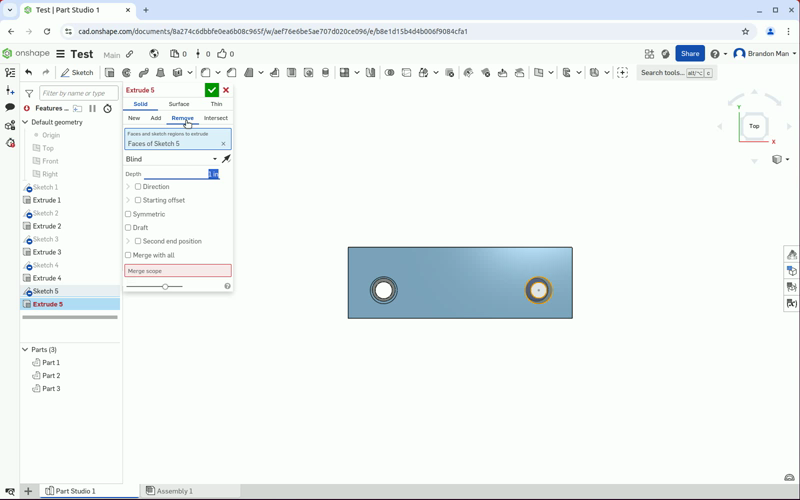
text(-3.851)
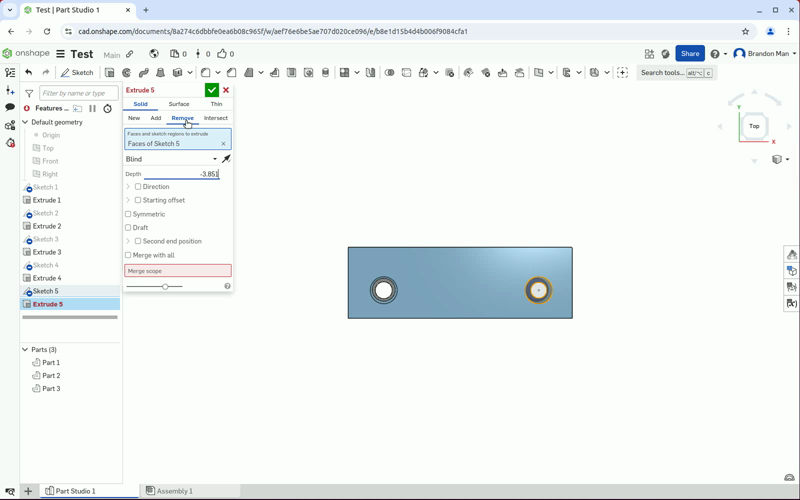
key(tab, 6)
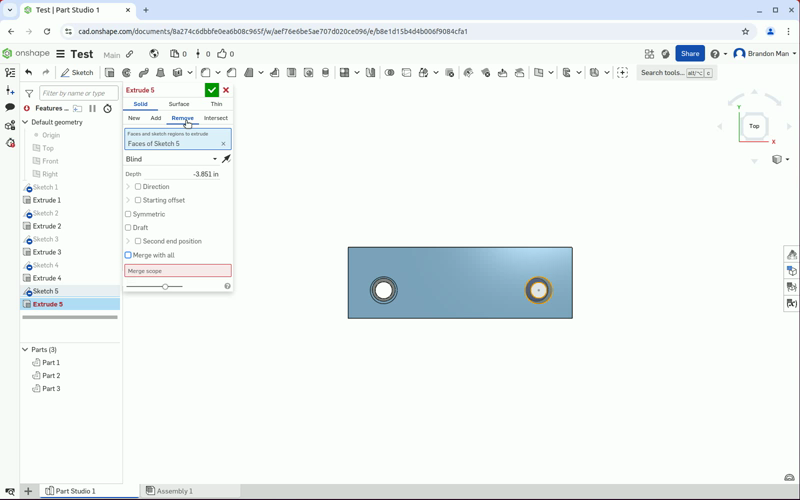
key(space)
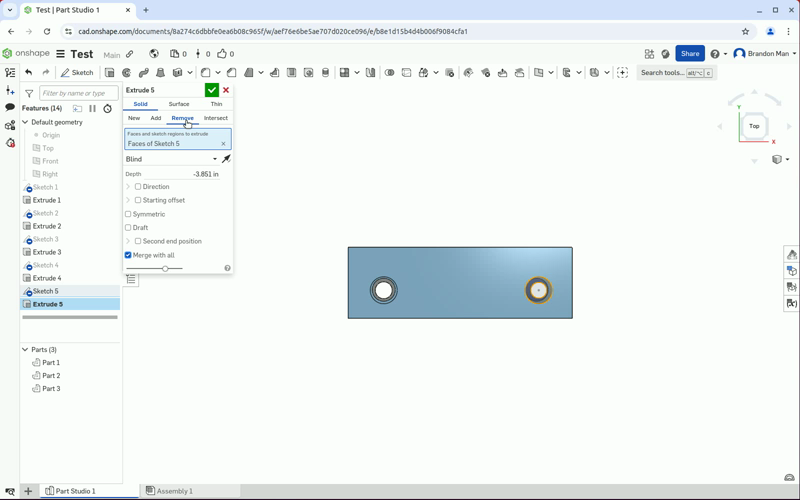
key(enter)
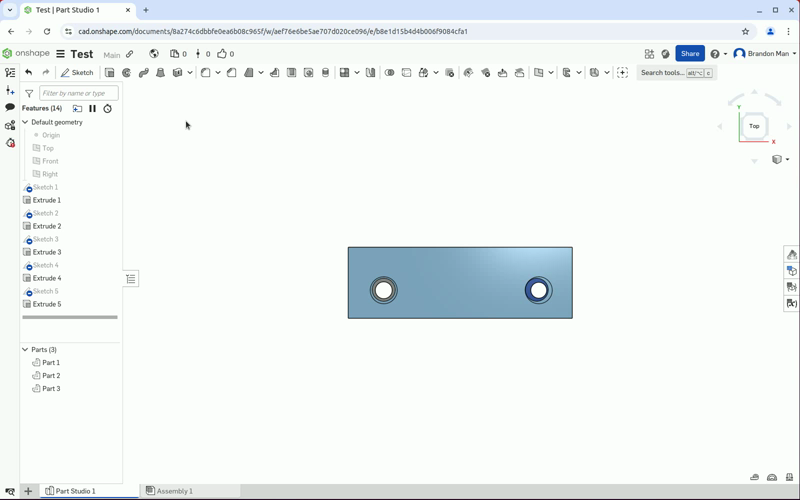
key(shift+h)
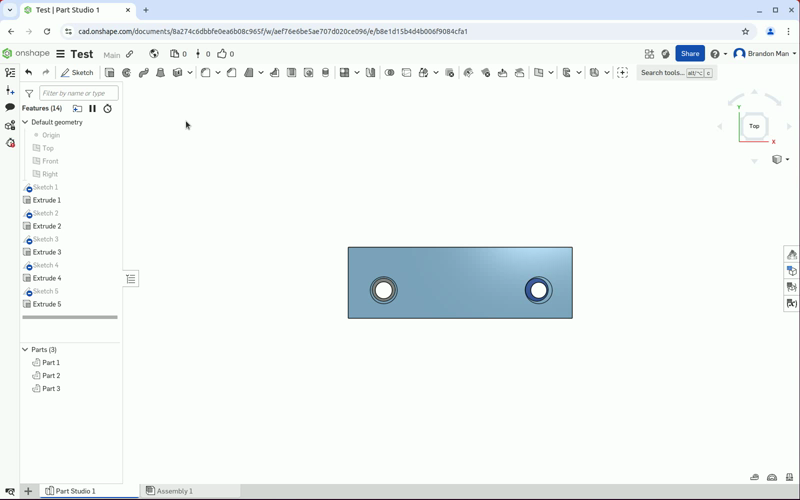
key(shift+h)
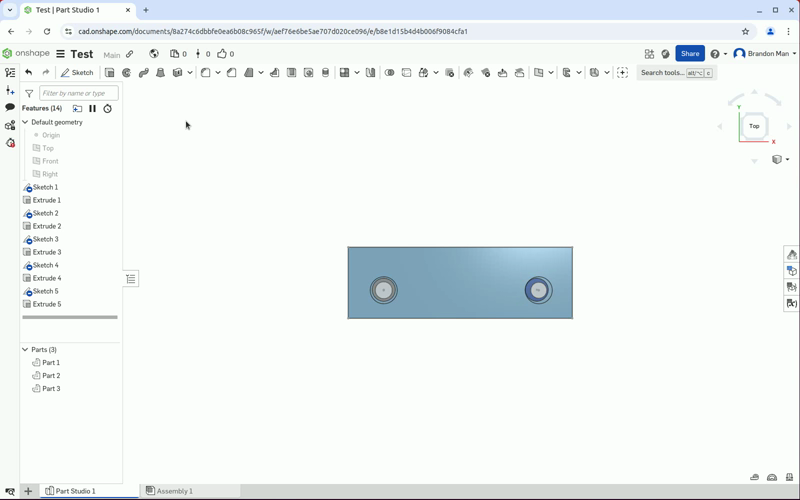
key(shift+7)
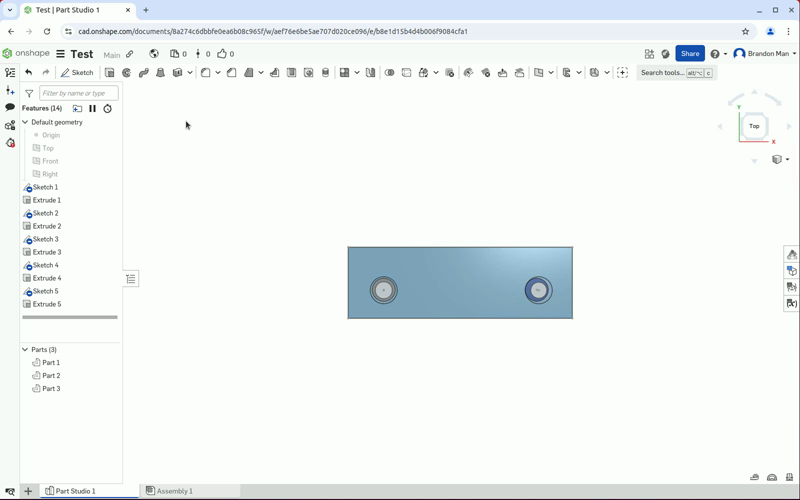
key(up, 3)
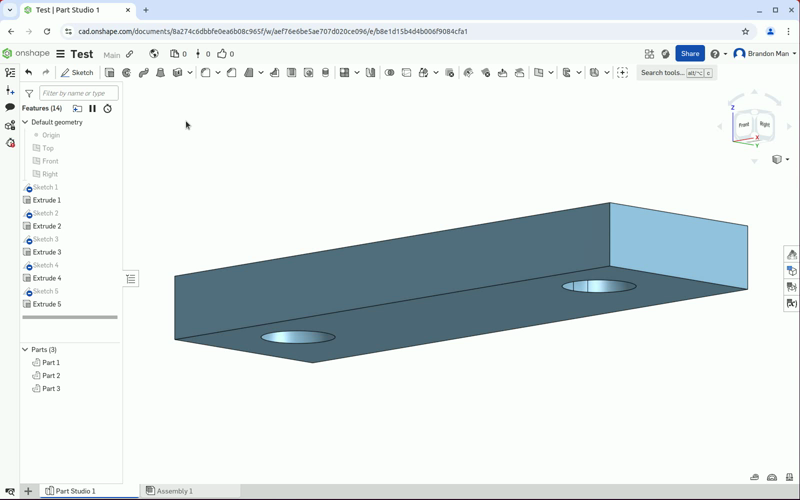
key(left, 3)
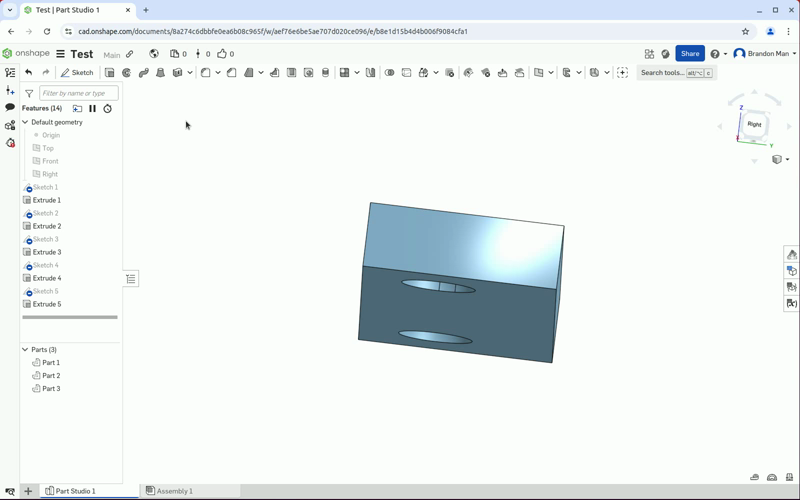
key(right, 3)
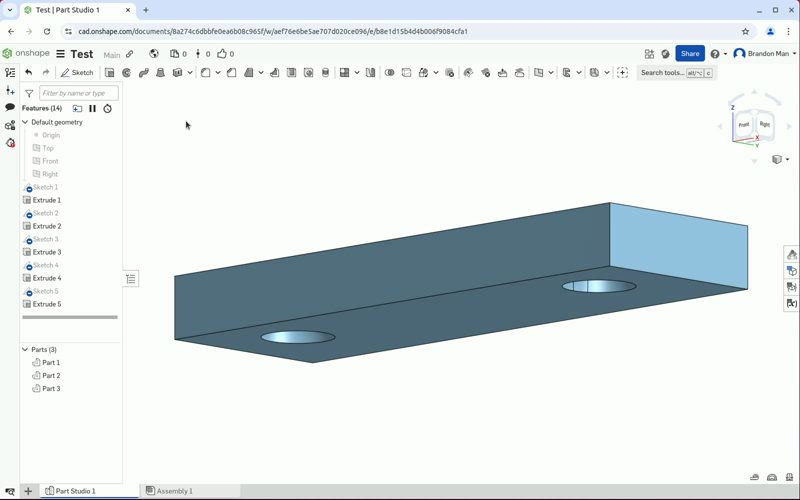
key(down, 3)
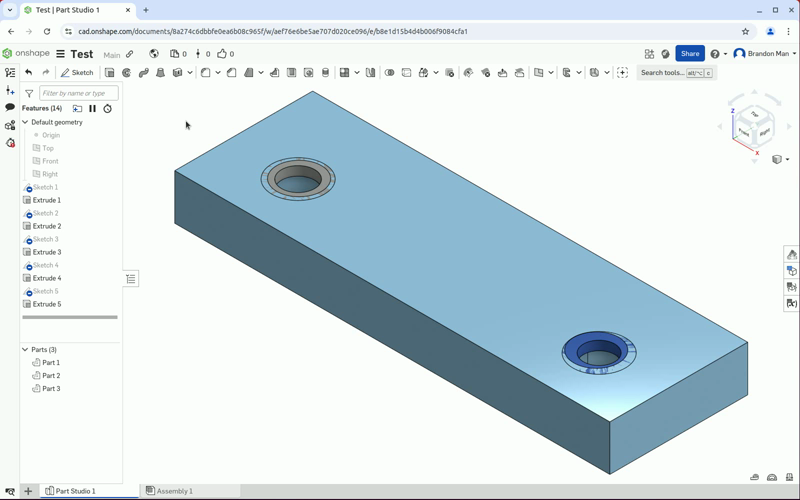
mouse_move(73, 189)
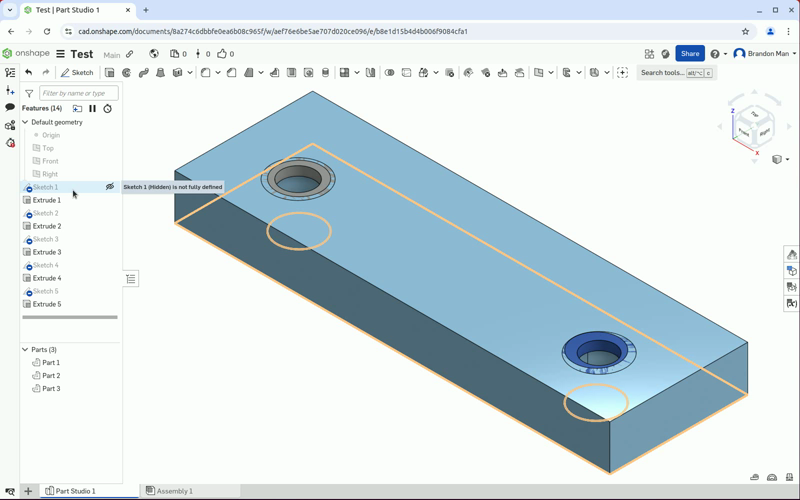
click(73, 189)